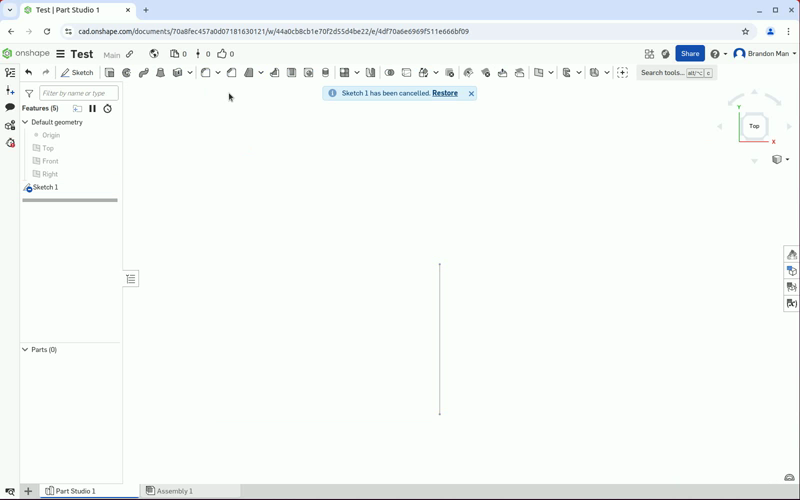
key(shift+h)
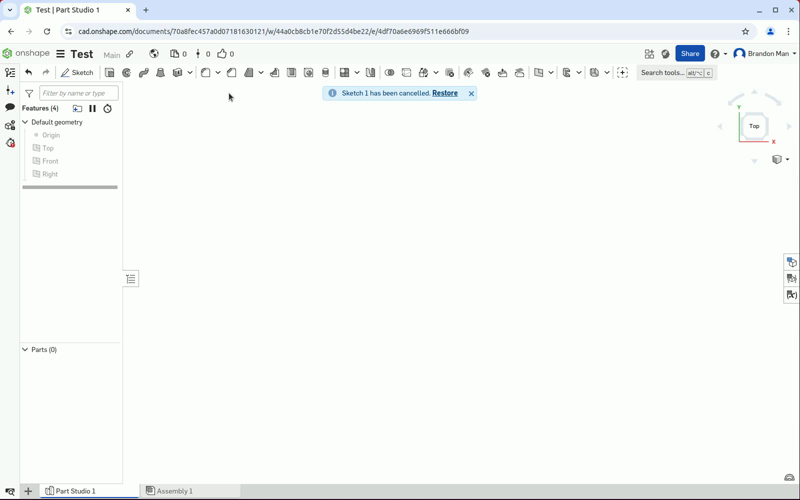
mouse_move(73, 352)
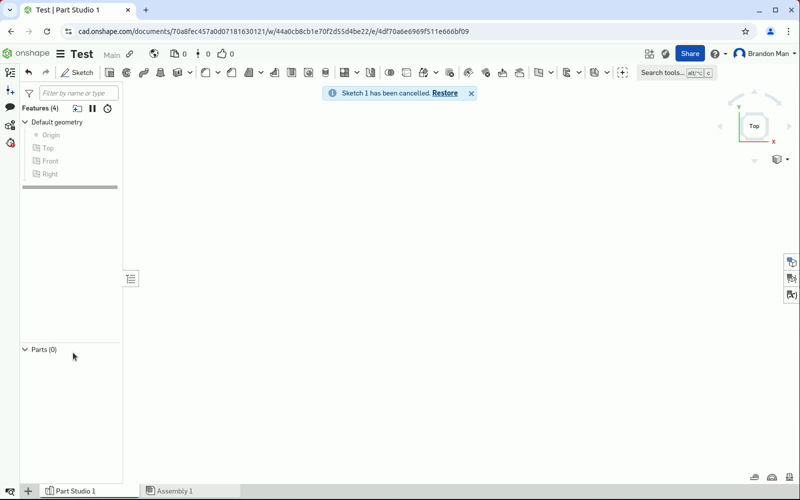
key(y)
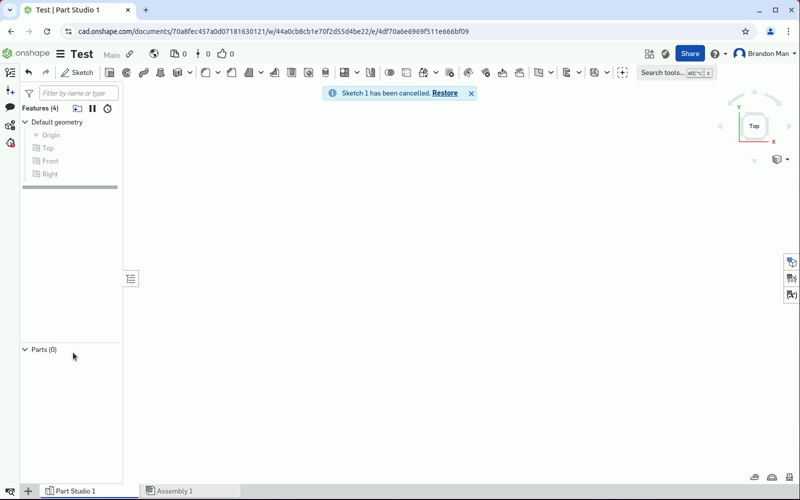
key(shift+p)
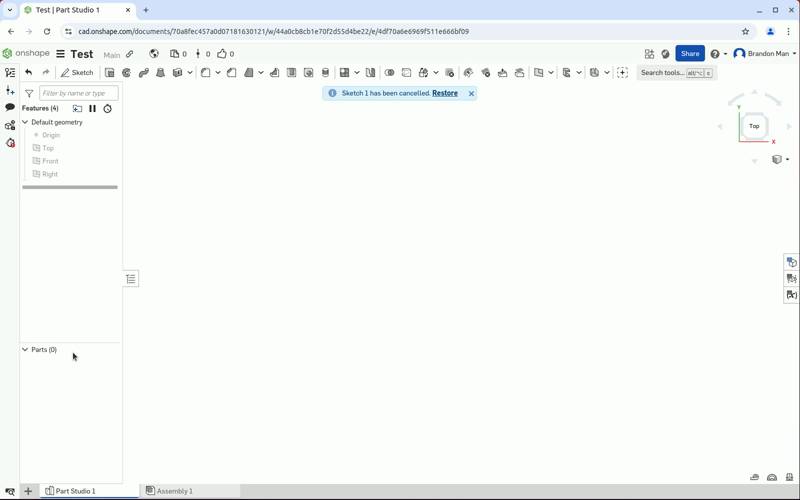
key(space)
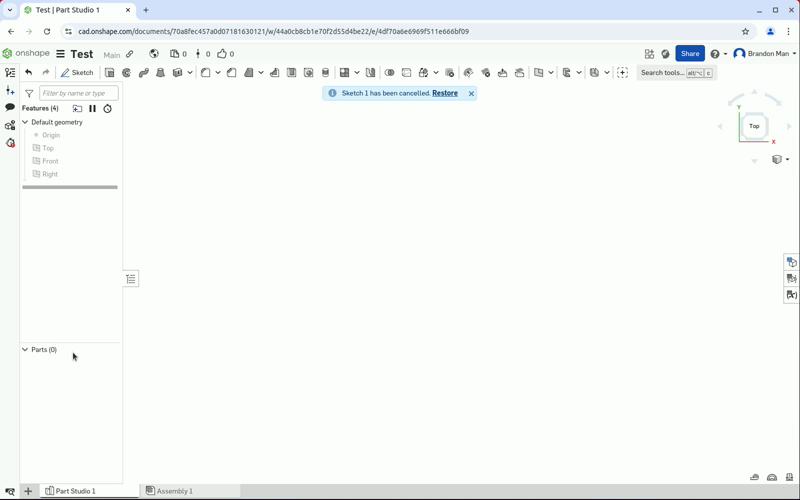
key_down(shift)
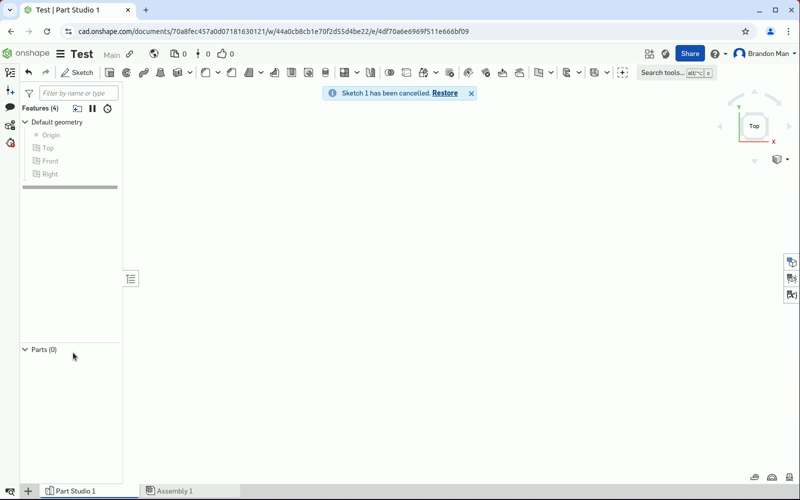
key(up)
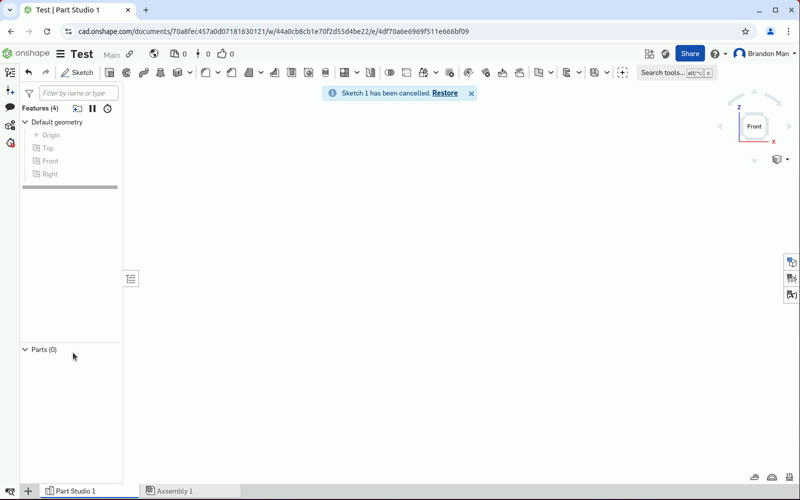
key_up(shift)
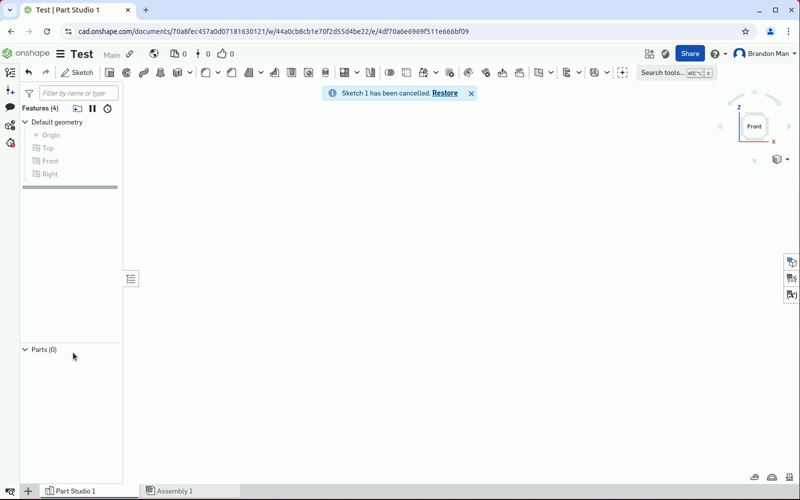
key(space)
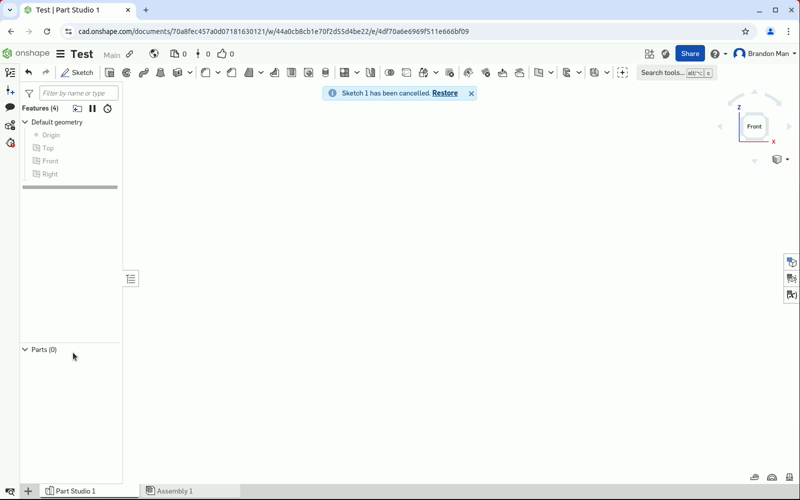
key_down(shift)
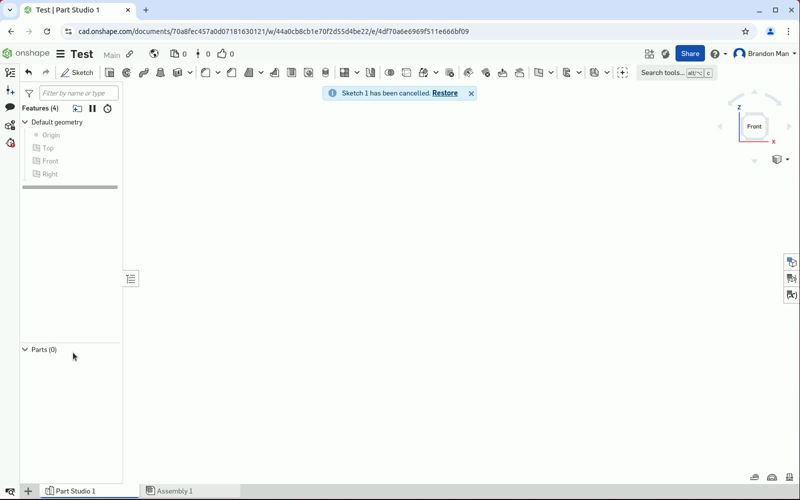
key(left)
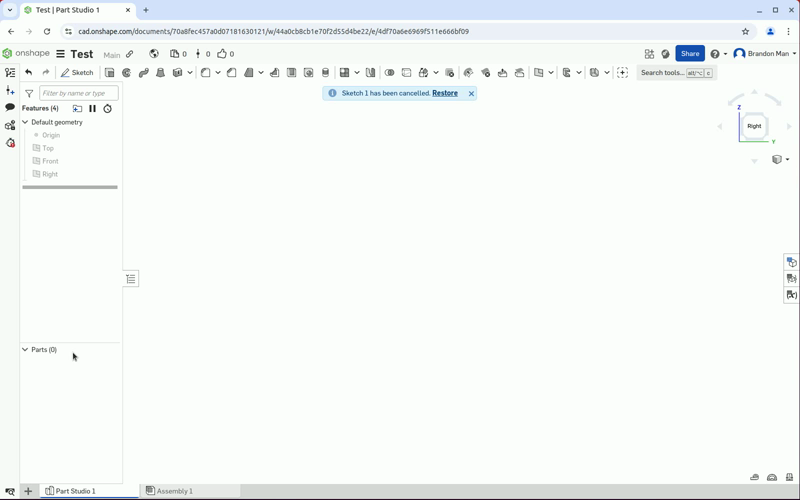
key_up(shift)
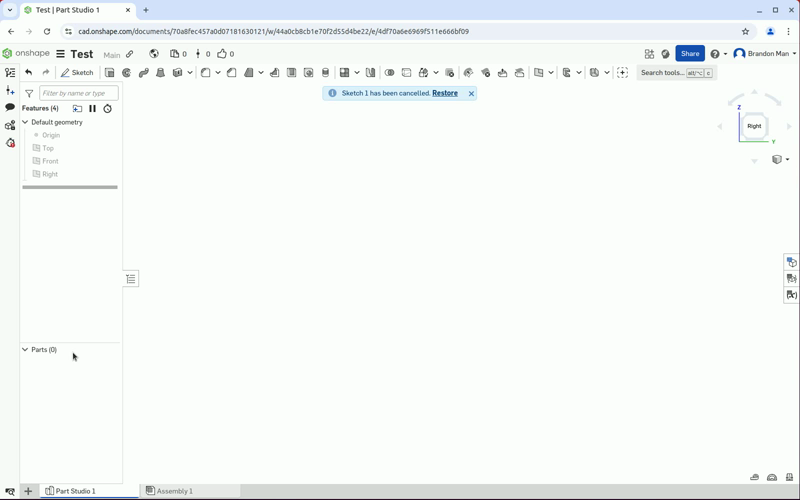
mouse_move(73, 352)
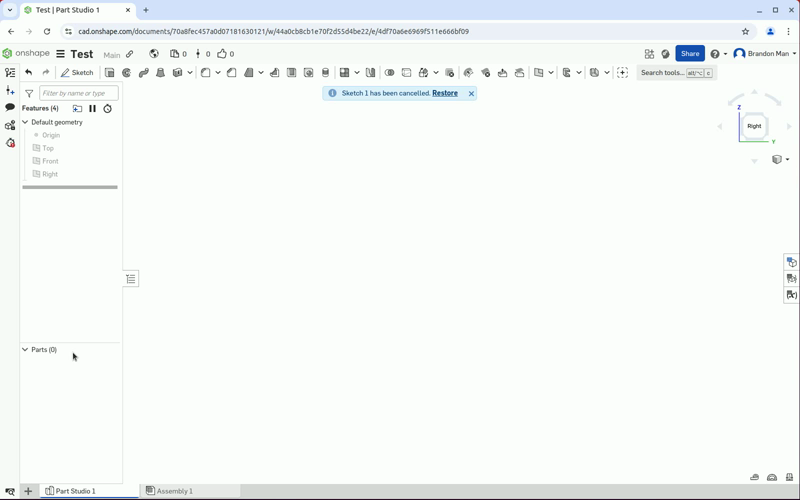
key(shift+y)
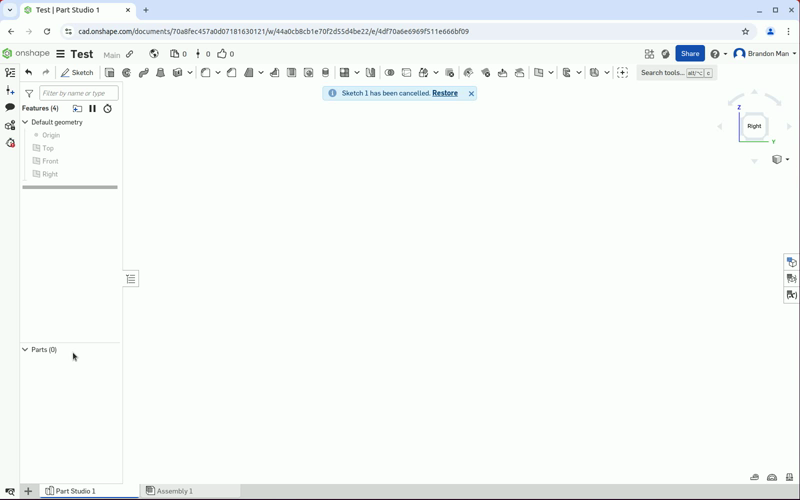
key(shift+s)
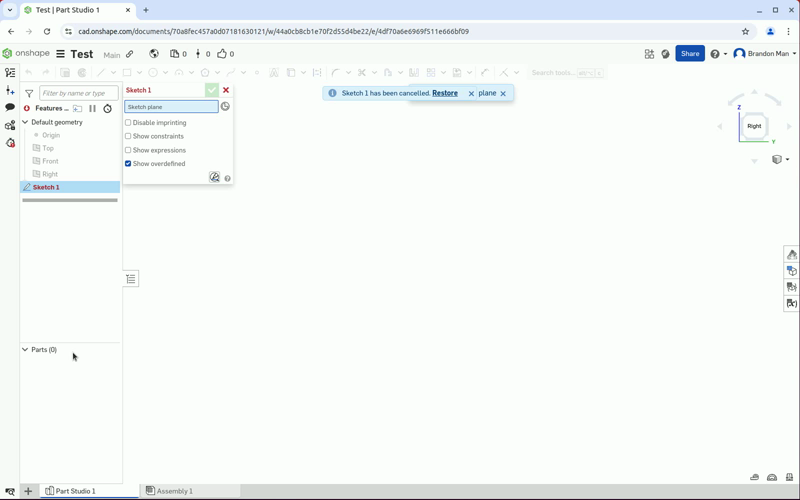
mouse_move(73, 176)
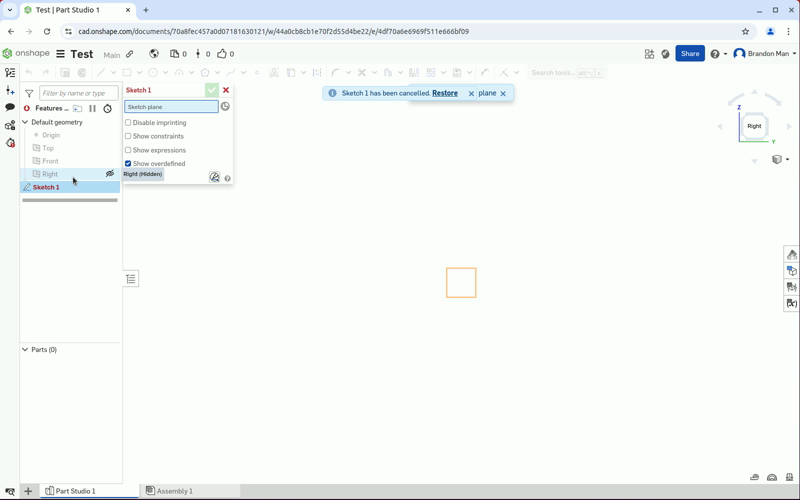
click(73, 176)
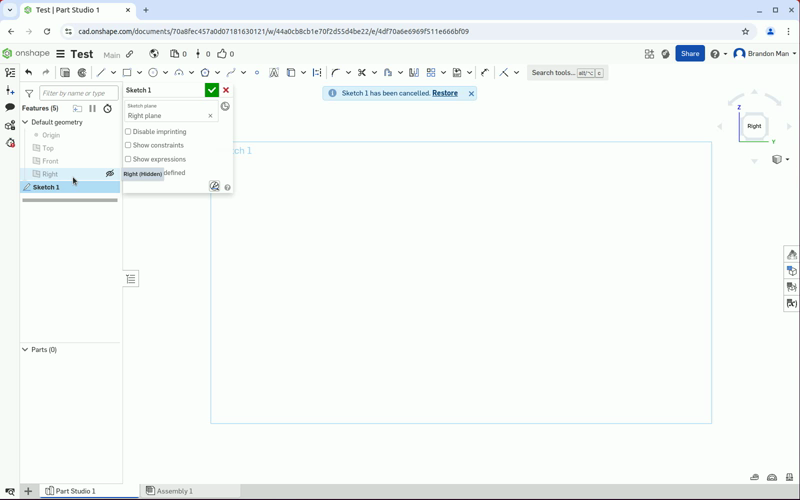
mouse_move(73, 352)
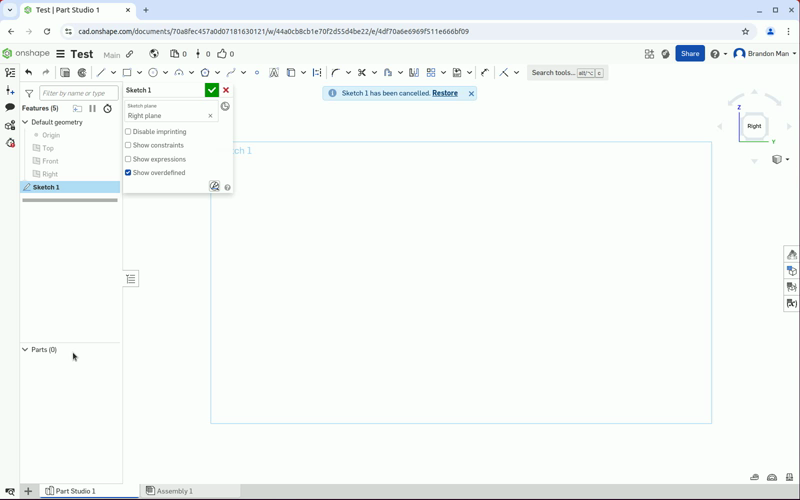
key(y)
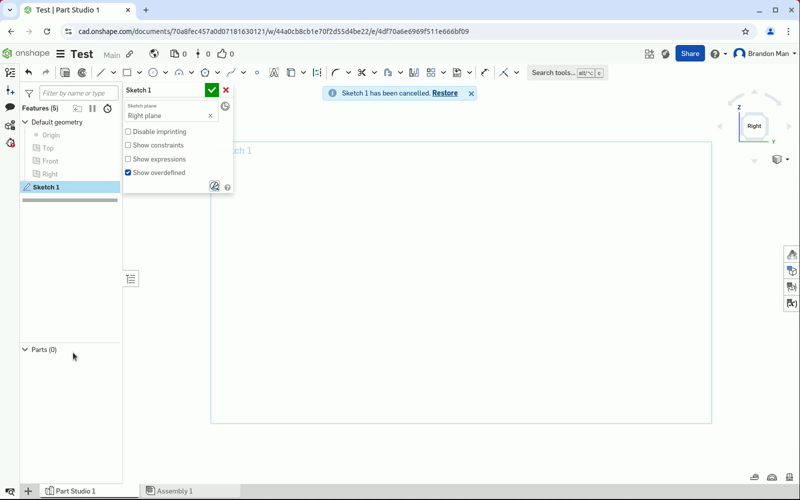
key(a)
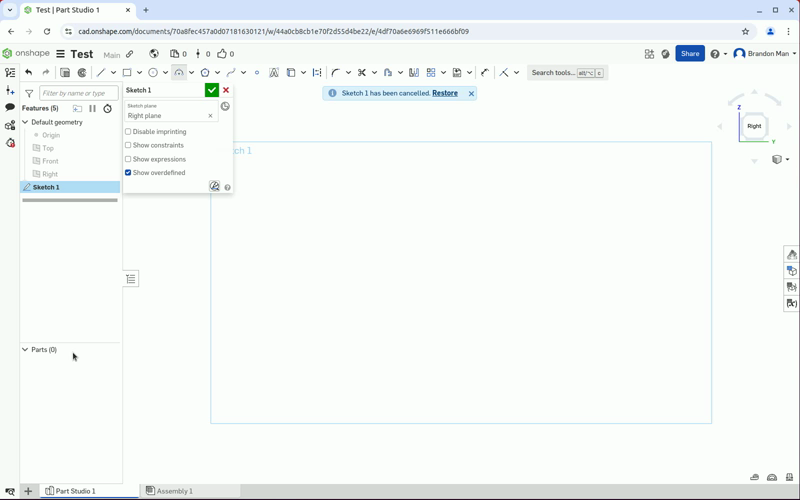
key_down(shift)
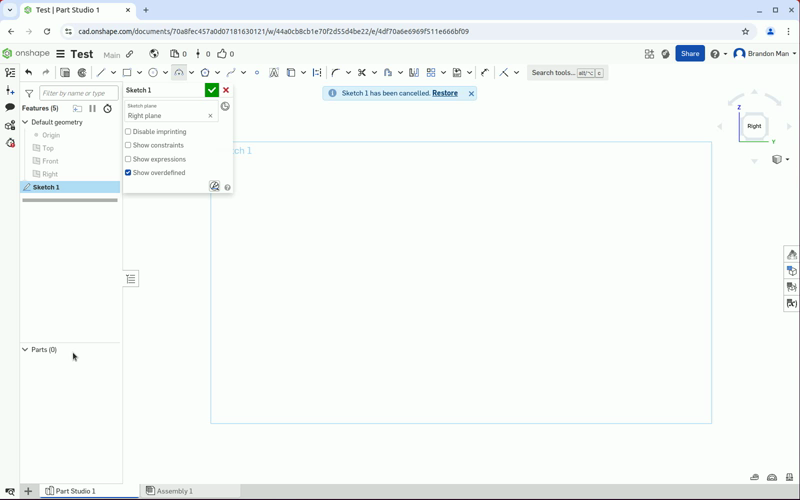
mouse_move(363, 274)
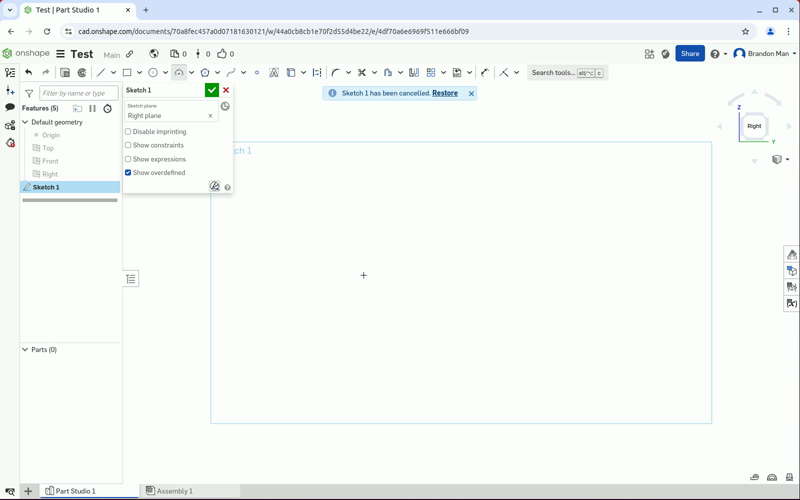
click(363, 274)
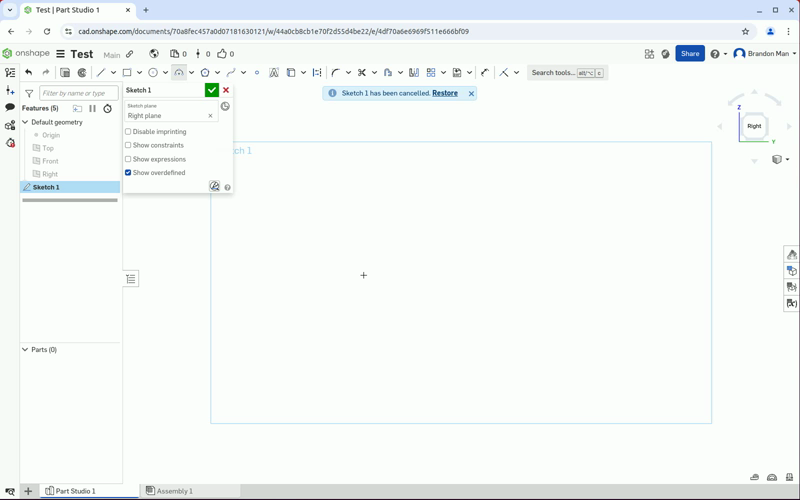
key_up(shift)
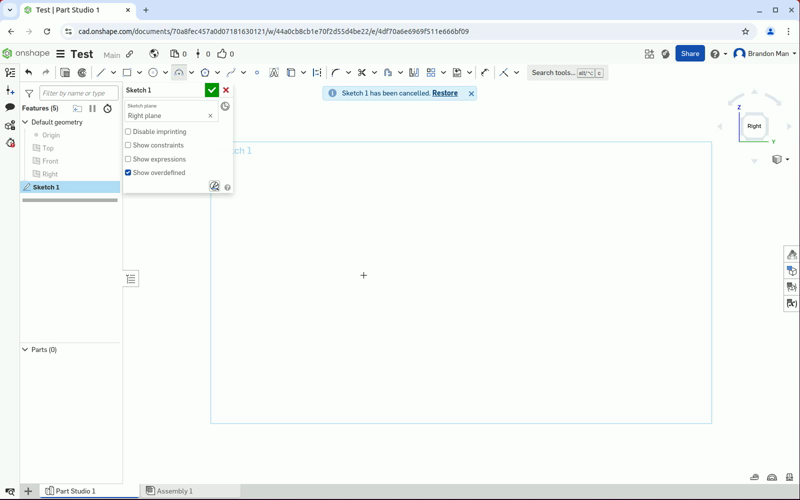
key_down(shift)
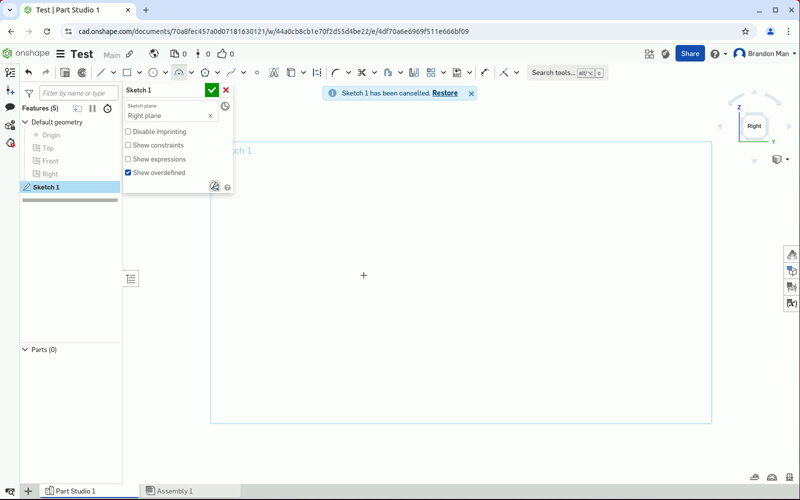
mouse_move(367, 286)
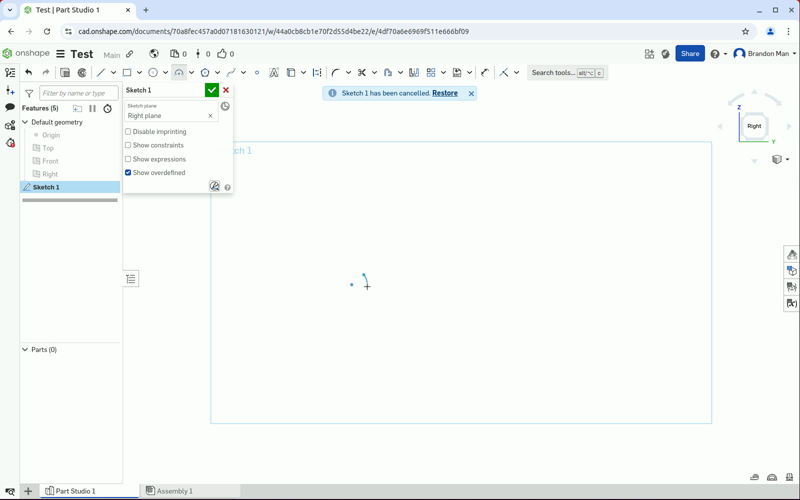
click(367, 286)
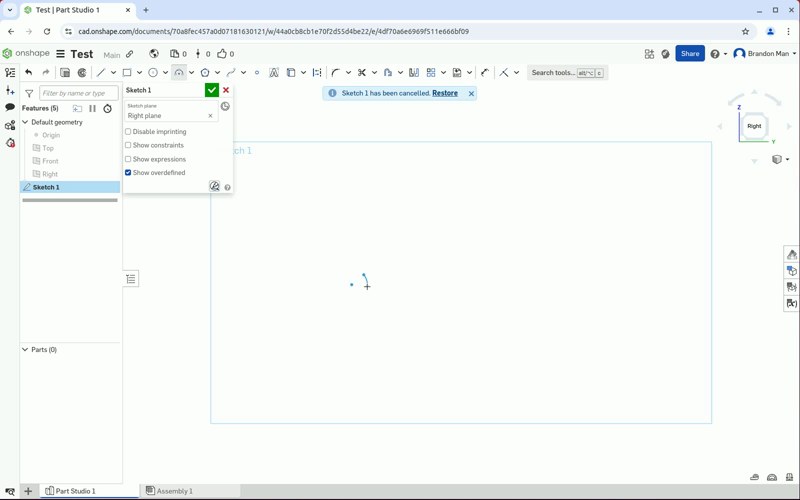
mouse_move(368, 279)
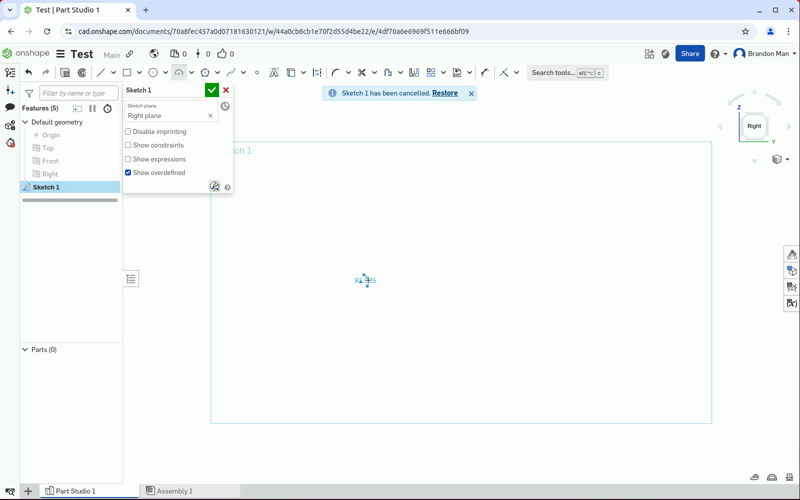
click(368, 279)
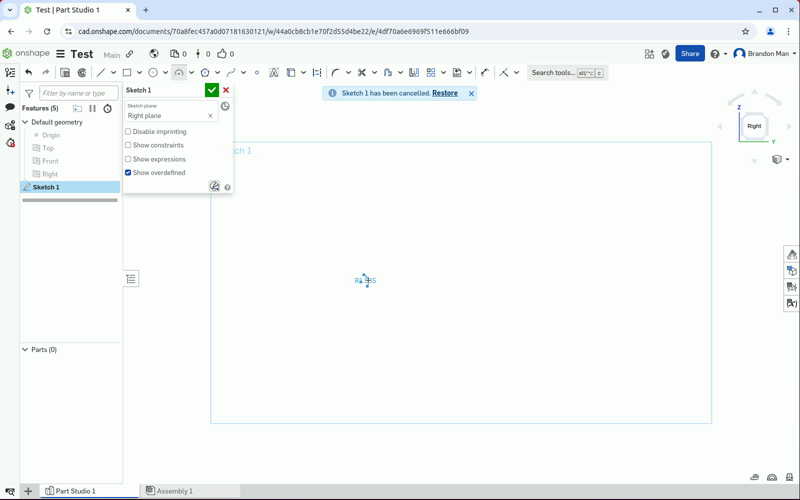
key_up(shift)
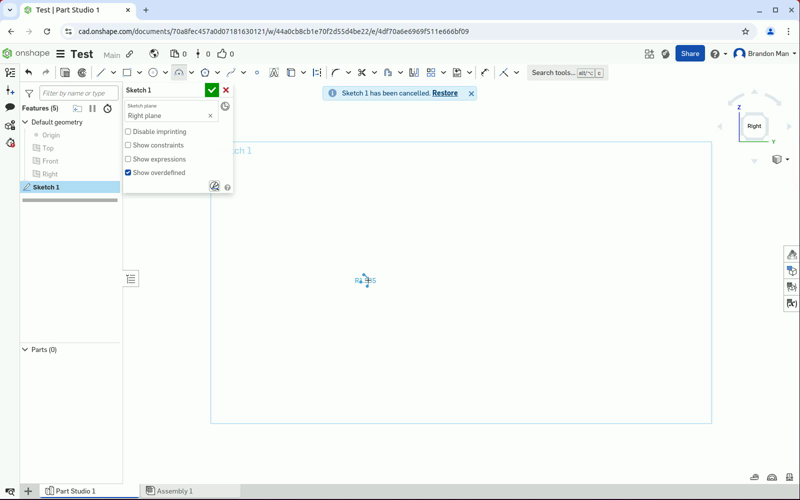
key(esc)
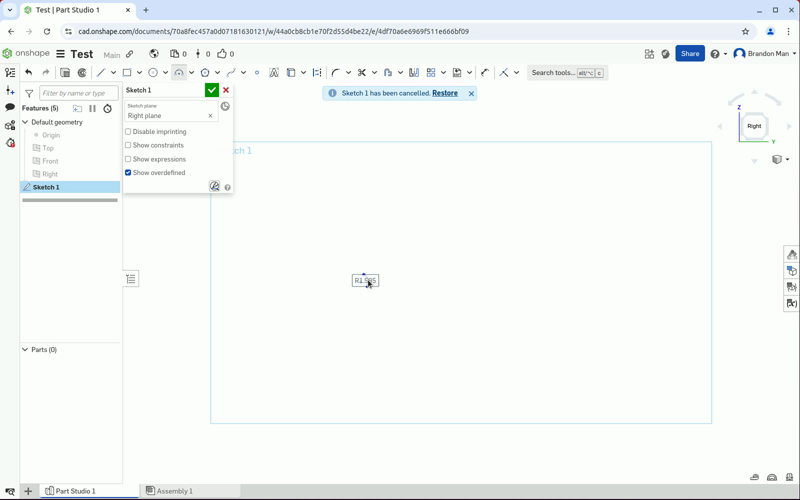
key(l)
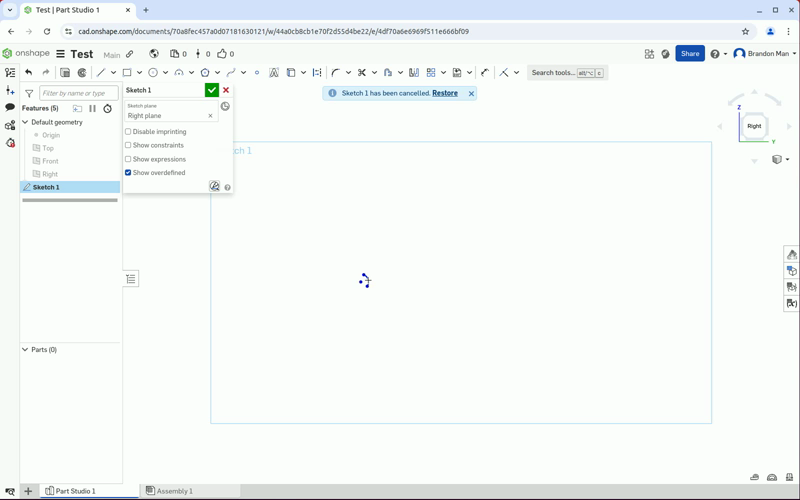
mouse_move(367, 286)
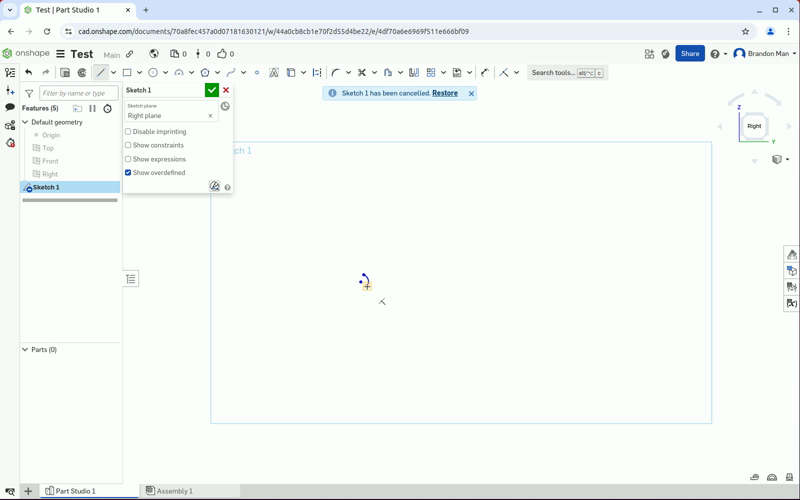
click(367, 286)
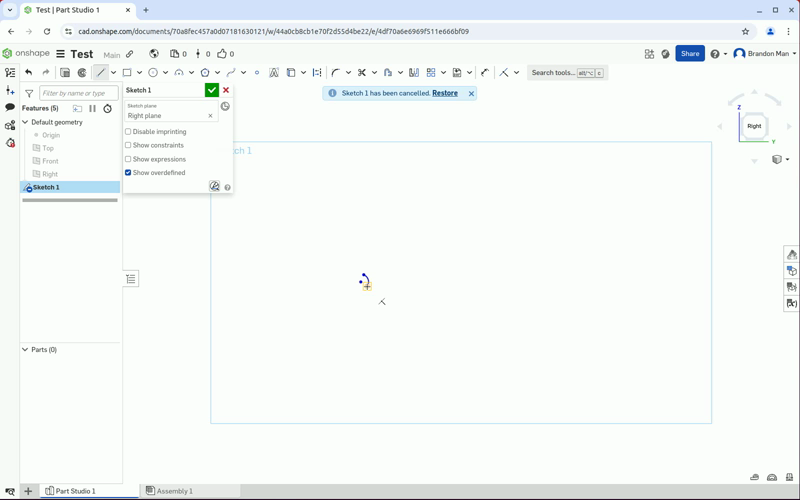
key_down(shift)
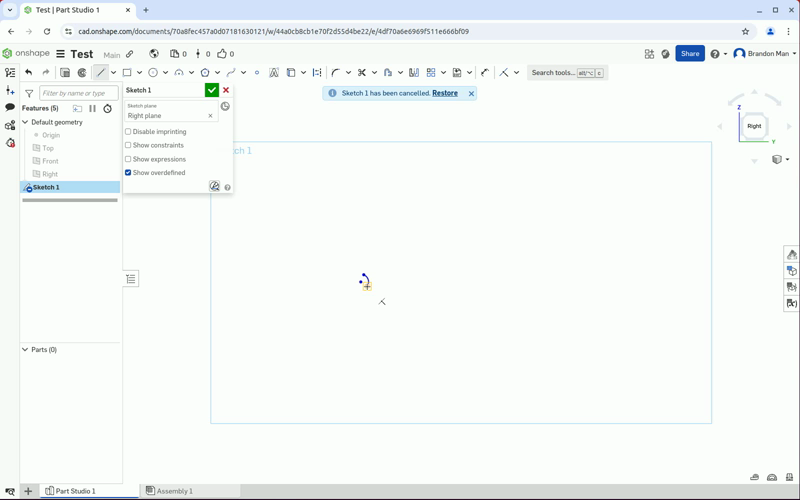
mouse_move(455, 301)
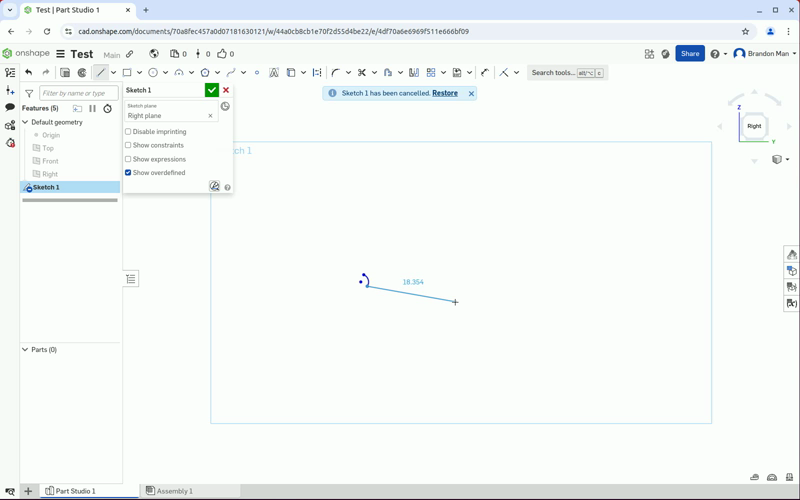
click(455, 301)
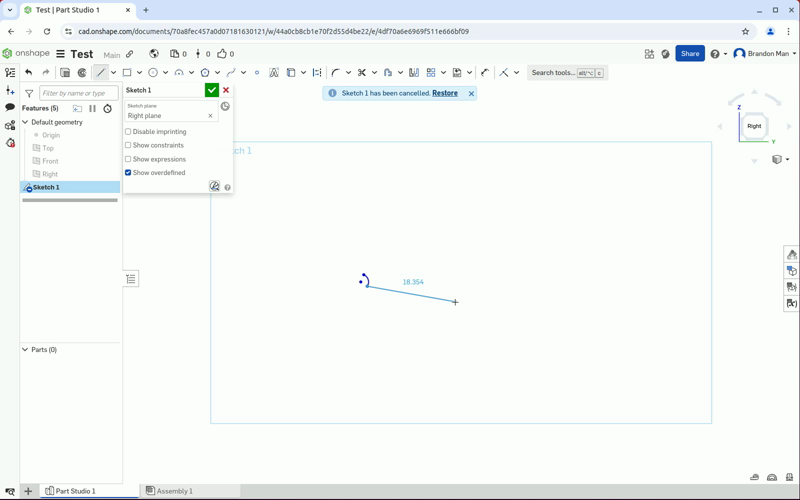
key_up(shift)
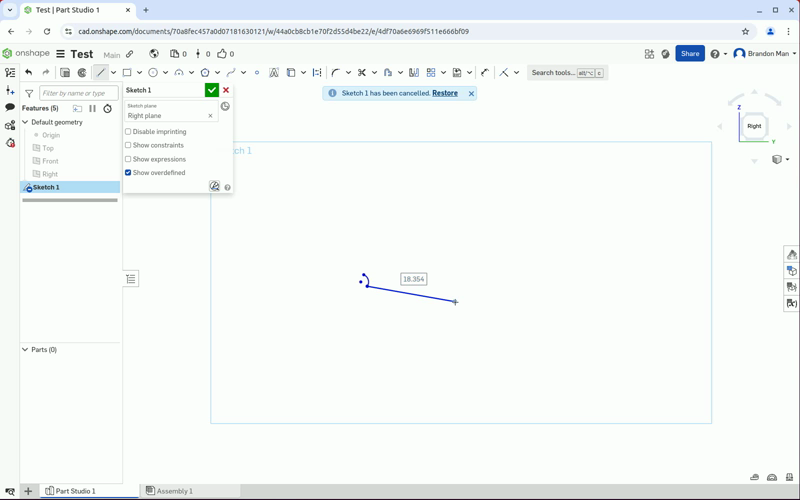
key(esc)
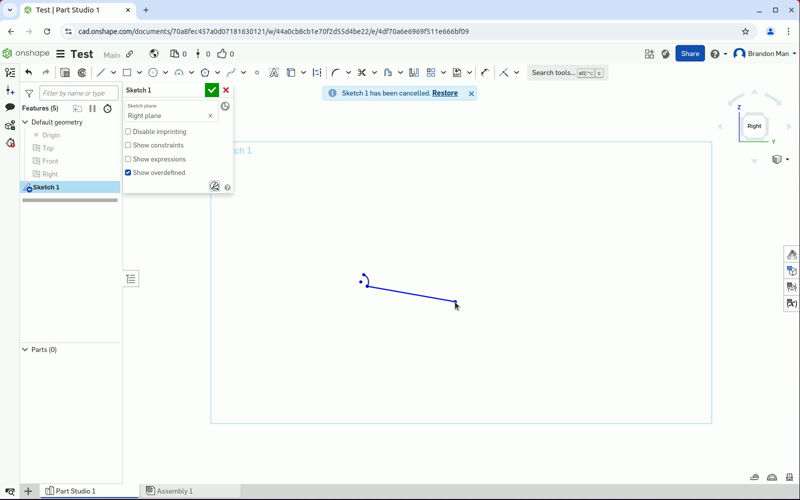
key(a)
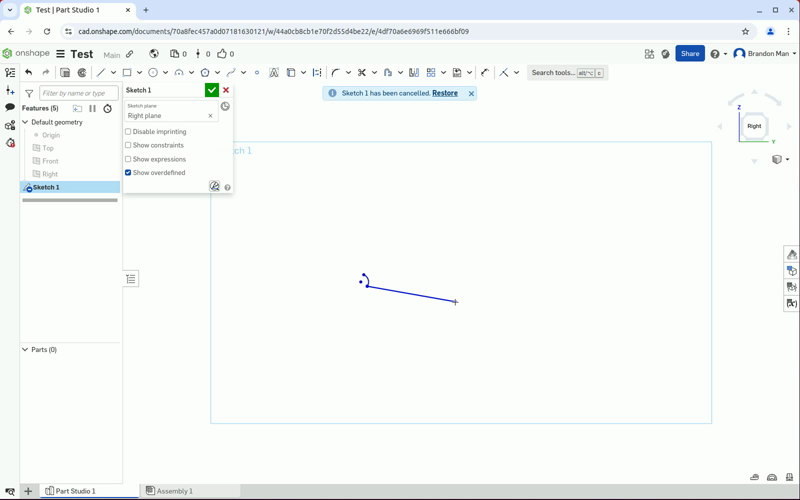
mouse_move(455, 301)
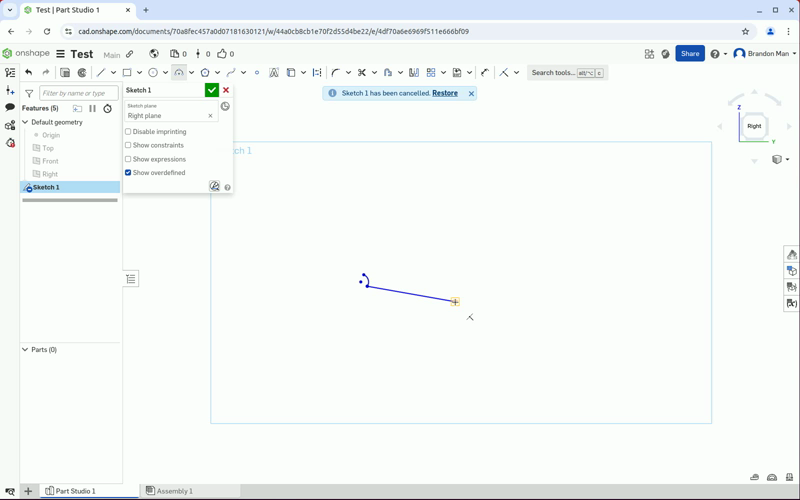
click(455, 301)
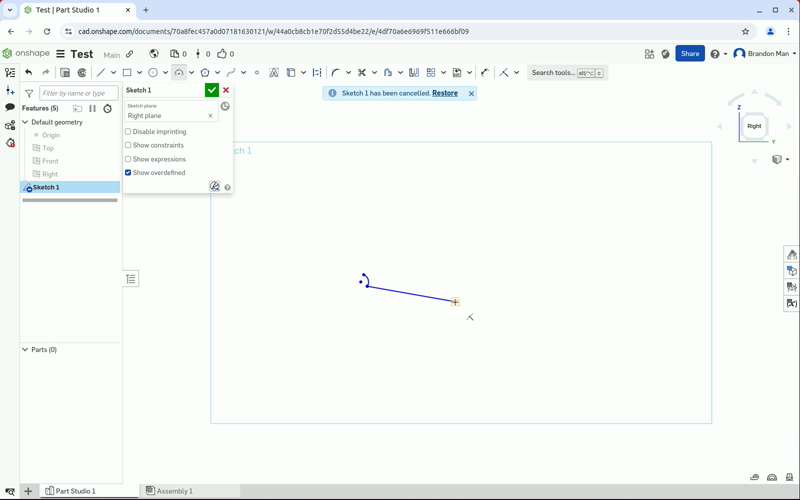
key_down(shift)
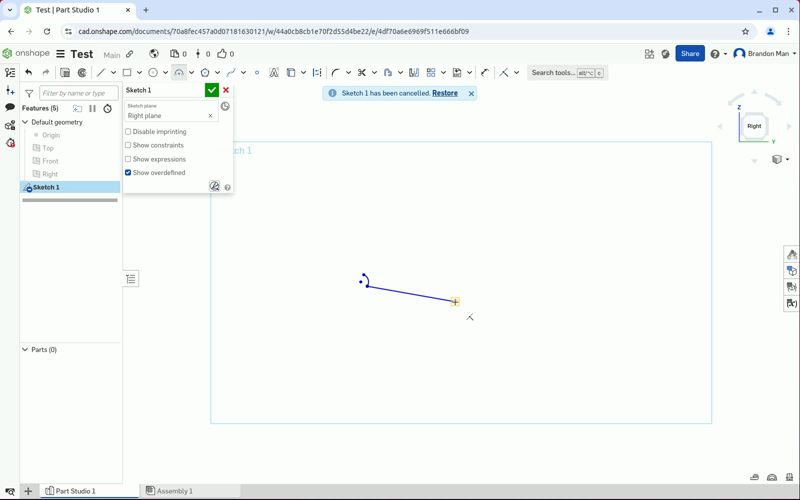
mouse_move(449, 267)
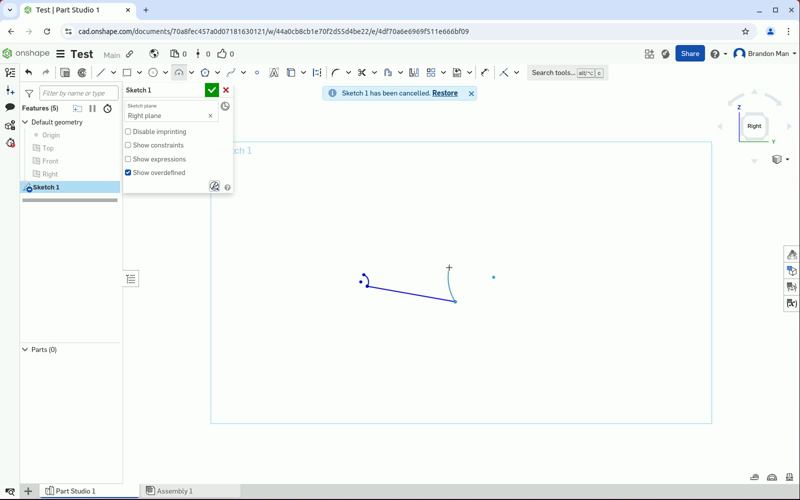
click(449, 267)
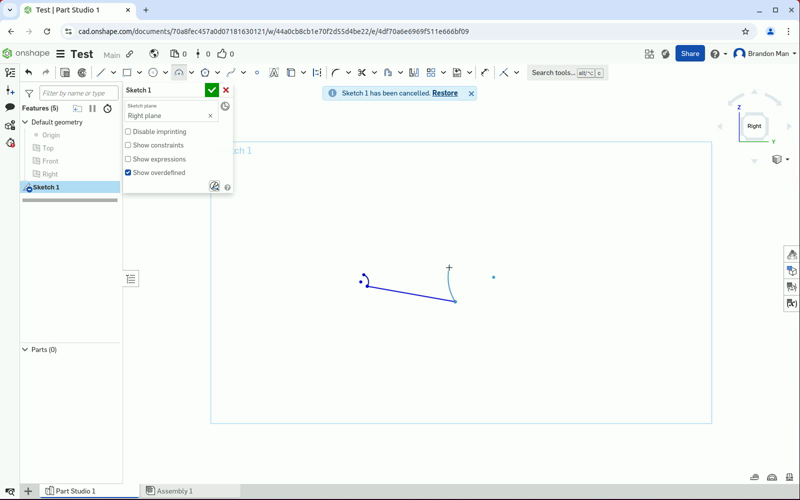
mouse_move(443, 285)
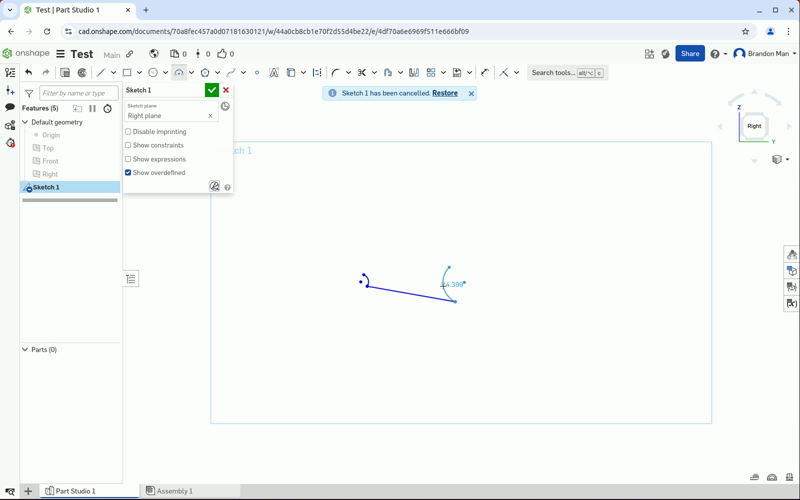
click(443, 285)
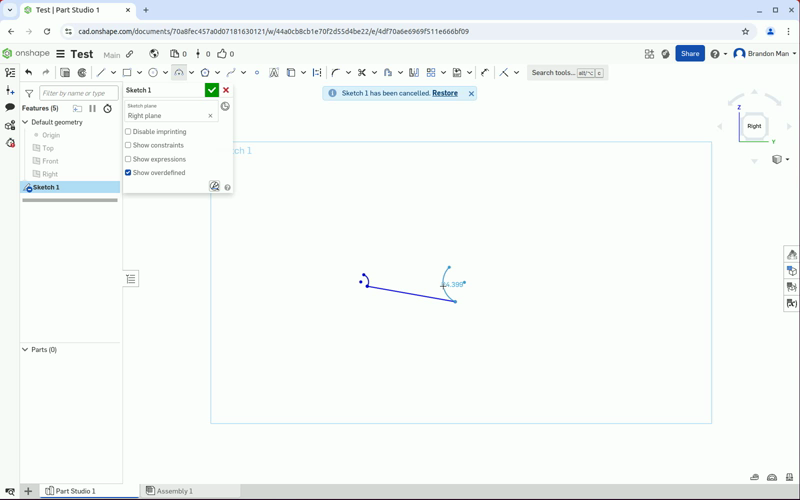
key_up(shift)
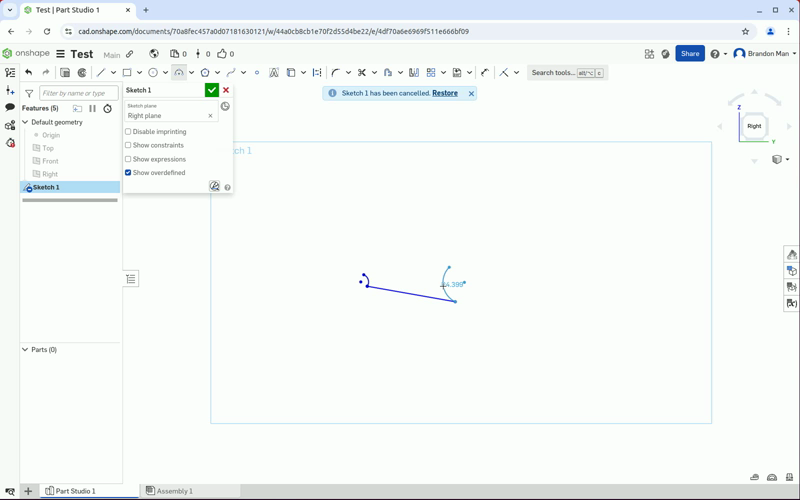
key(esc)
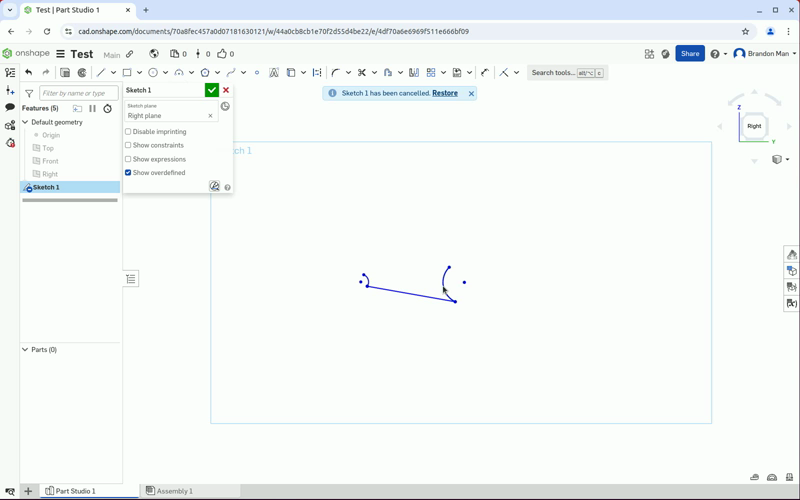
key(l)
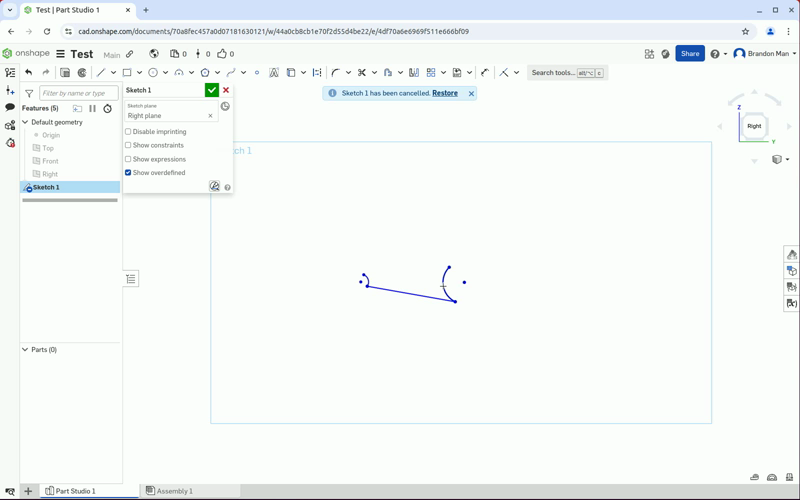
mouse_move(449, 267)
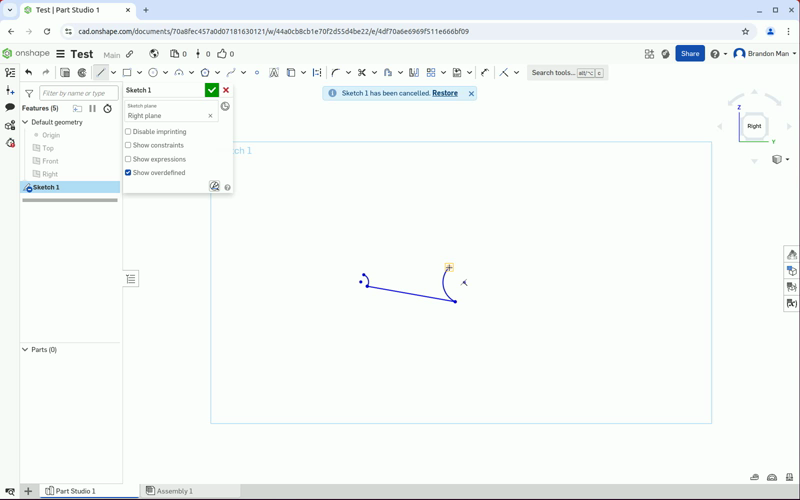
click(449, 267)
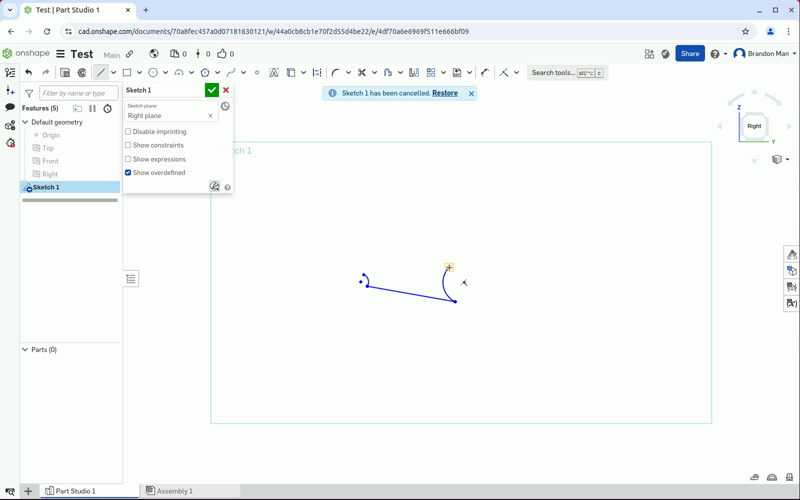
key_down(shift)
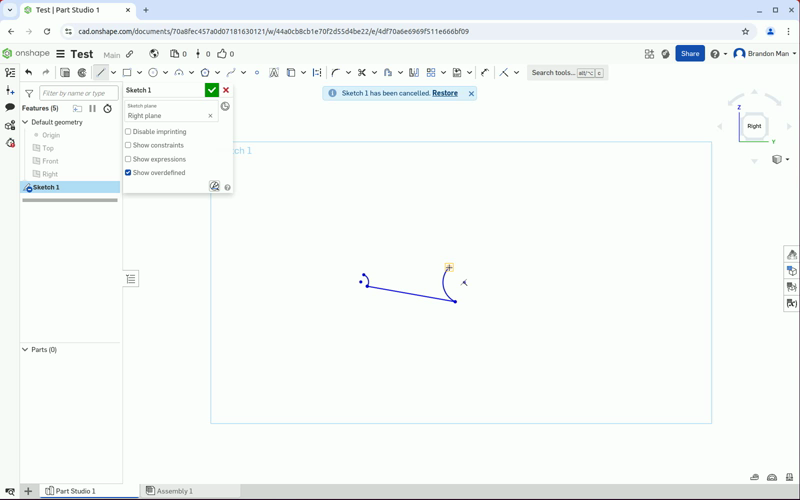
mouse_move(363, 274)
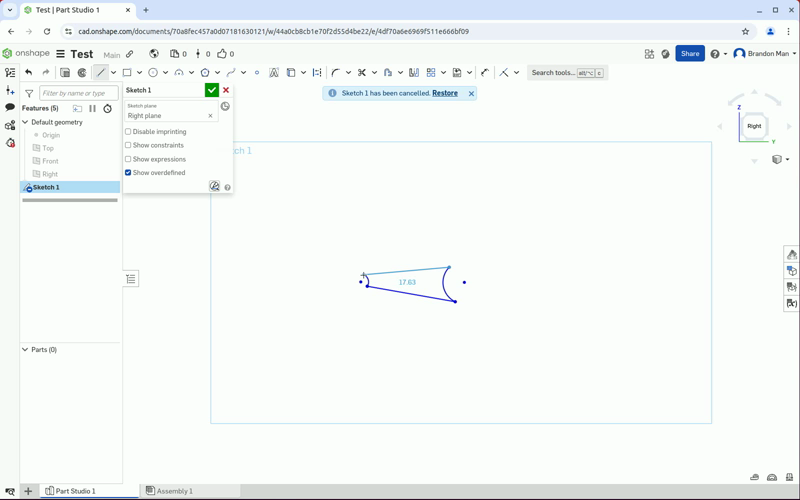
key_up(shift)
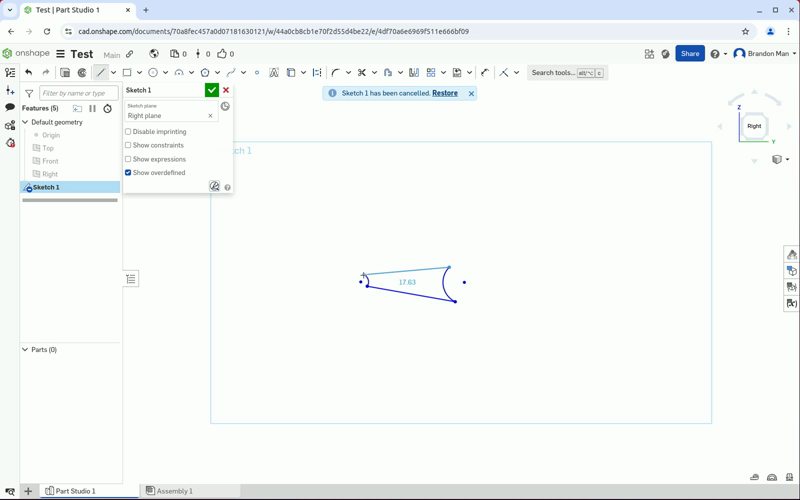
click(363, 274)
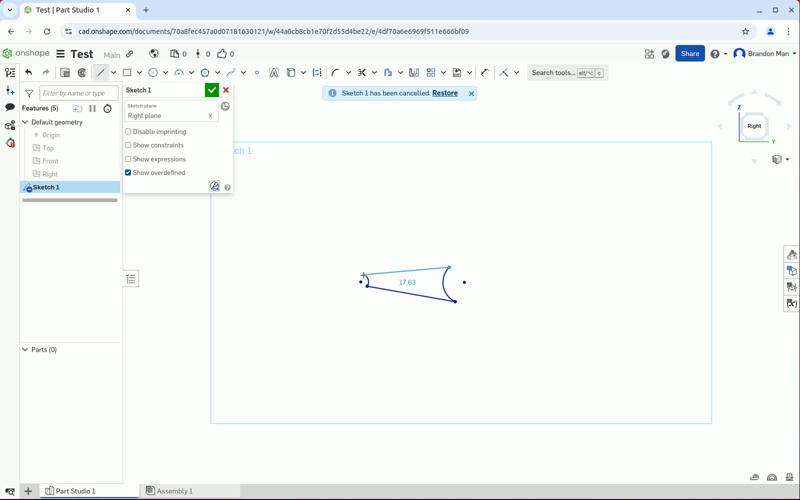
key(esc)
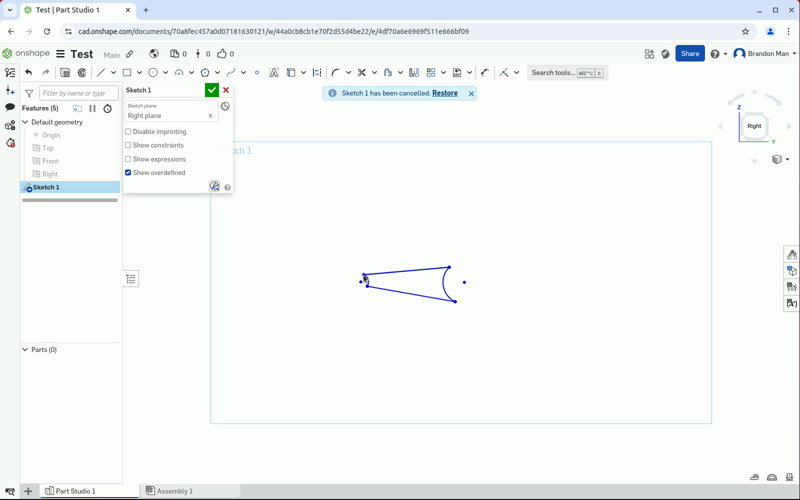
mouse_move(420, 274)
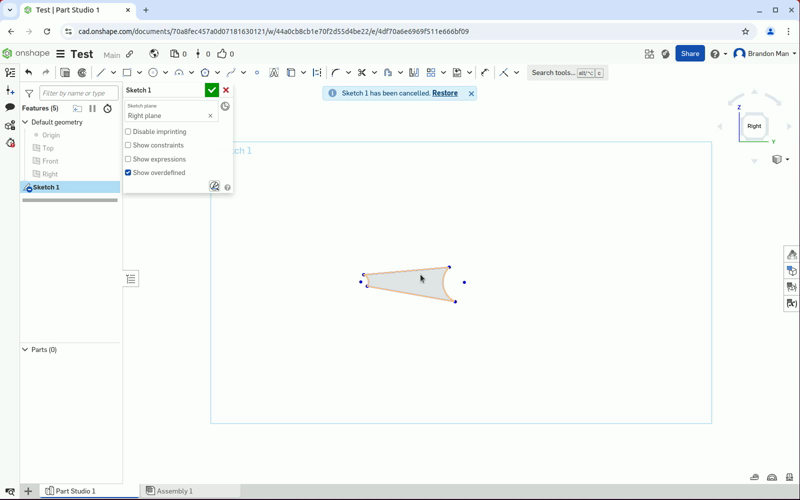
scroll(6)
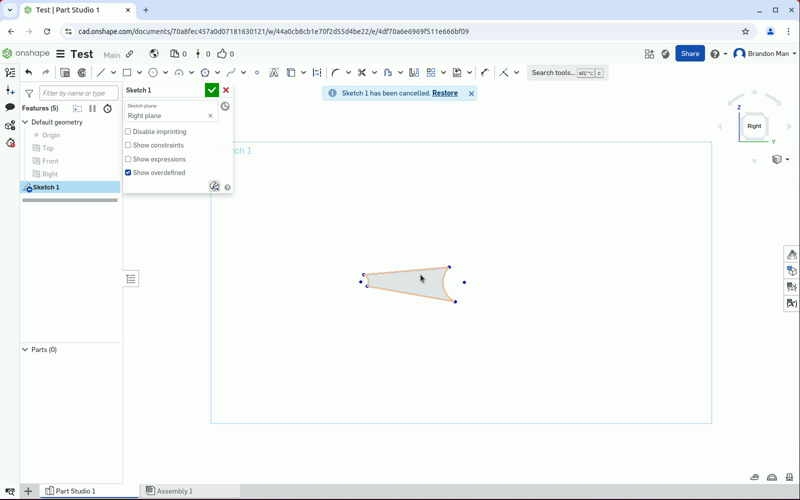
scroll(6)
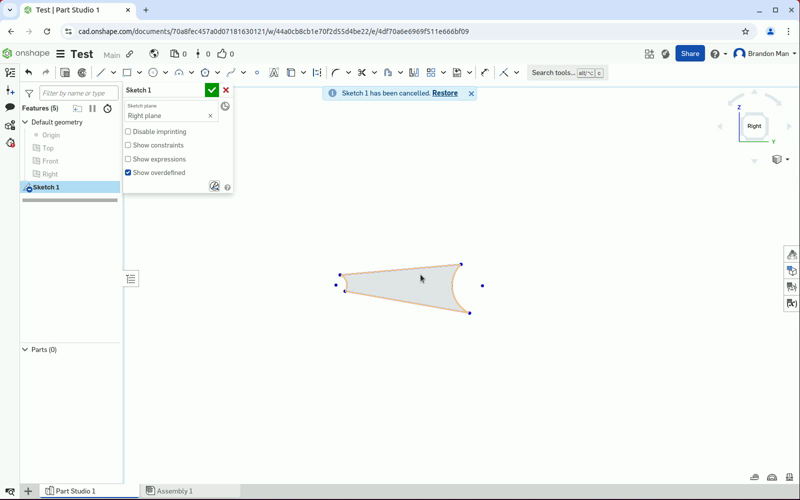
scroll(6)
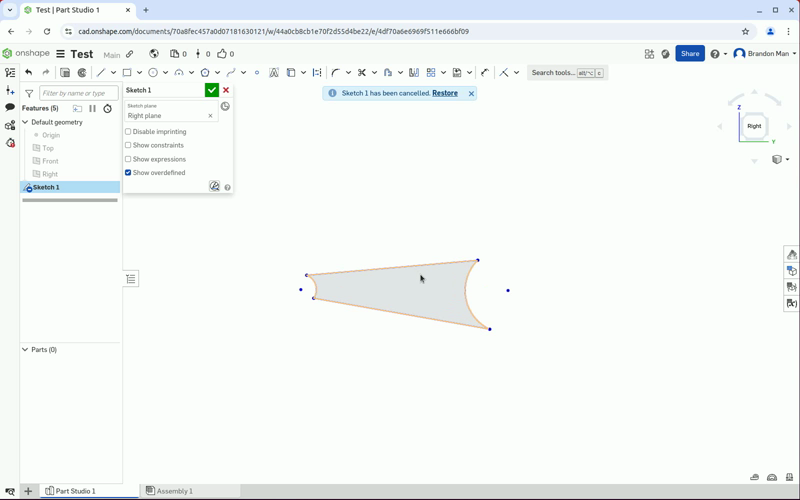
scroll(6)
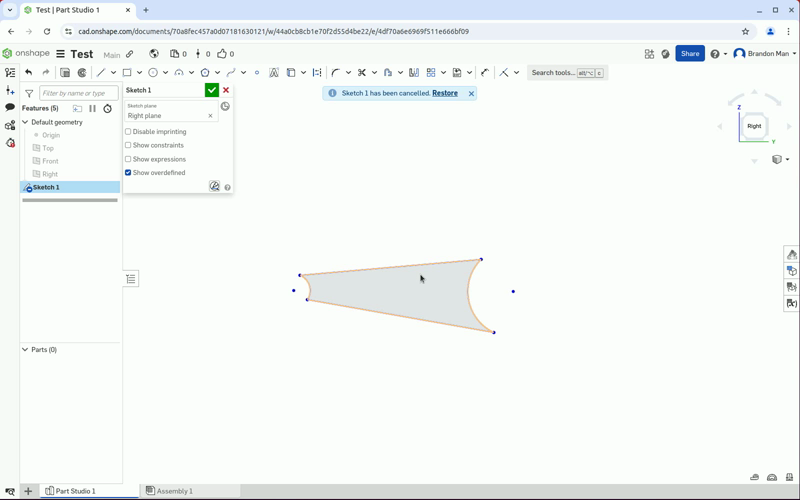
scroll(6)
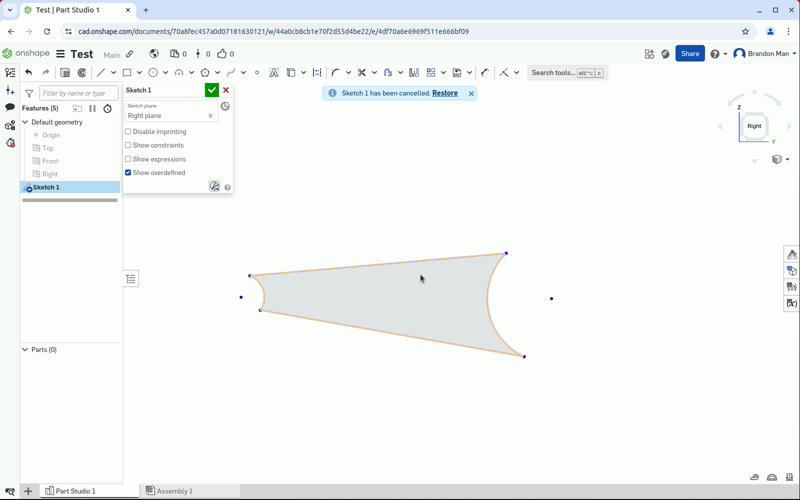
scroll(6)
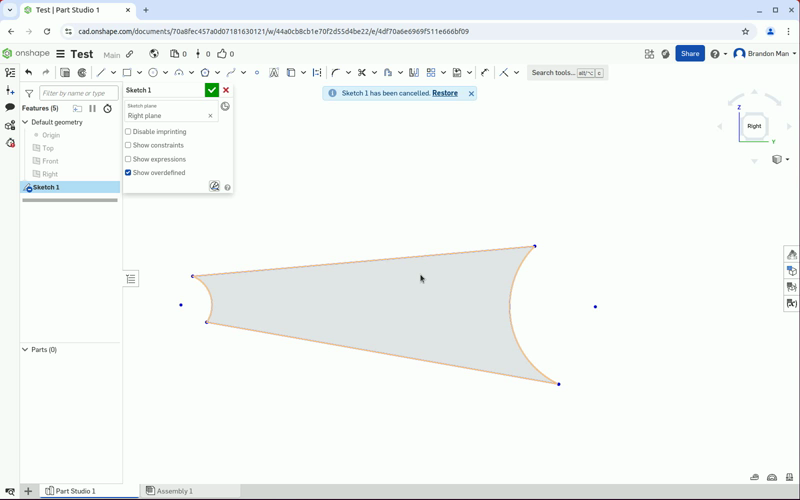
scroll(6)
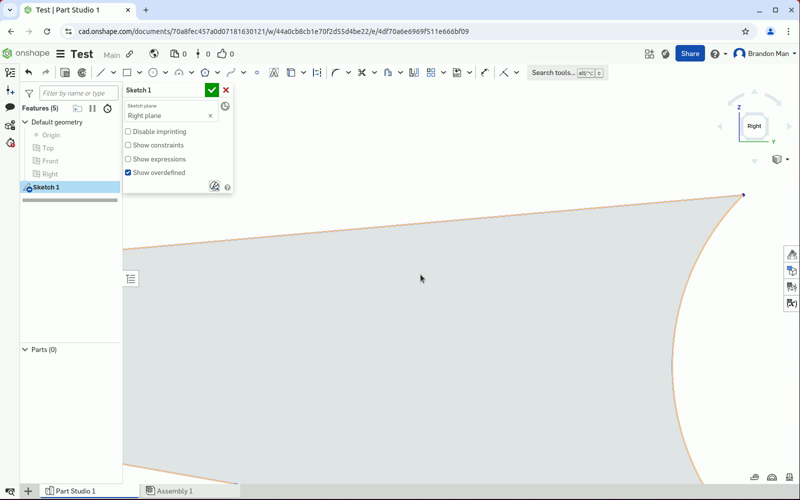
click(420, 274)
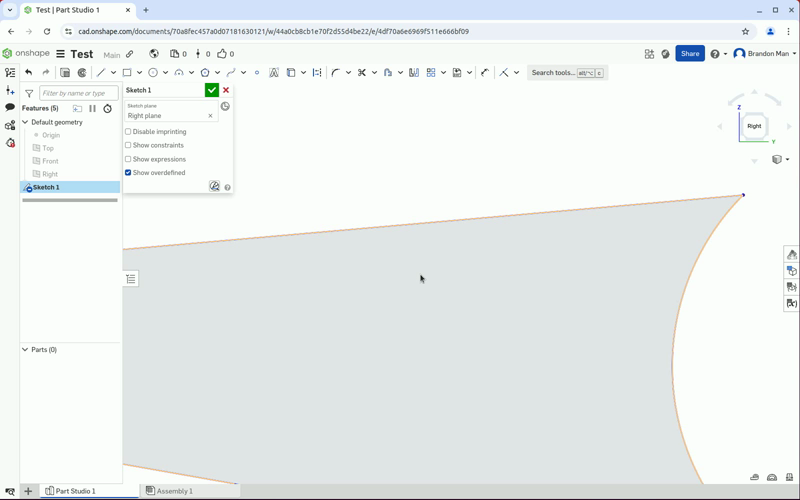
scroll(-6)
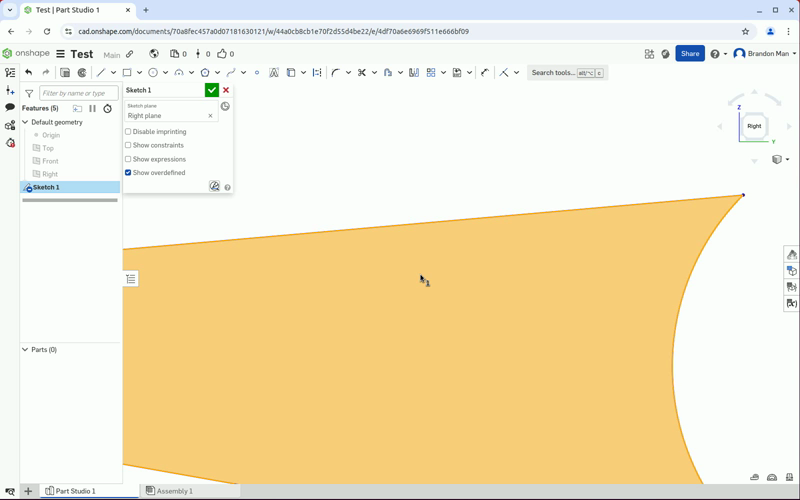
scroll(-6)
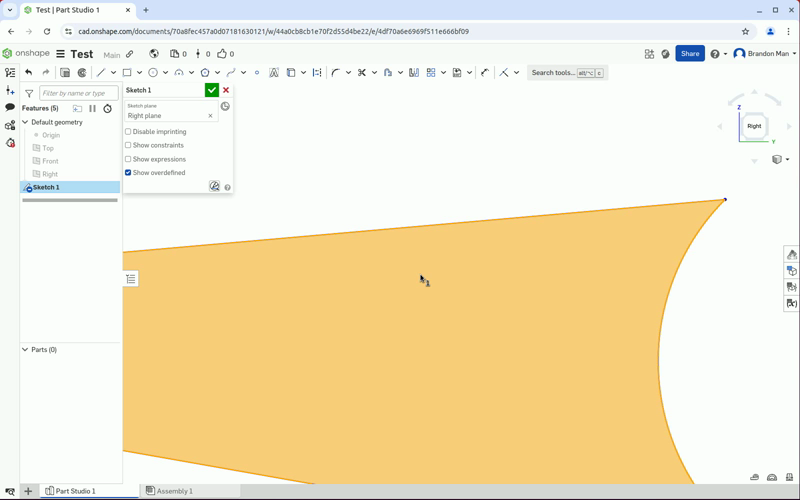
scroll(-6)
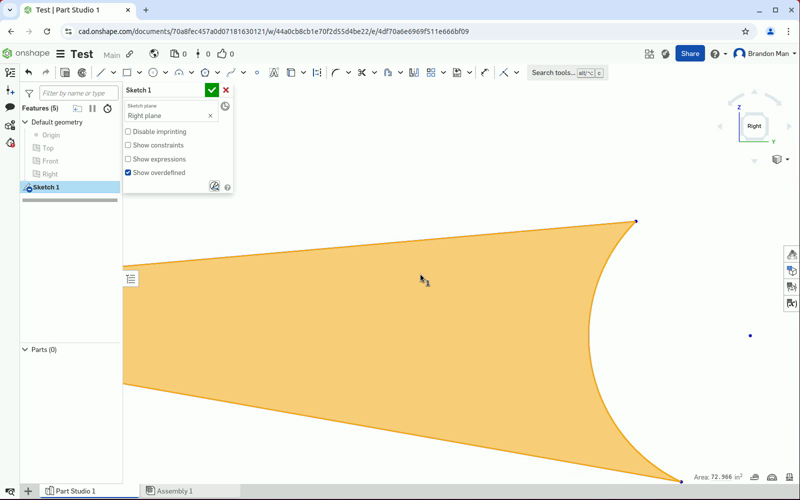
scroll(-6)
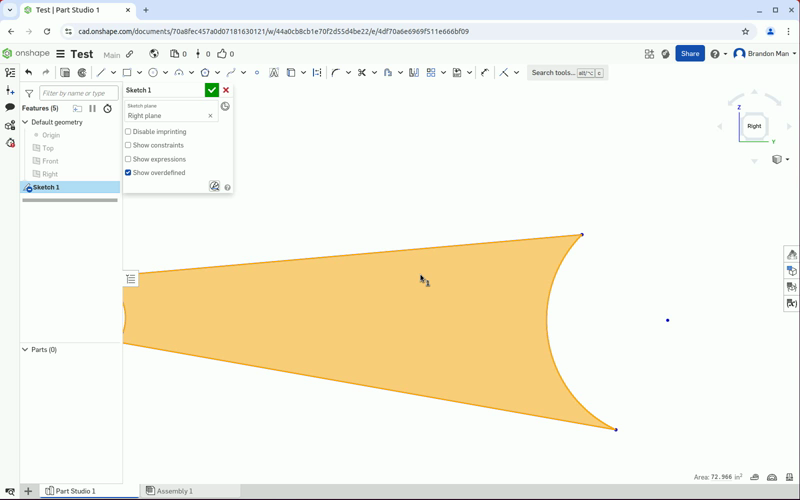
scroll(-6)
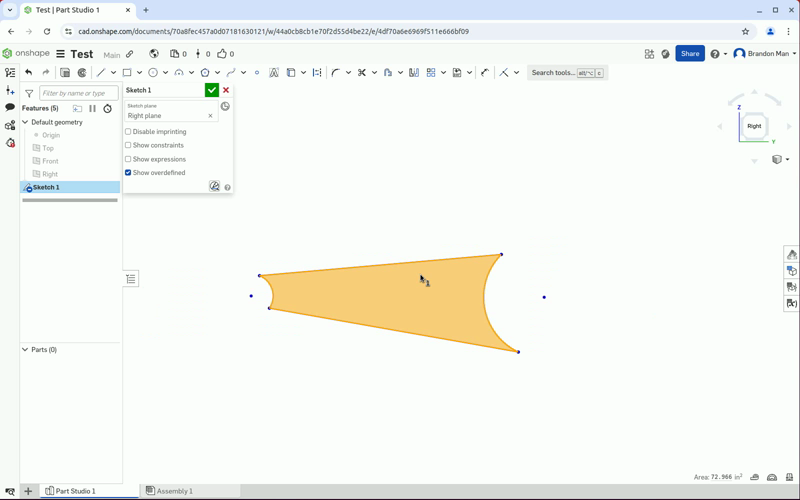
scroll(-6)
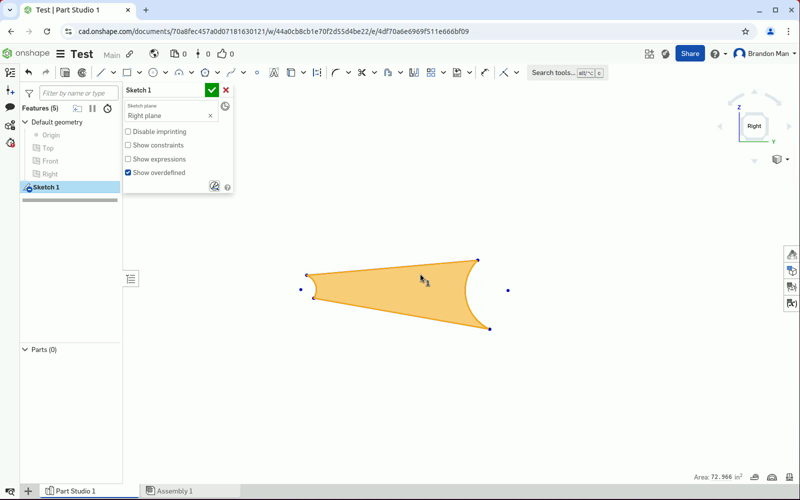
scroll(-6)
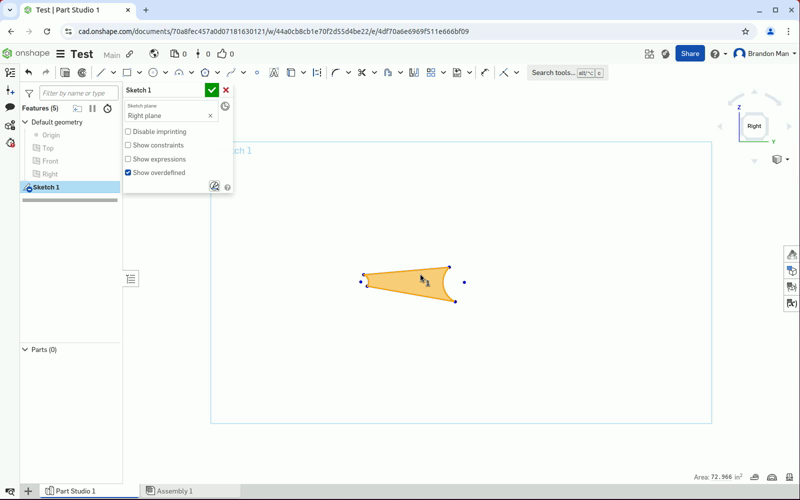
mouse_move(73, 352)
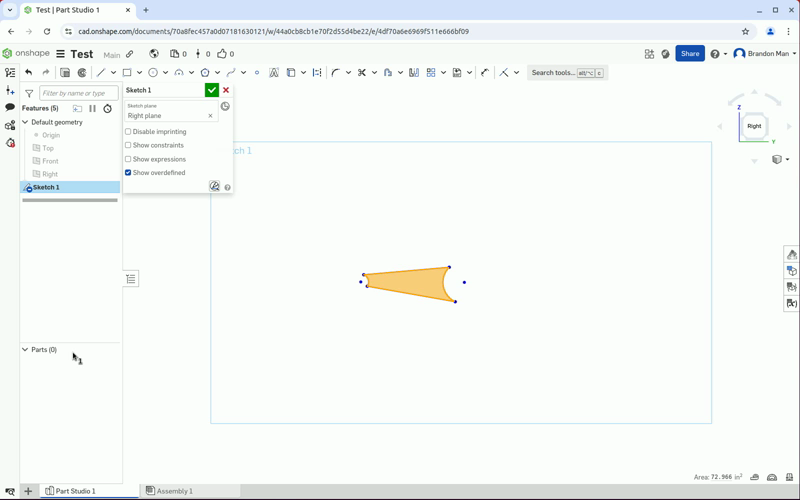
key(shift+y)
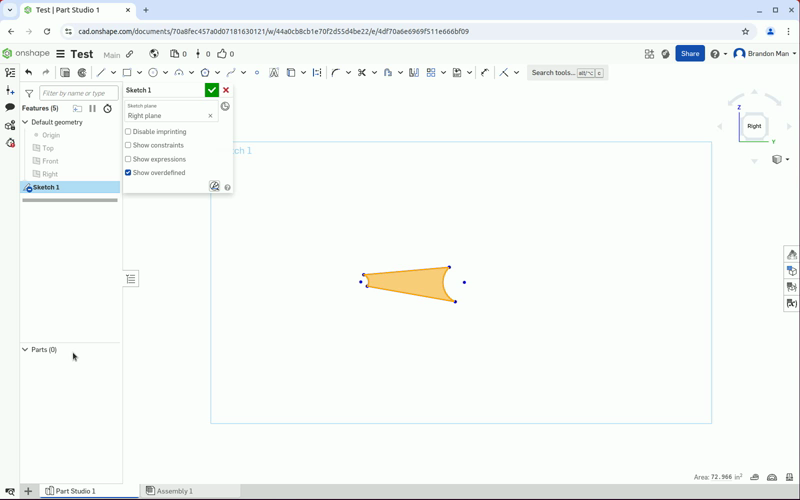
key(shift+e)
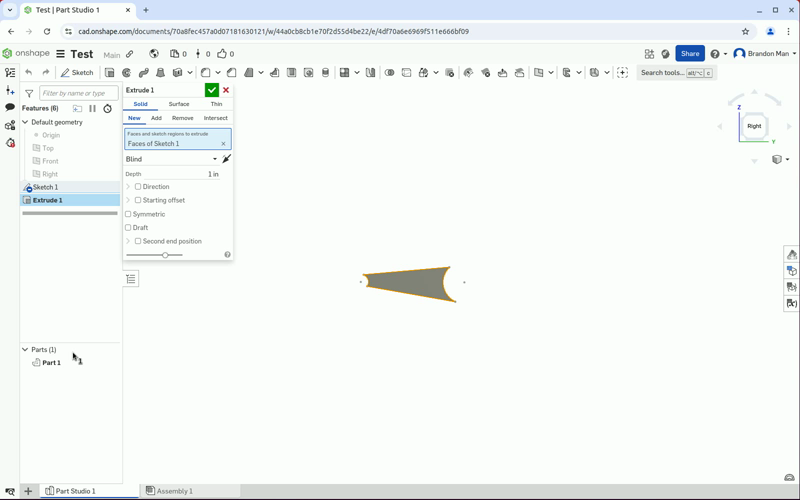
mouse_move(143, 106)
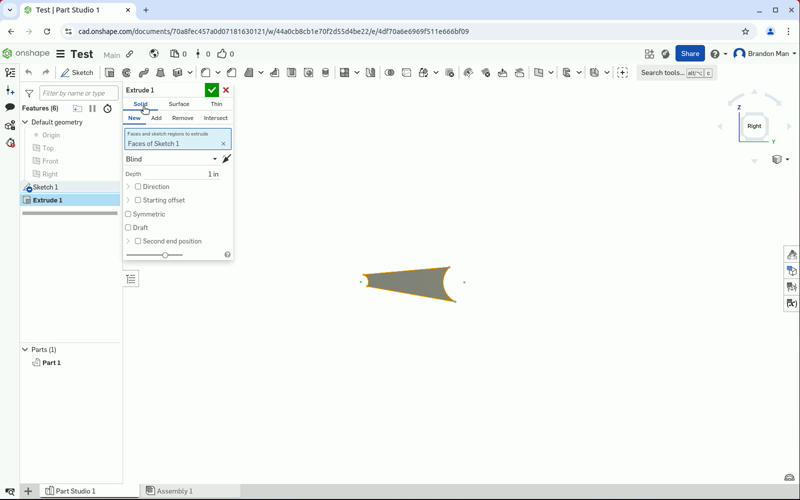
click(143, 106)
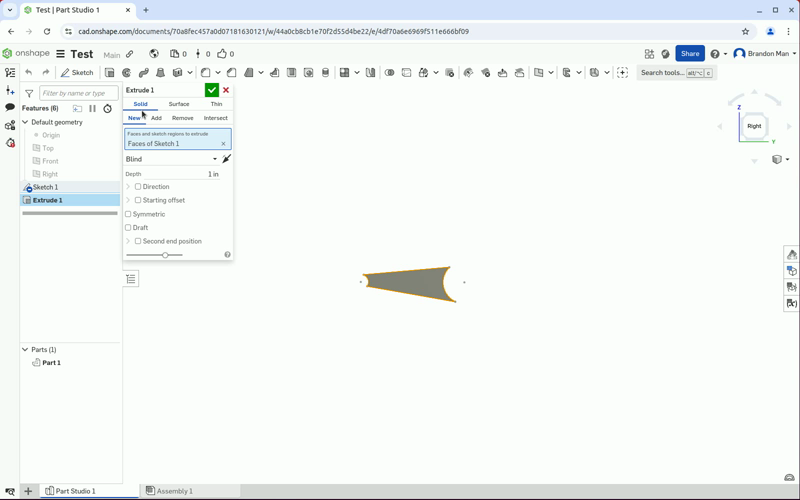
mouse_move(137, 120)
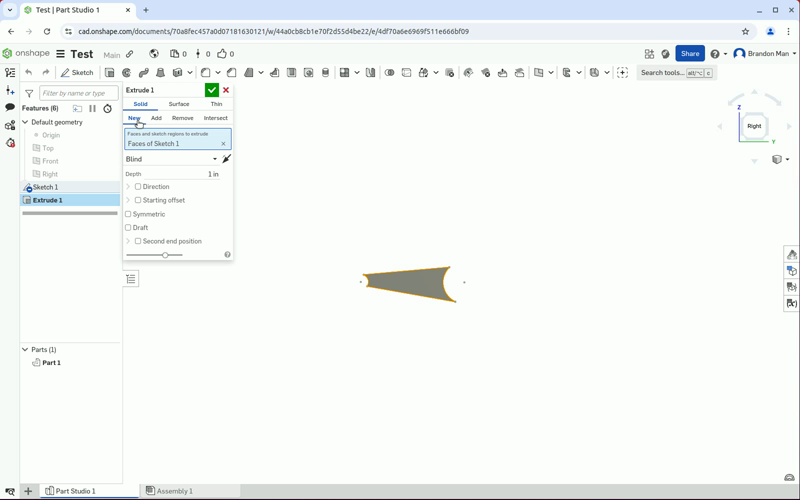
click(137, 120)
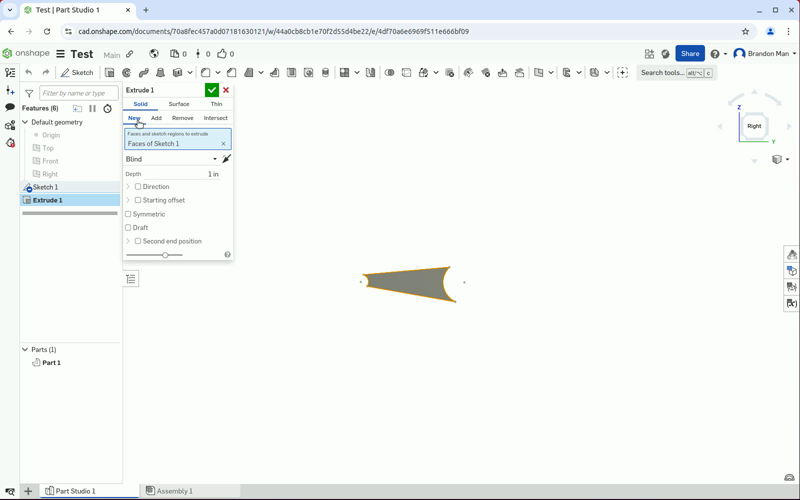
key(tab, 4)
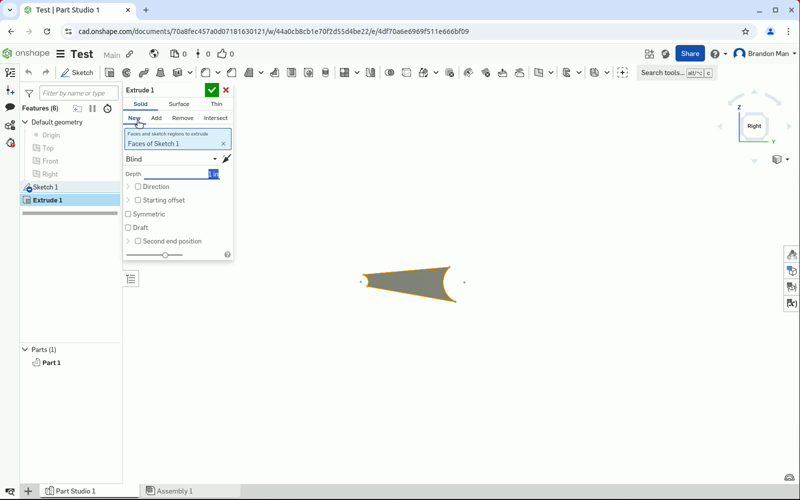
text(5.536)
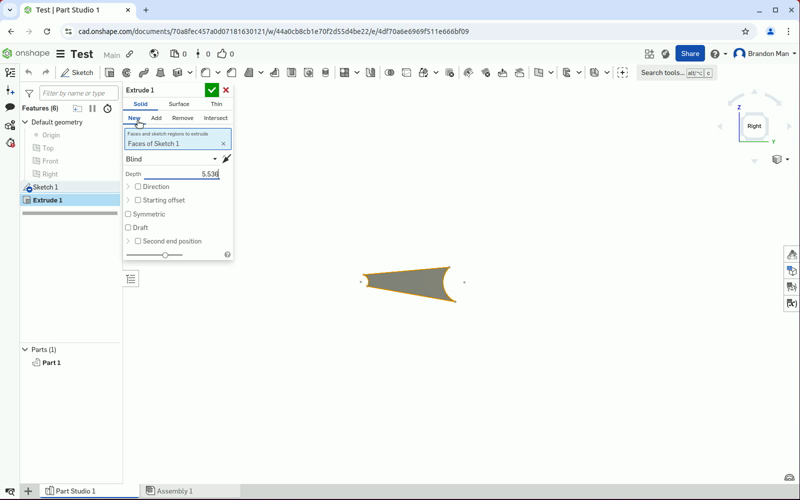
key(enter)
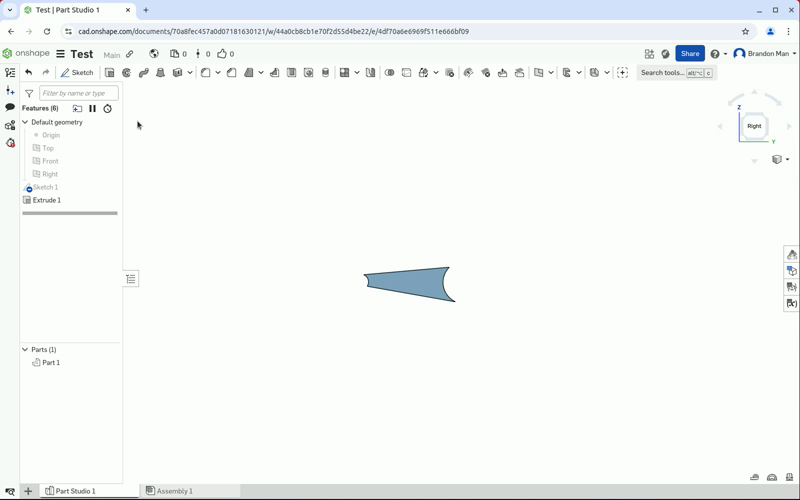
key(shift+h)
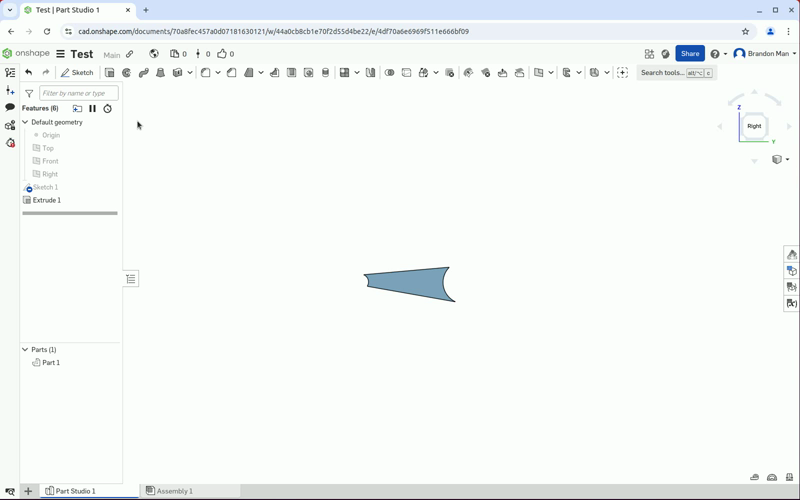
key(shift+h)
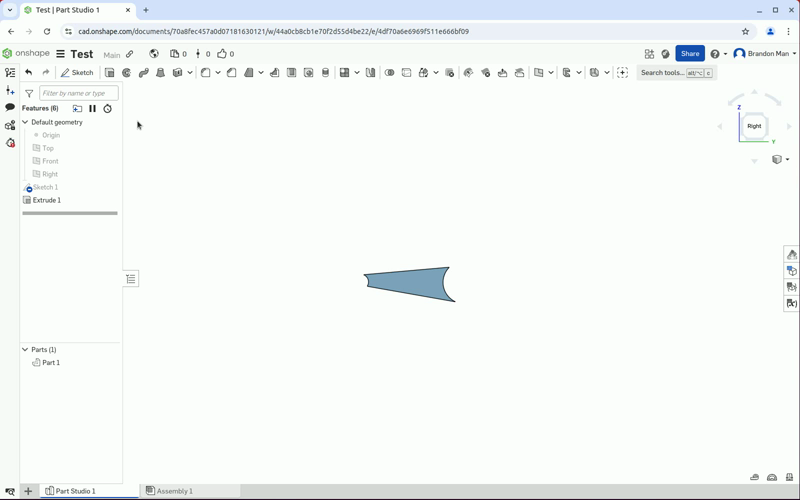
mouse_move(73, 189)
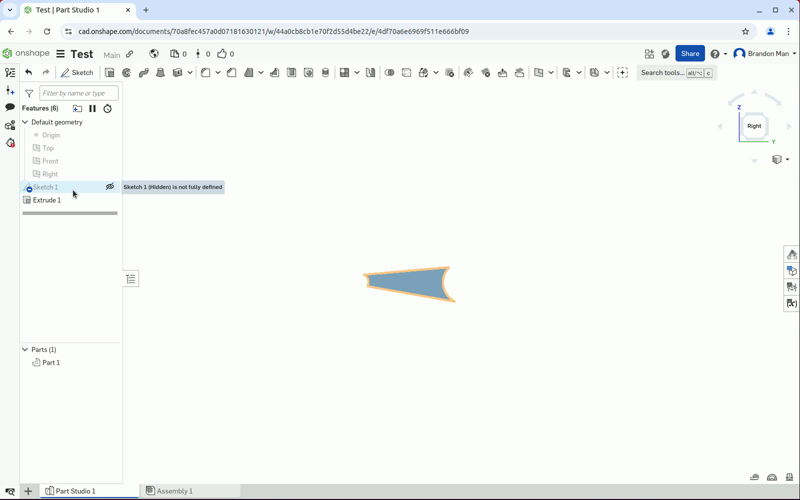
click(73, 189)
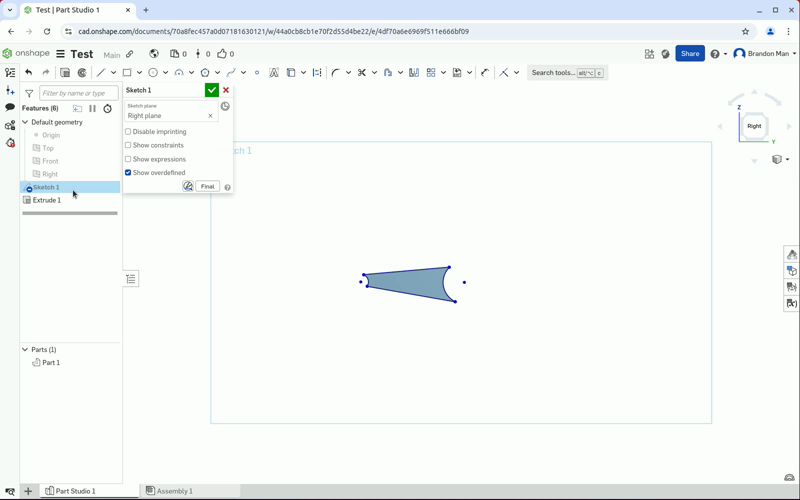
mouse_move(229, 92)
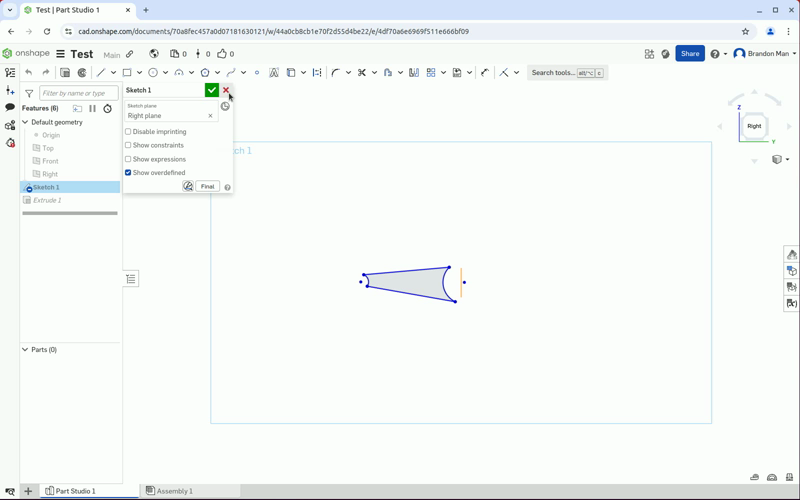
click(229, 92)
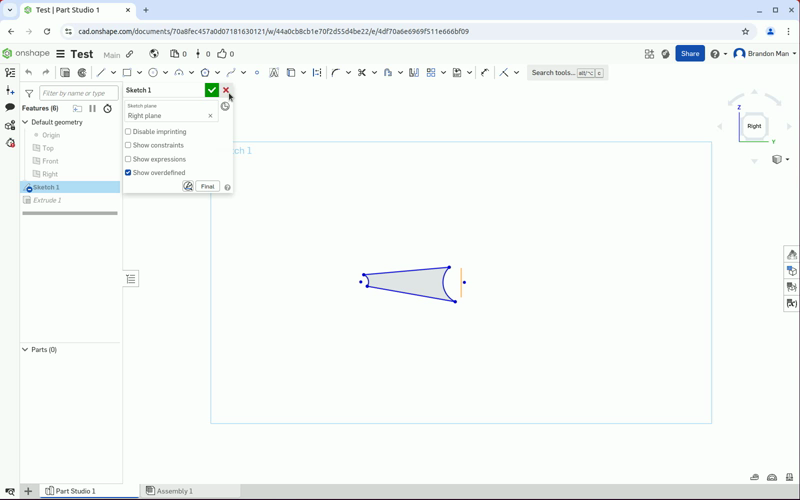
key(shift+s)
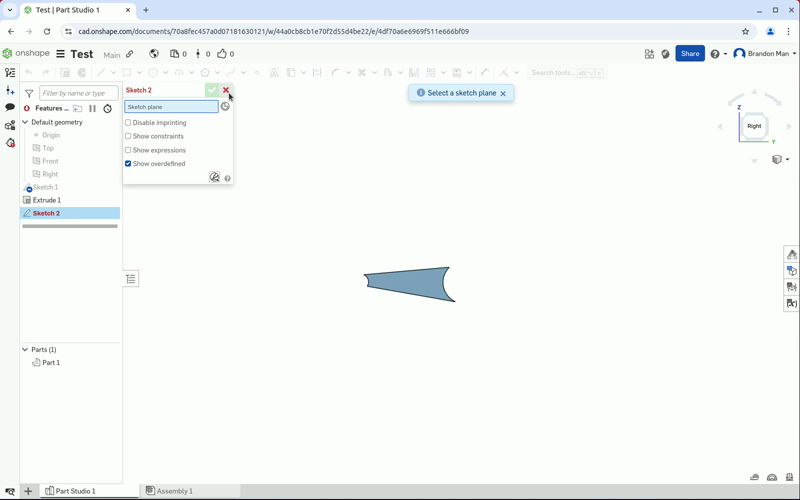
mouse_move(73, 176)
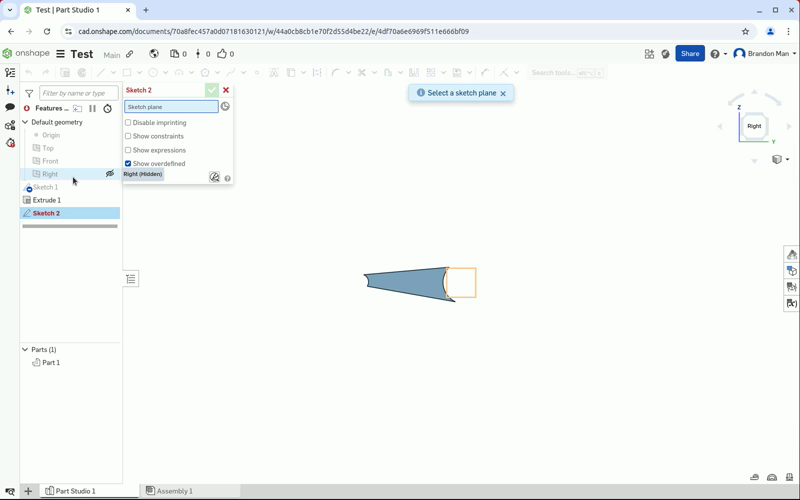
click(73, 176)
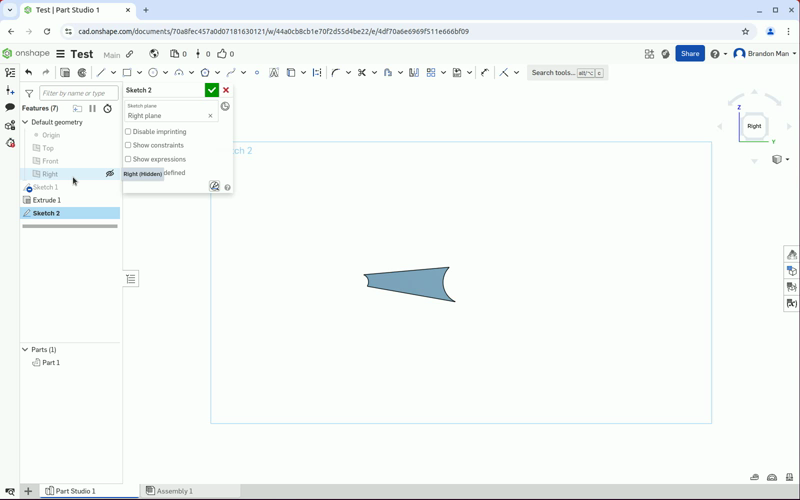
mouse_move(73, 352)
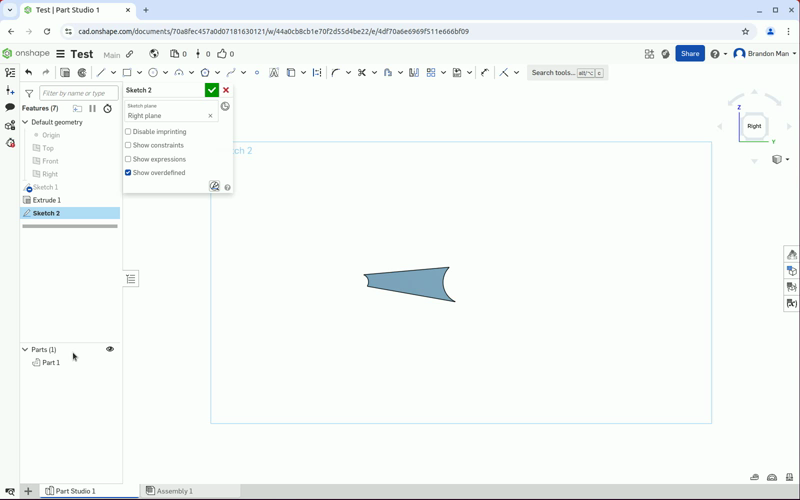
key(y)
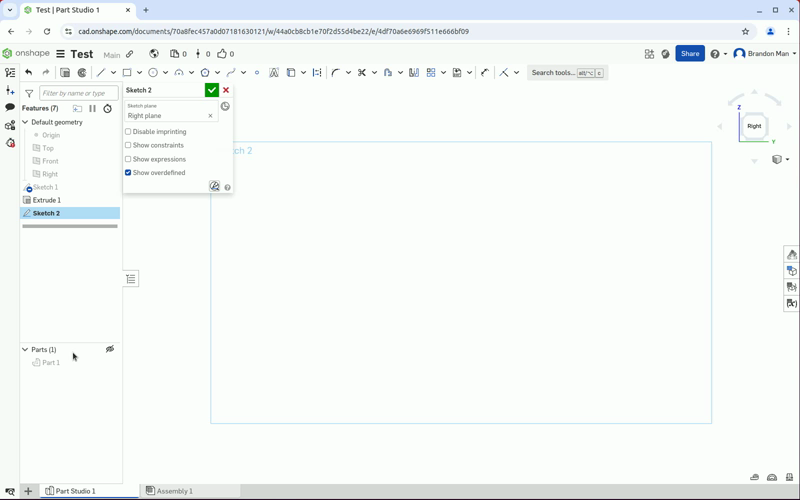
key(c)
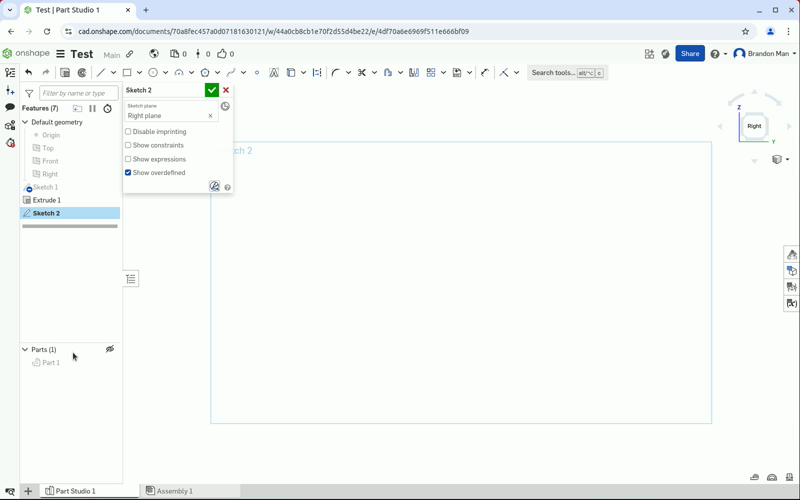
key_down(shift)
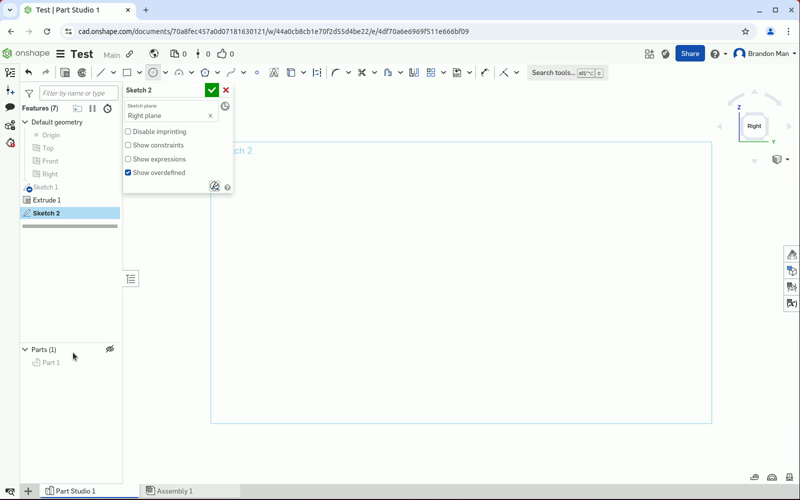
mouse_move(358, 282)
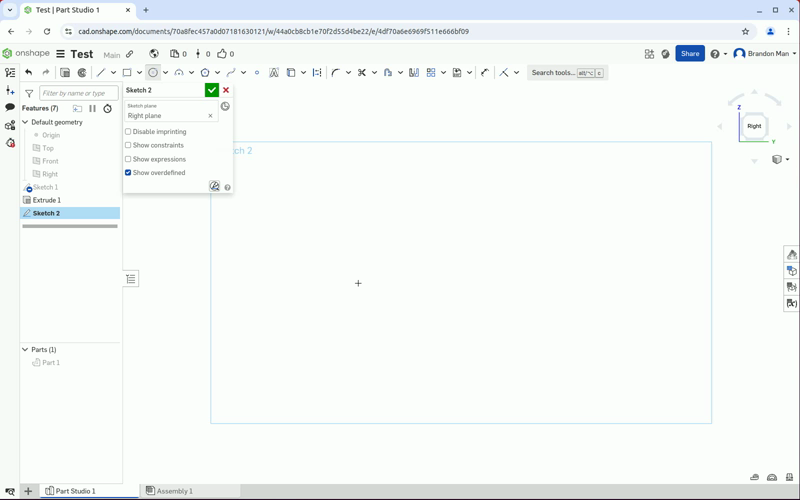
click(358, 282)
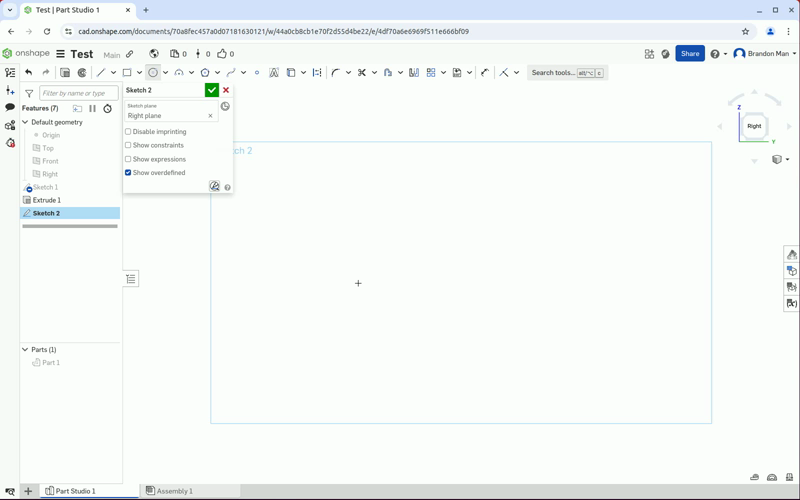
key_up(shift)
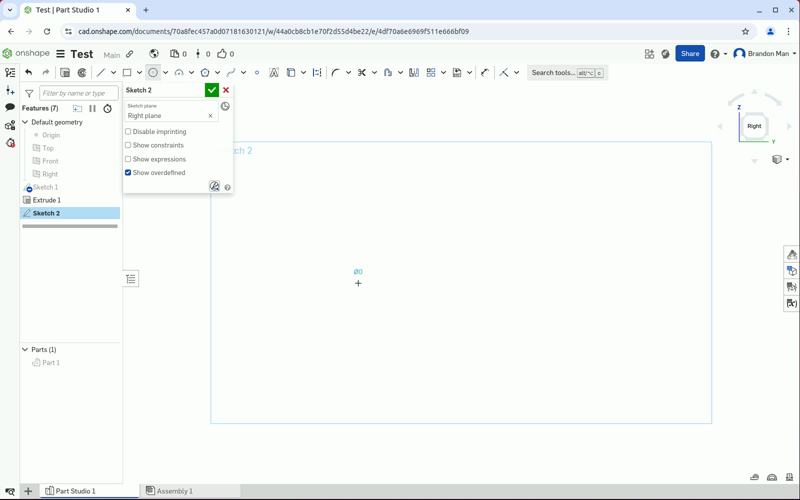
mouse_move(368, 282)
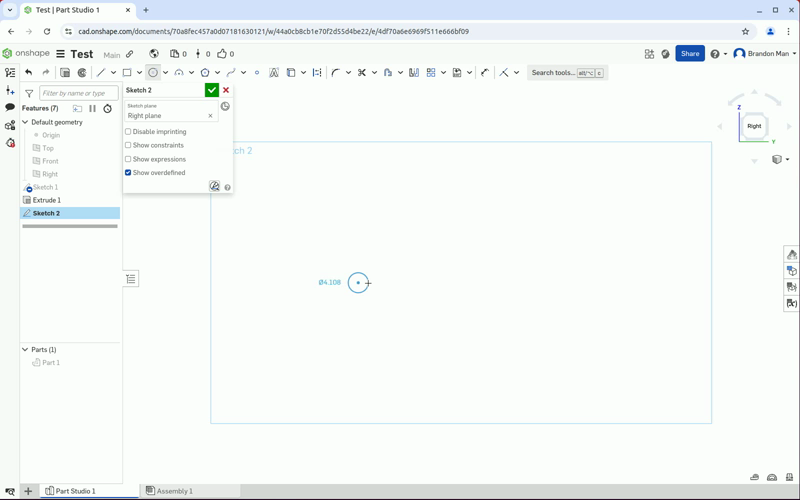
click(368, 282)
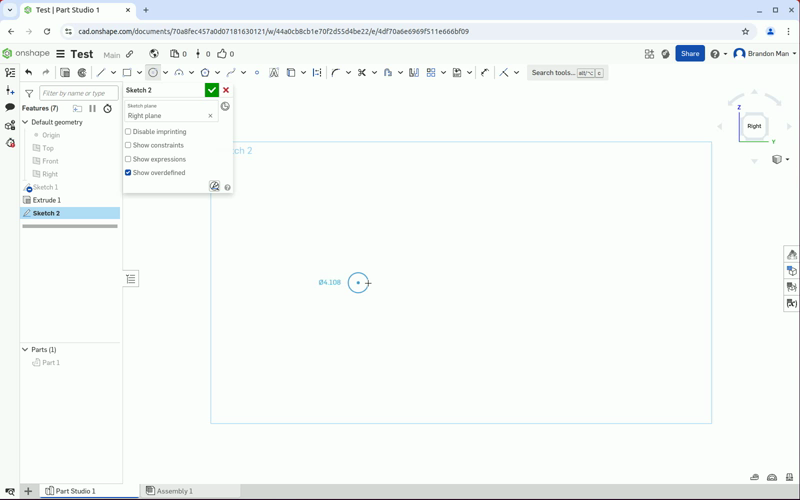
key(esc)
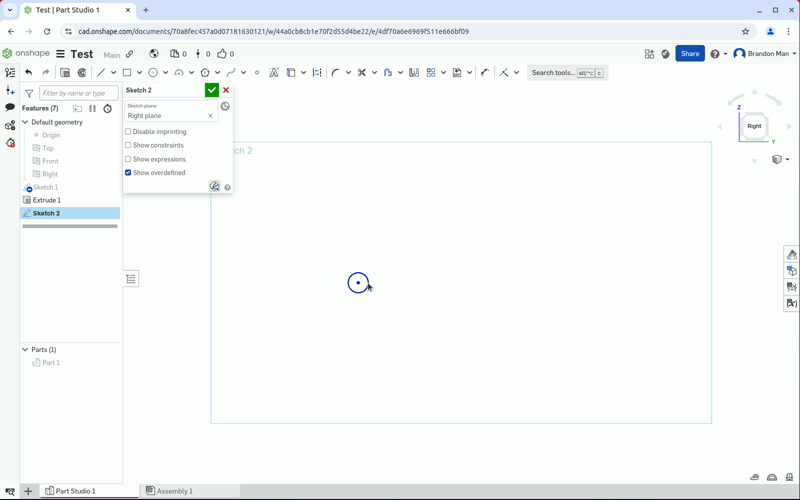
mouse_move(355, 279)
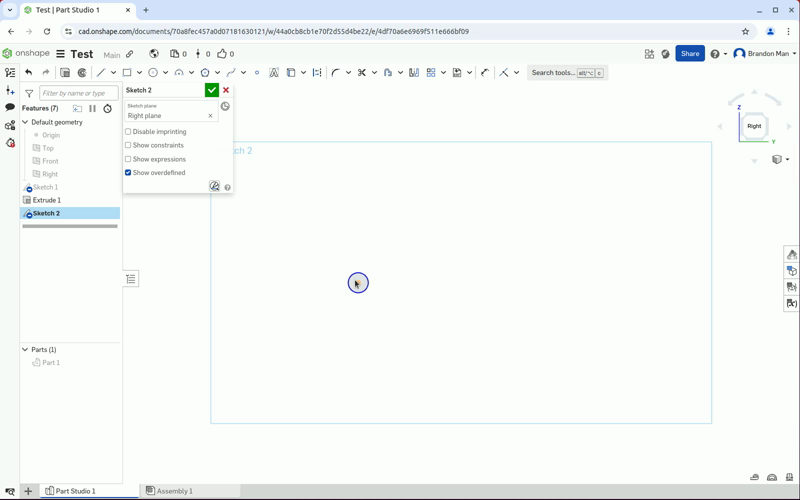
scroll(6)
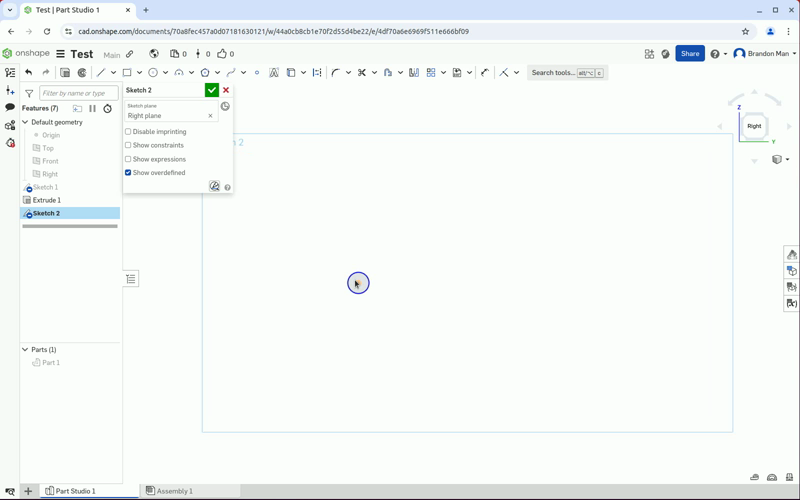
scroll(6)
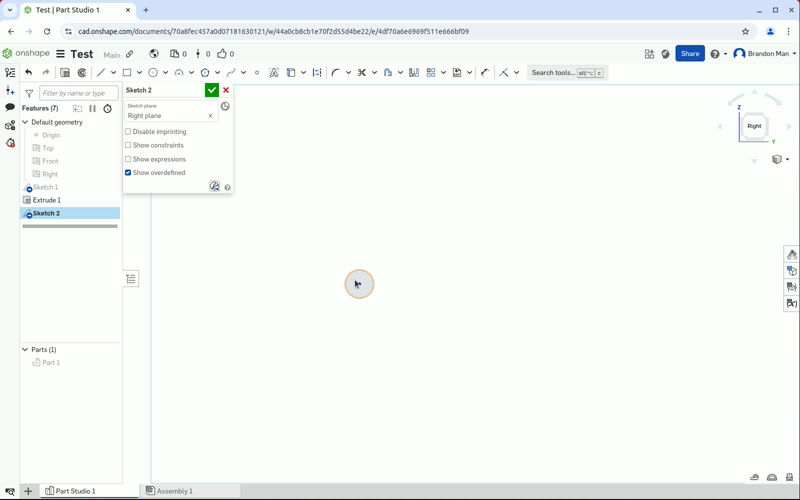
scroll(6)
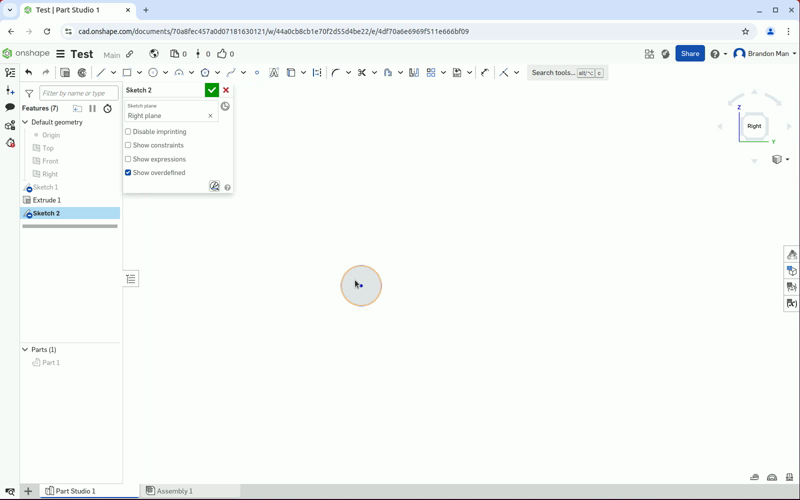
scroll(6)
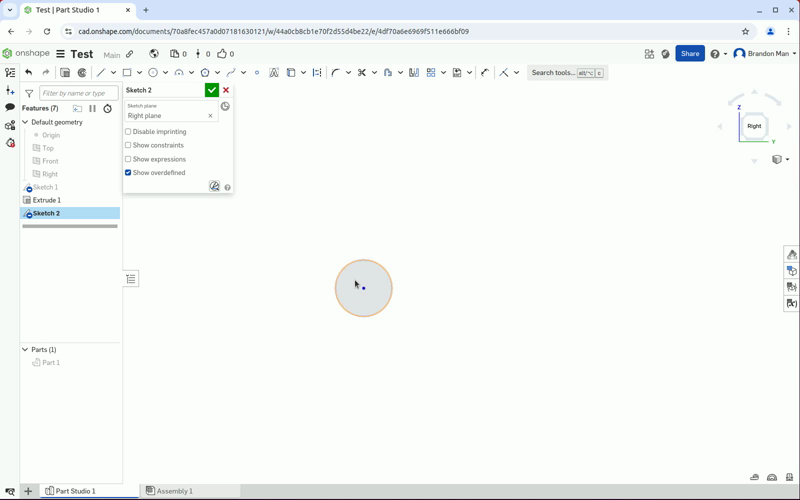
scroll(6)
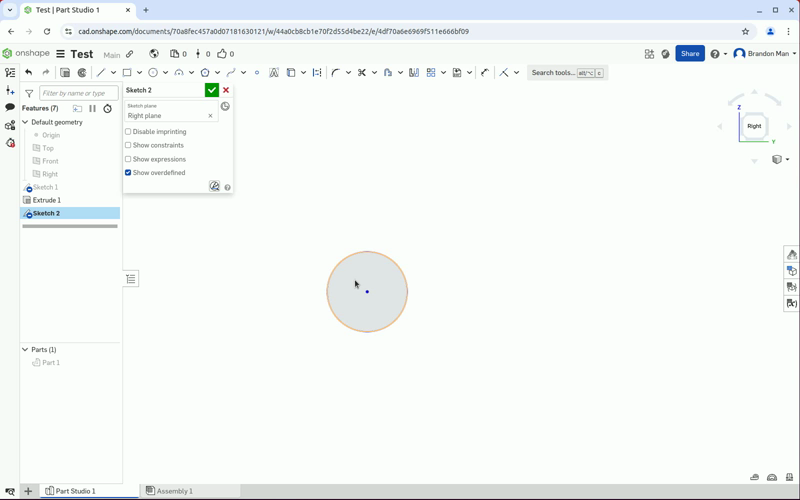
scroll(6)
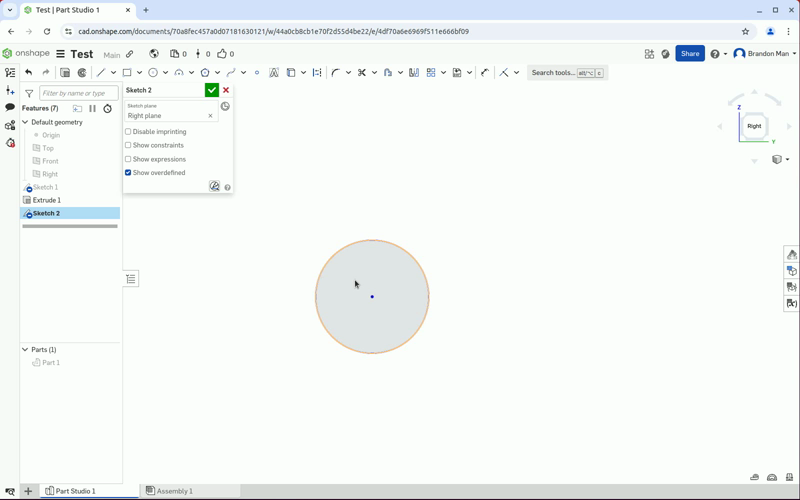
scroll(6)
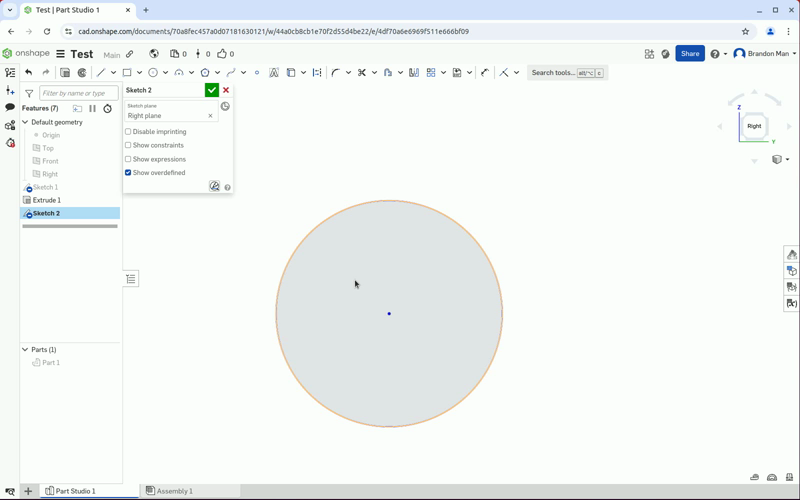
click(355, 279)
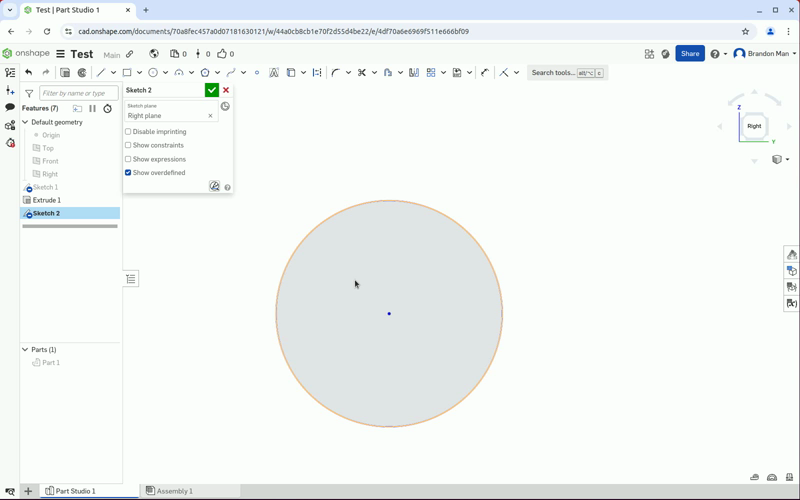
scroll(-6)
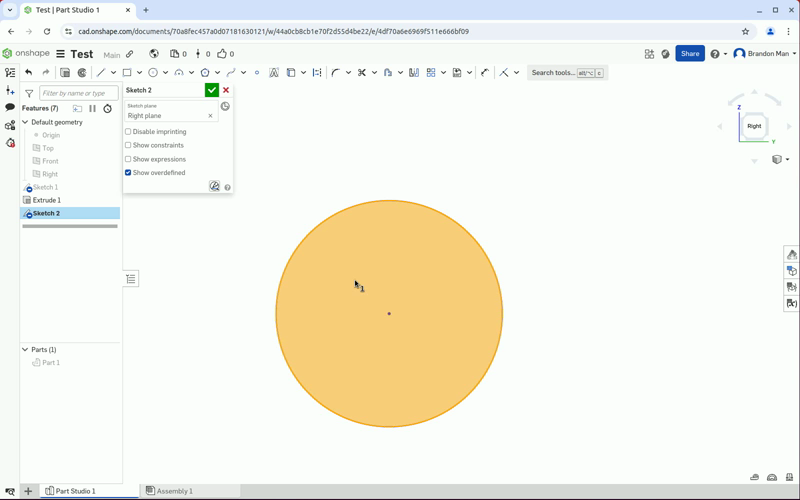
scroll(-6)
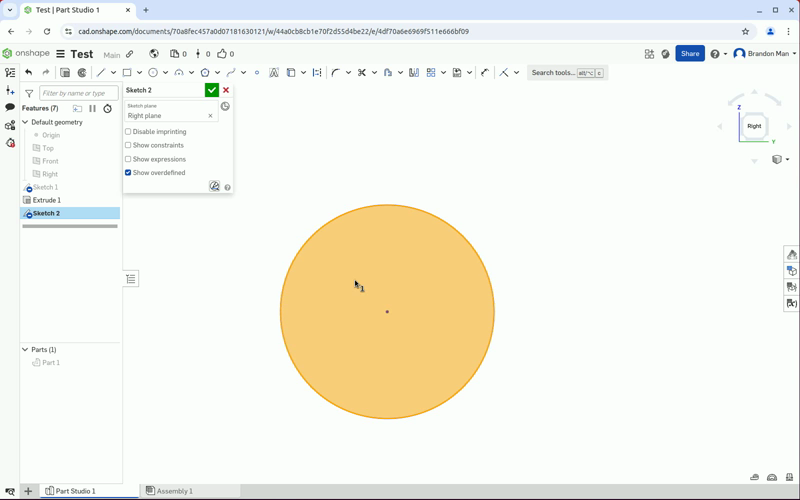
scroll(-6)
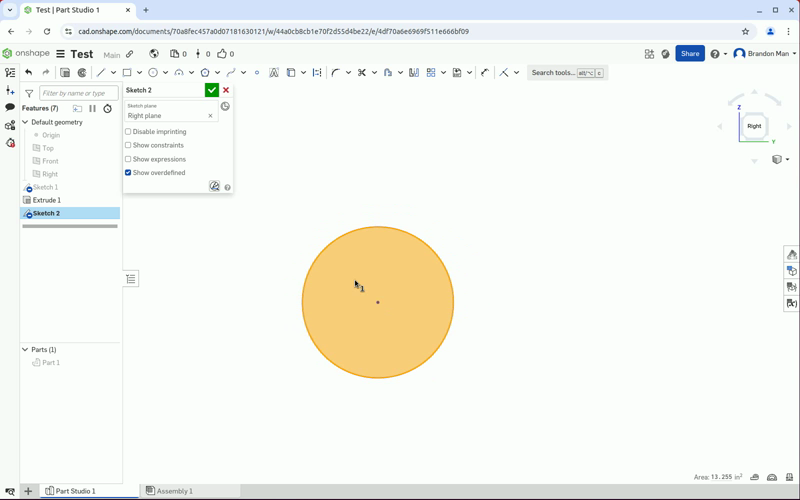
scroll(-6)
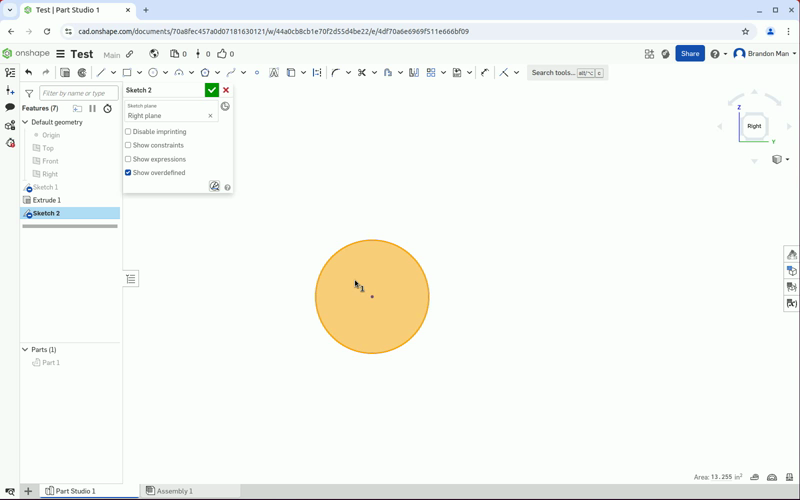
scroll(-6)
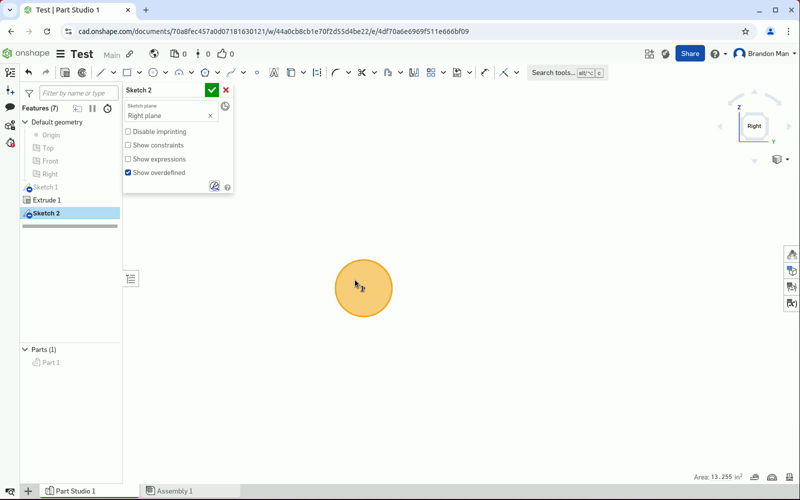
scroll(-6)
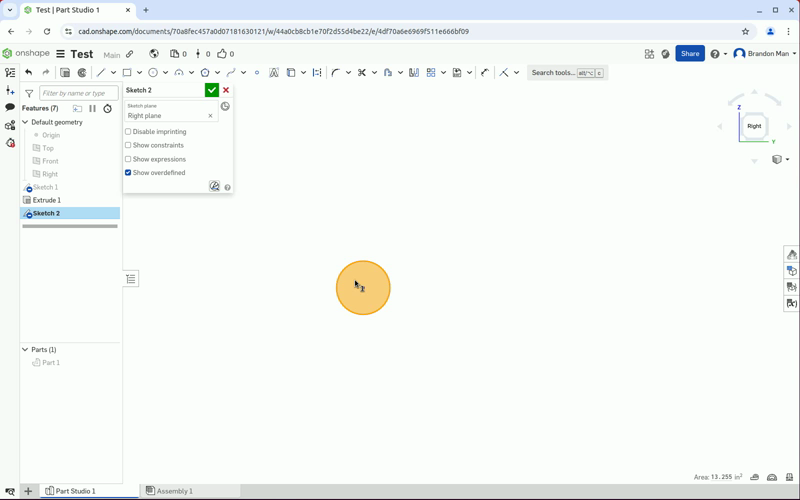
scroll(-6)
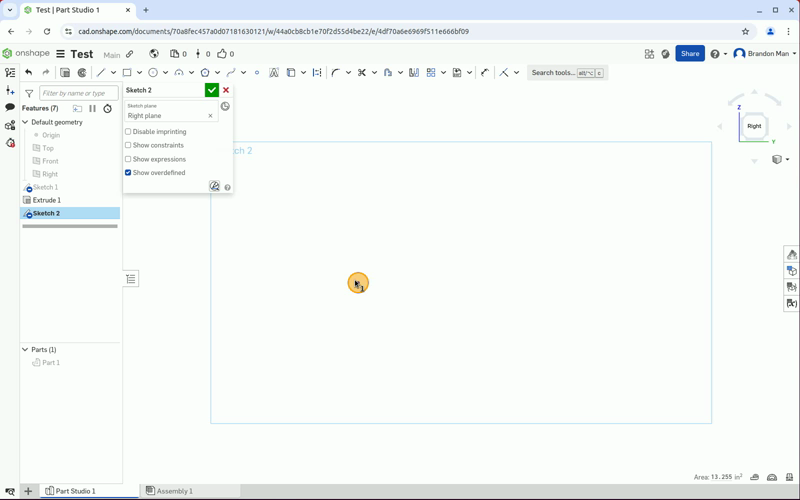
mouse_move(73, 352)
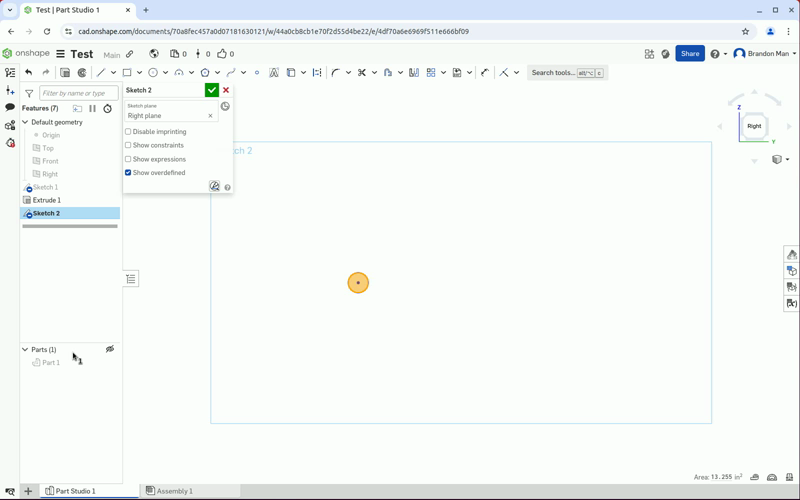
key(shift+y)
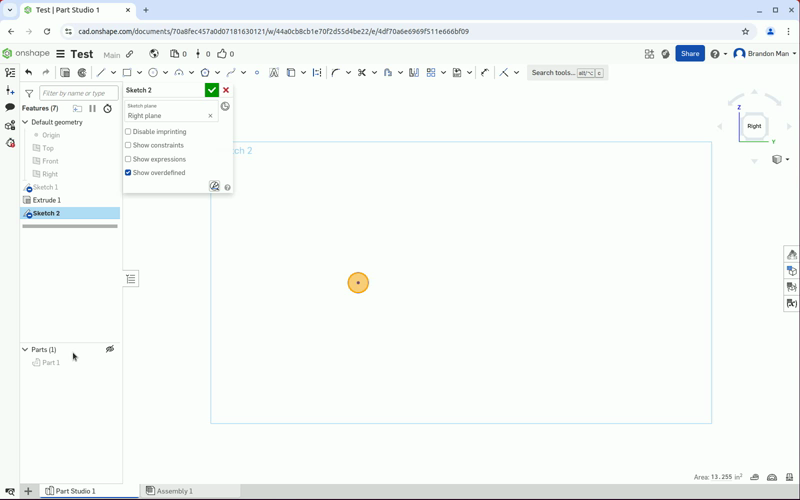
key(shift+e)
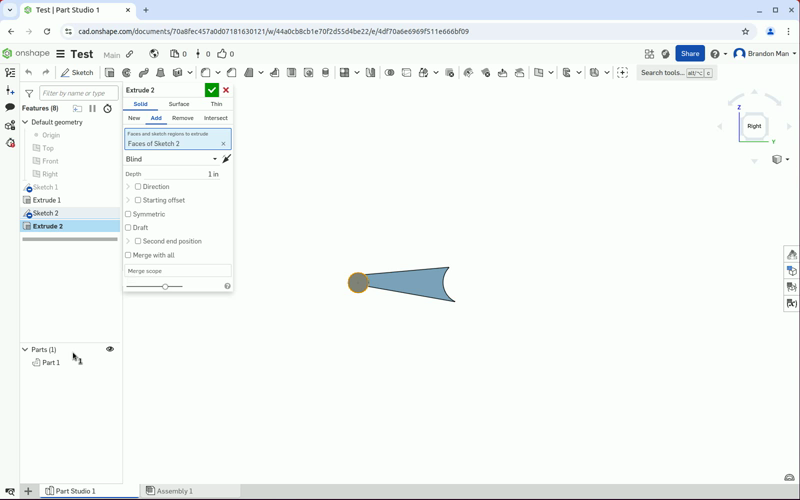
mouse_move(143, 106)
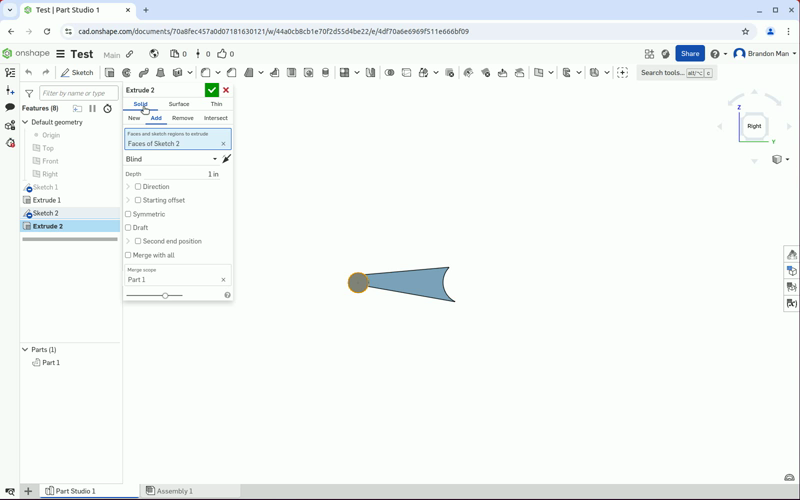
click(143, 106)
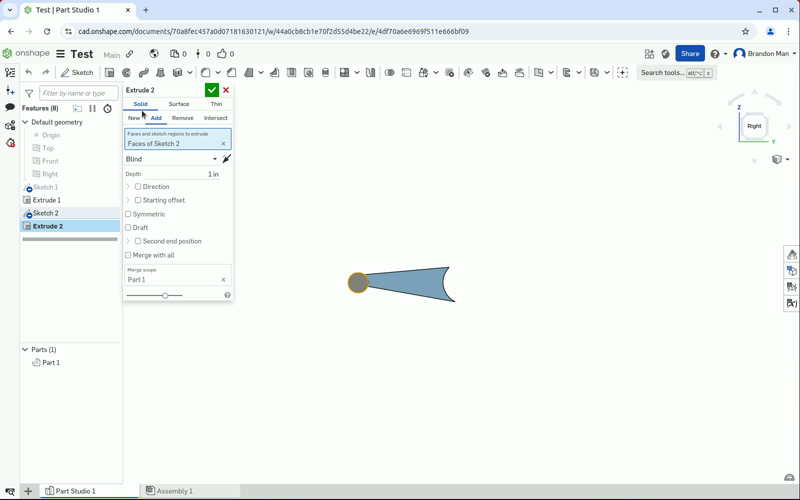
mouse_move(137, 120)
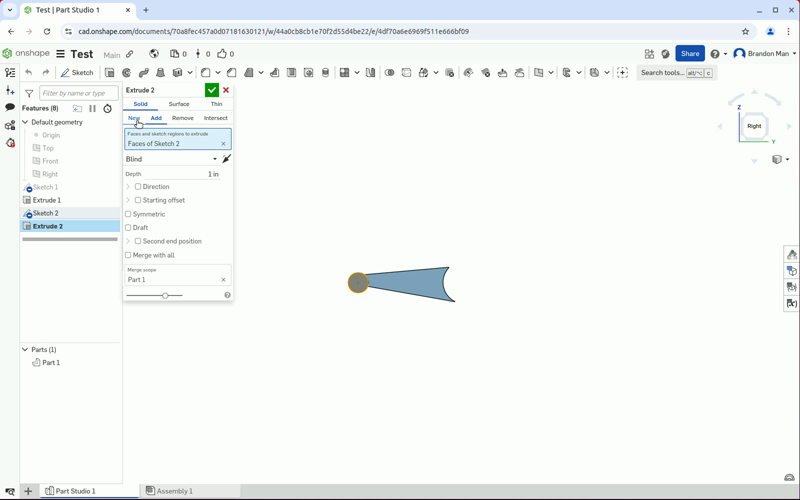
click(137, 120)
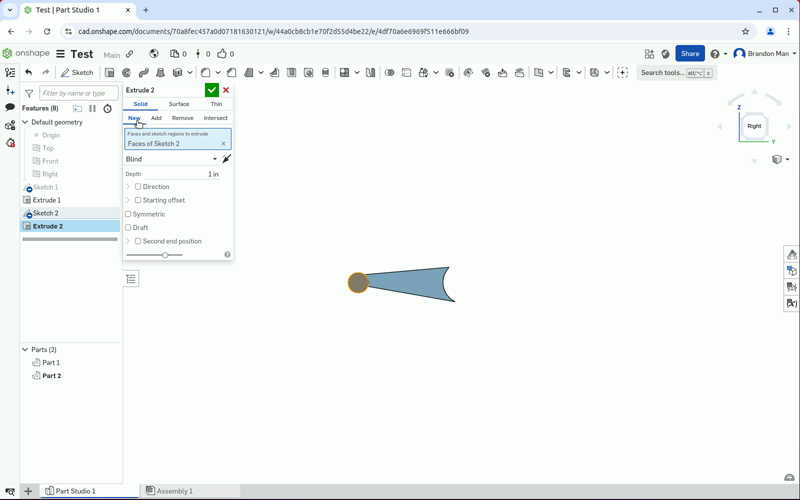
key(tab, 4)
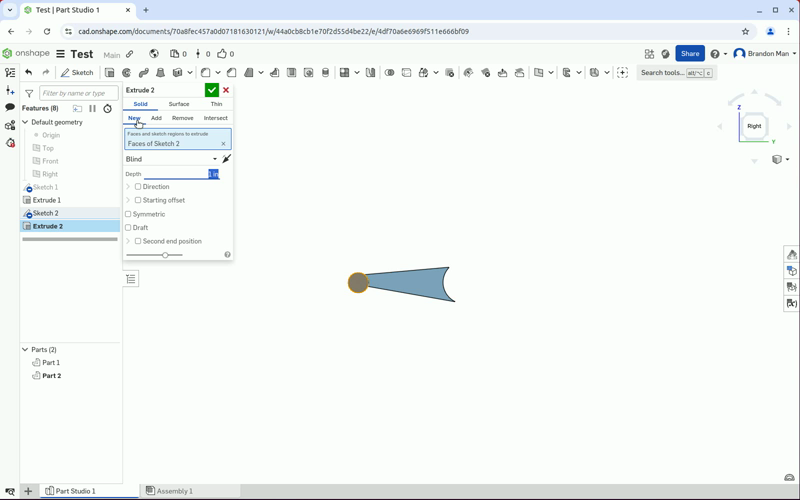
text(5.536)
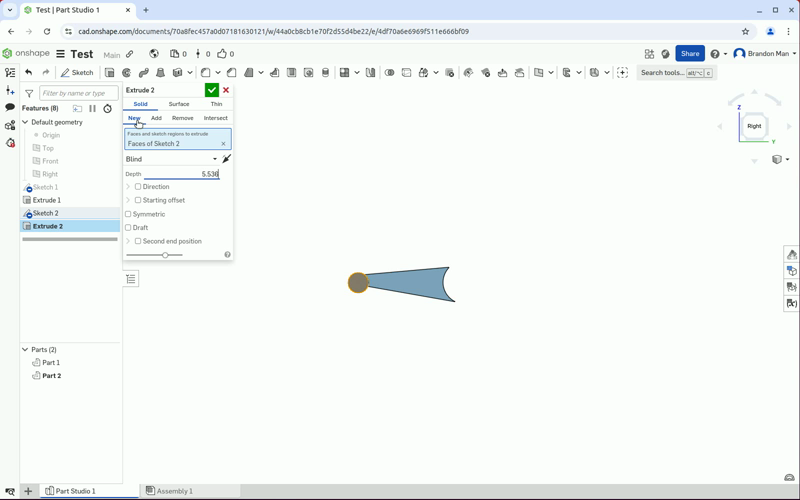
key(enter)
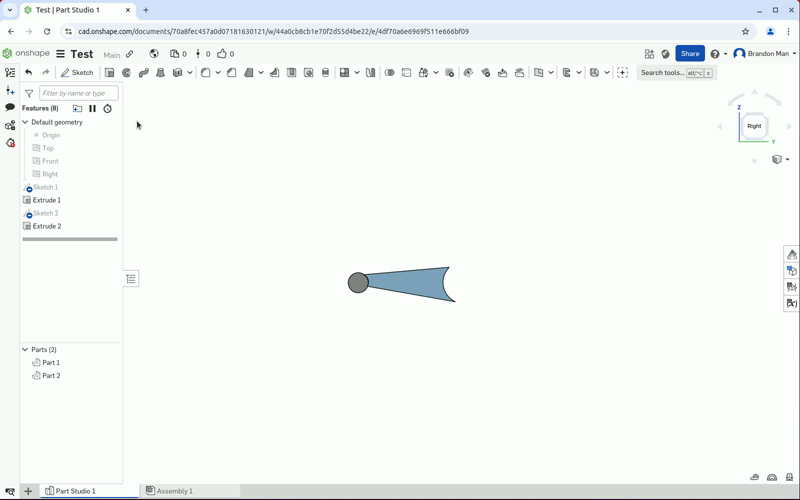
key(shift+h)
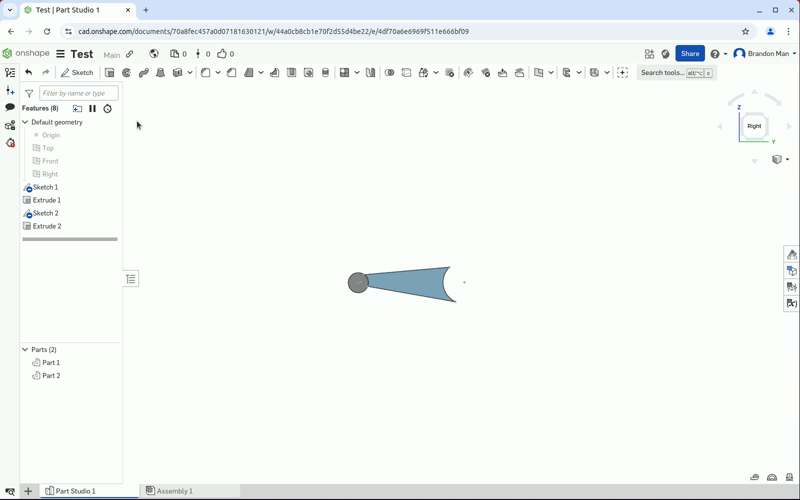
key(shift+h)
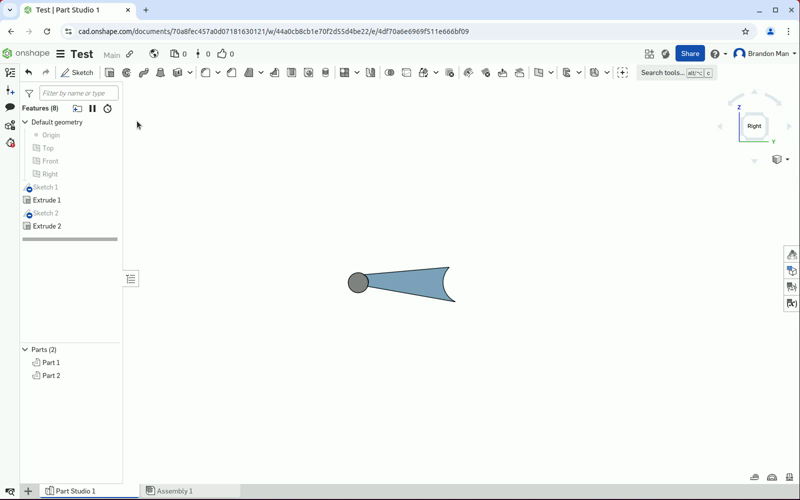
mouse_move(73, 189)
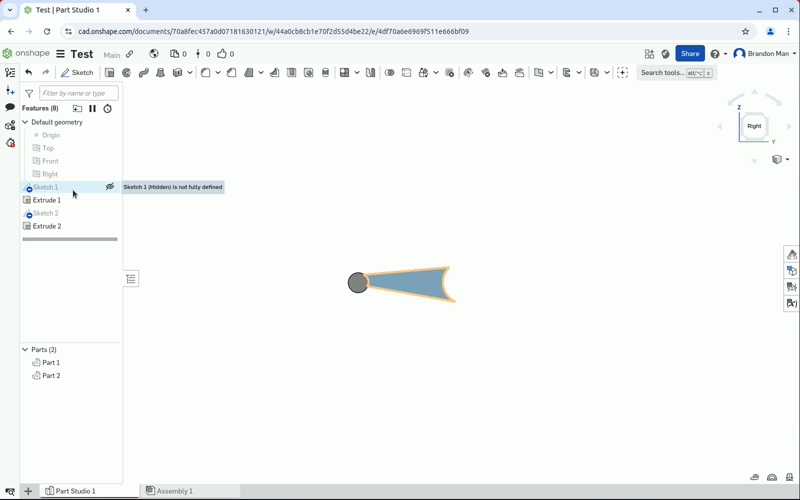
click(73, 189)
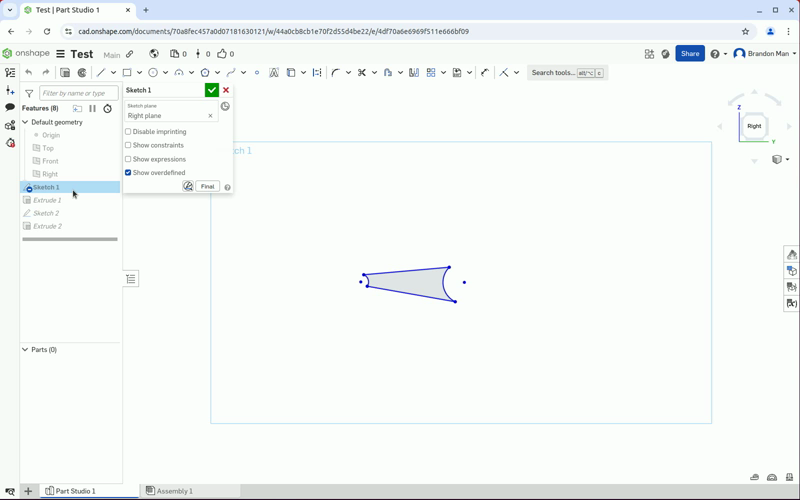
mouse_move(229, 92)
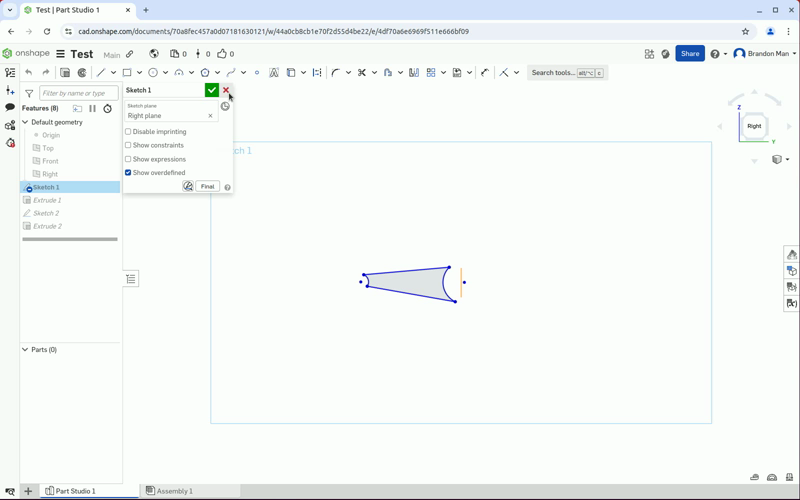
click(229, 92)
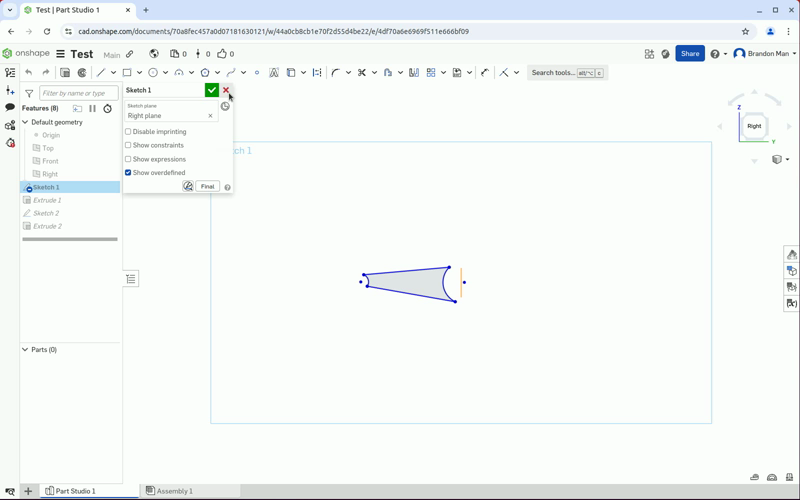
key(shift+s)
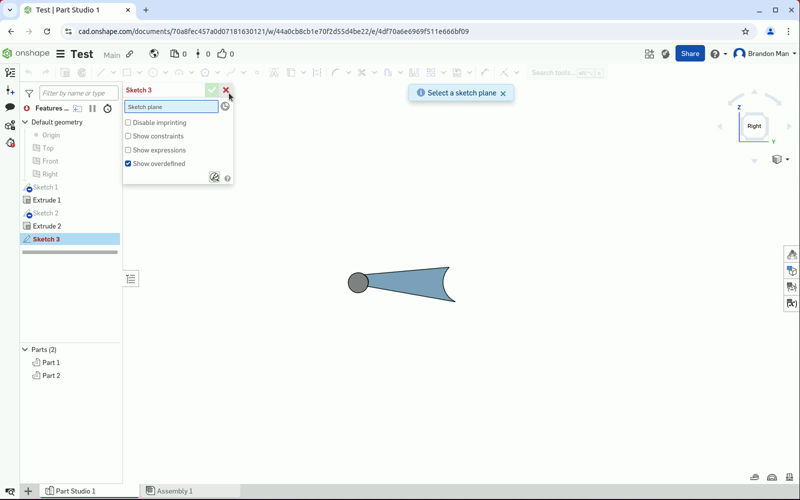
mouse_move(73, 176)
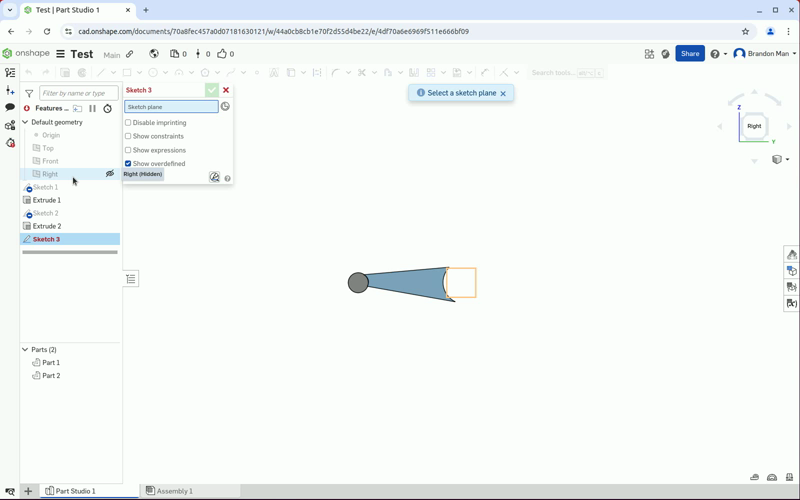
click(73, 176)
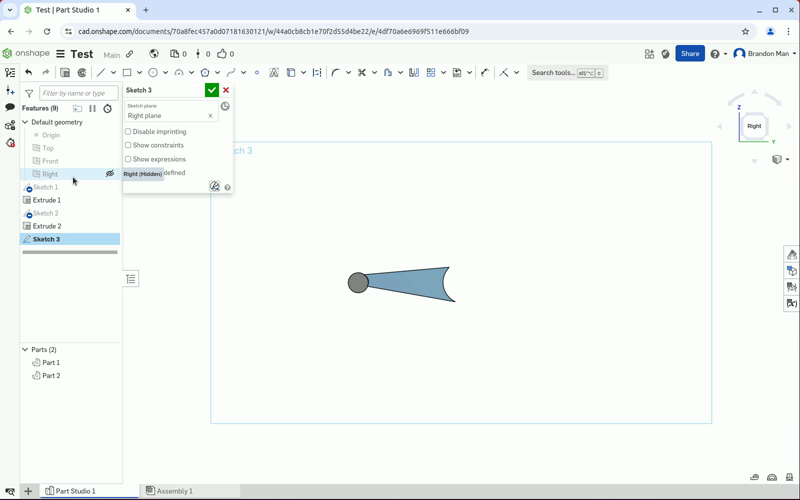
mouse_move(73, 352)
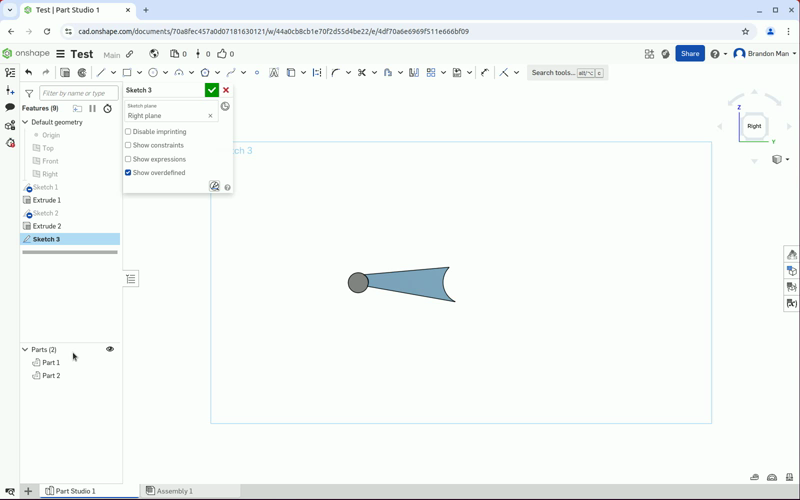
key(y)
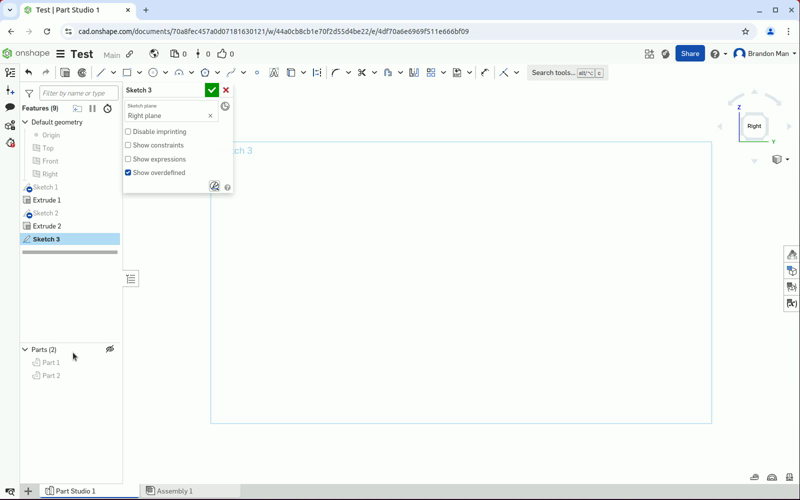
key(c)
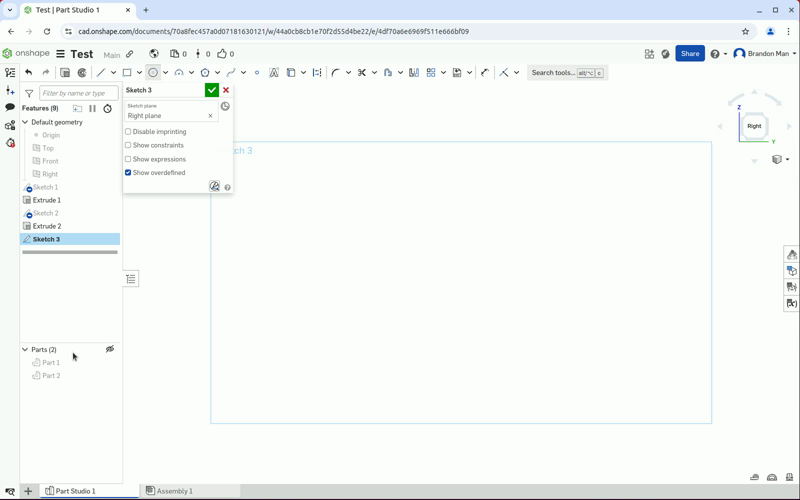
key_down(shift)
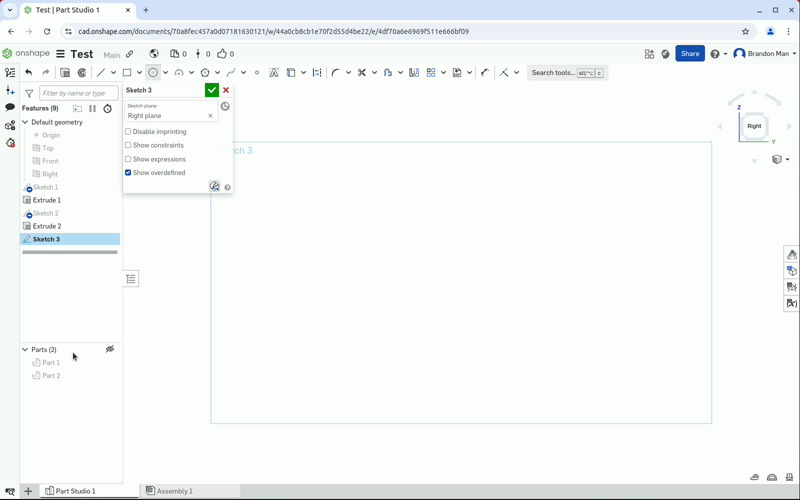
mouse_move(463, 282)
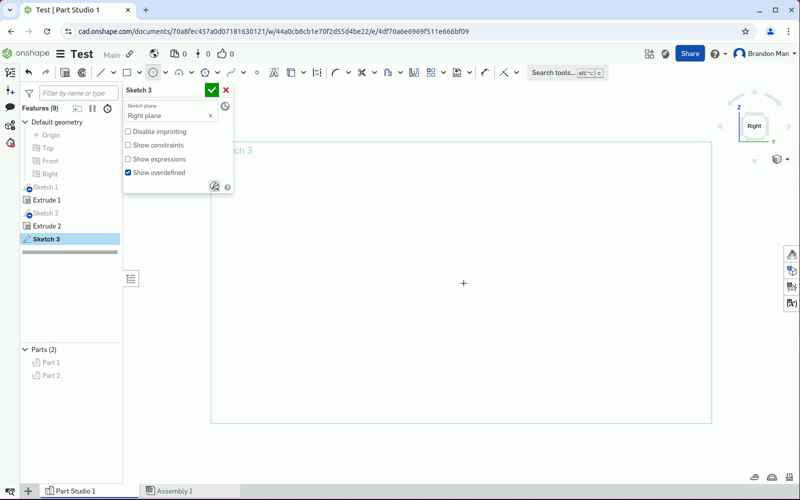
click(463, 282)
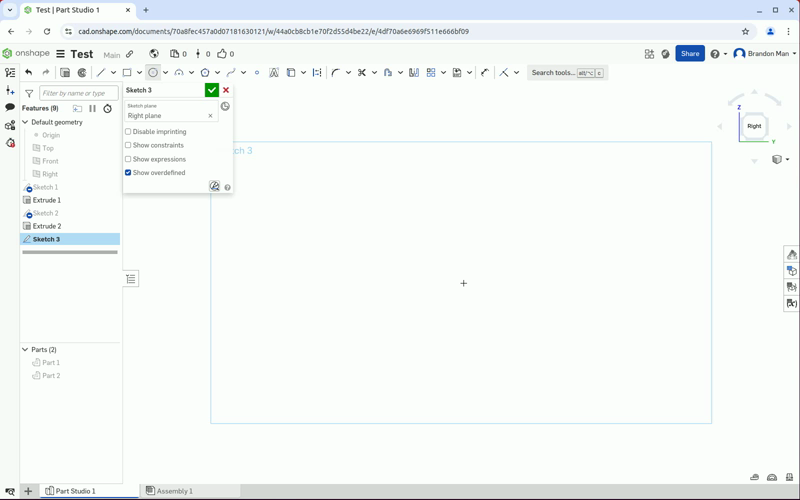
key_up(shift)
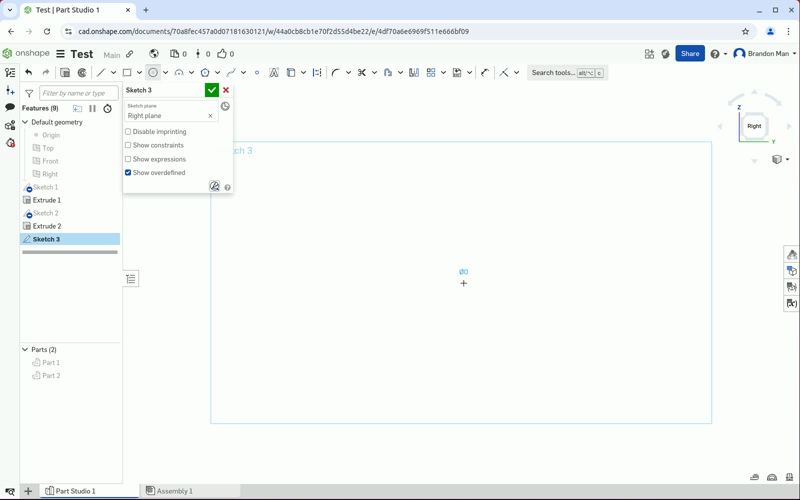
mouse_move(485, 282)
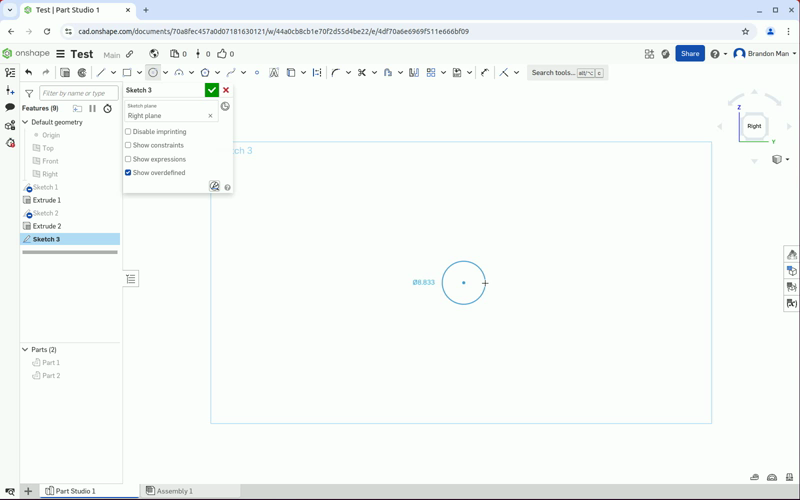
click(485, 282)
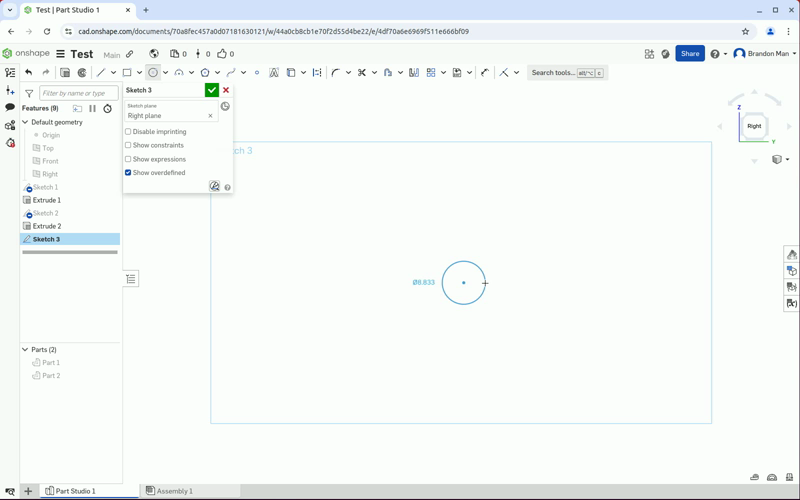
key(esc)
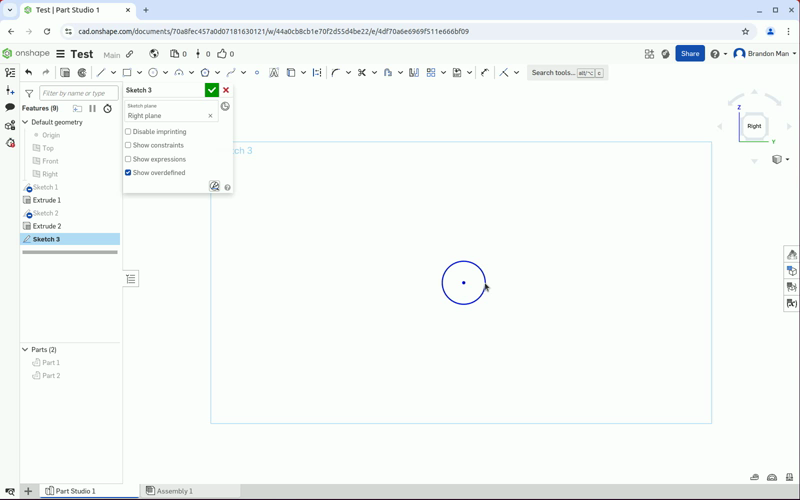
mouse_move(473, 276)
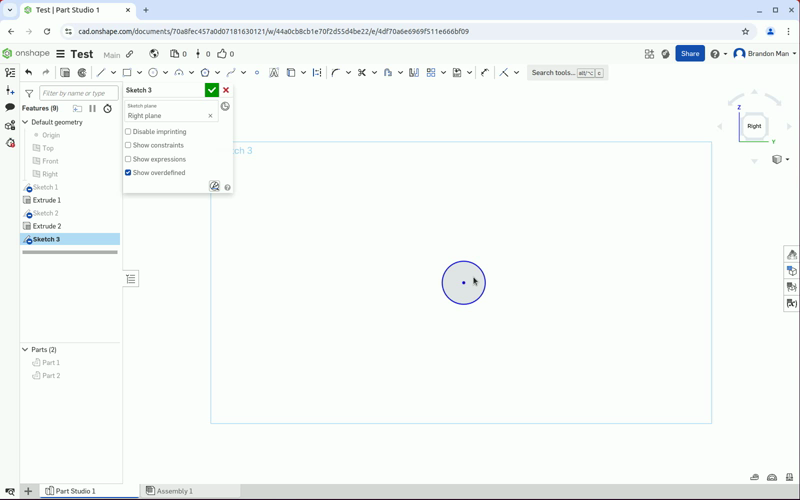
scroll(6)
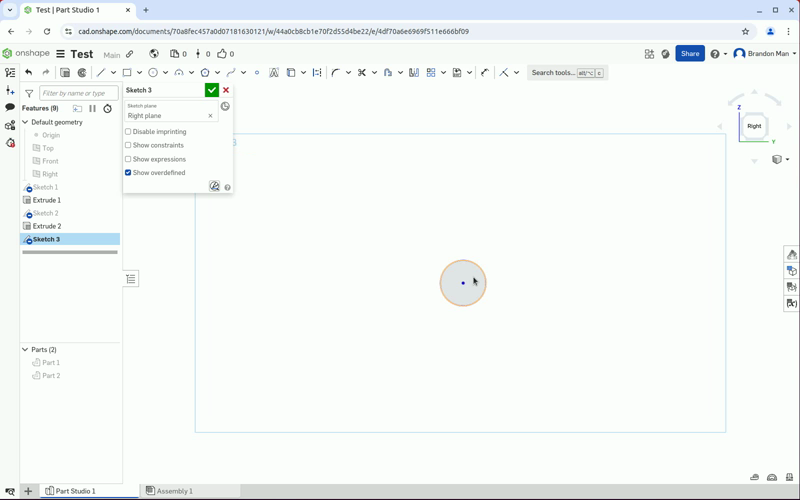
scroll(6)
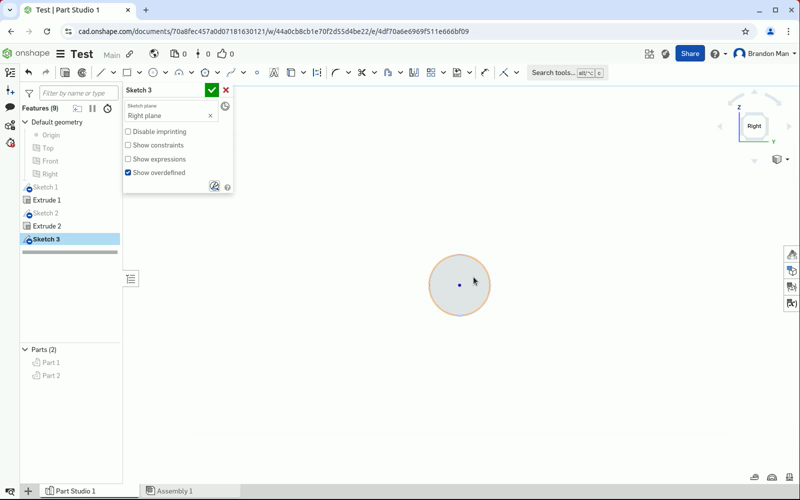
scroll(6)
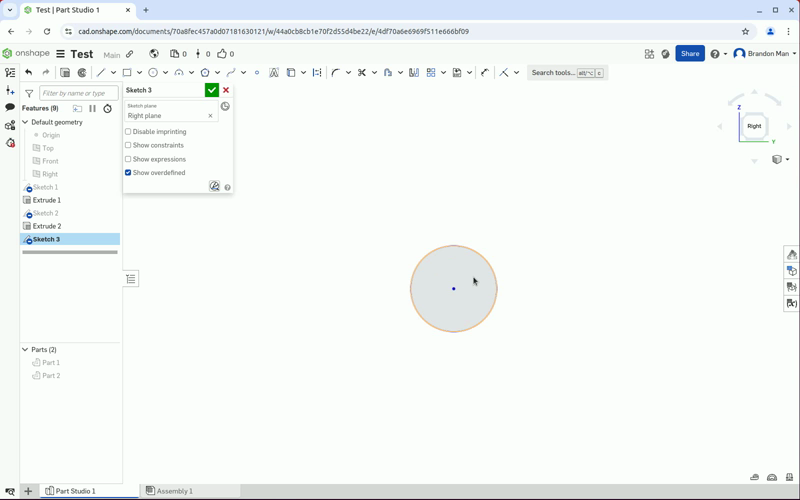
scroll(6)
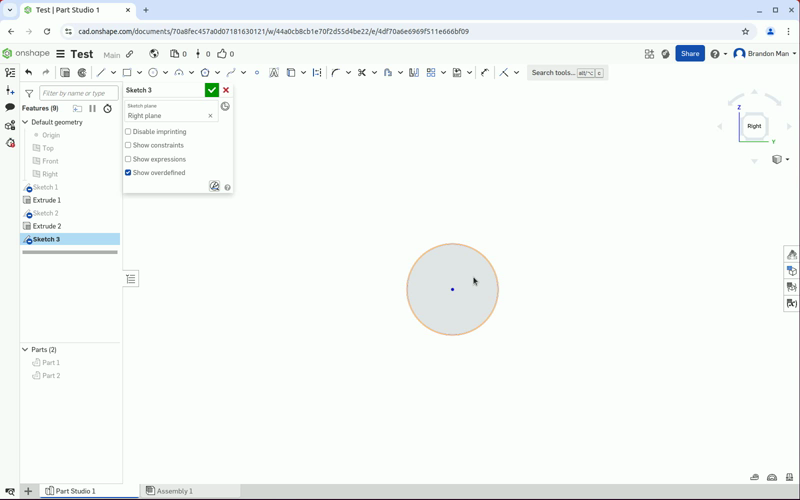
scroll(6)
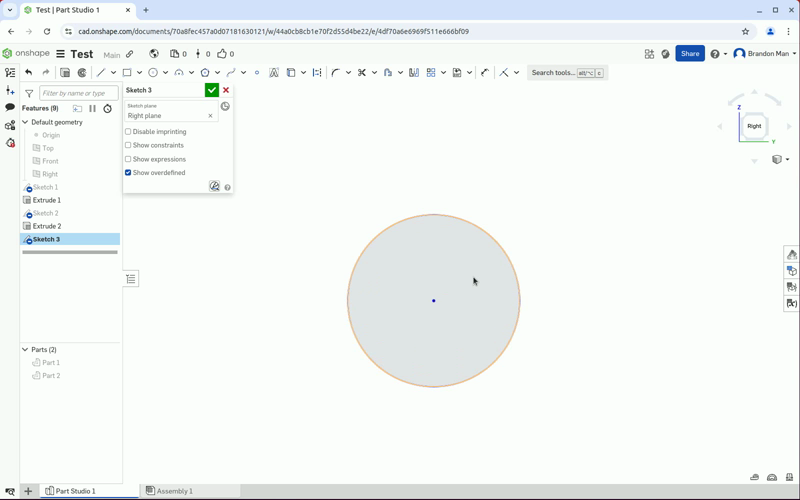
scroll(6)
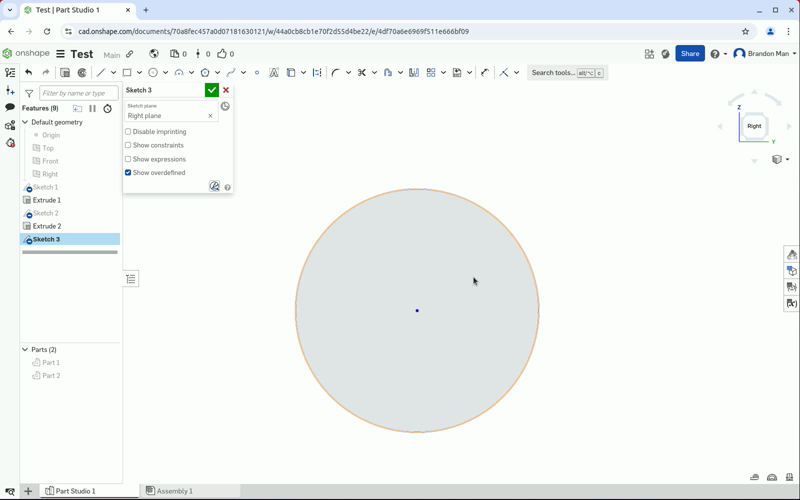
scroll(6)
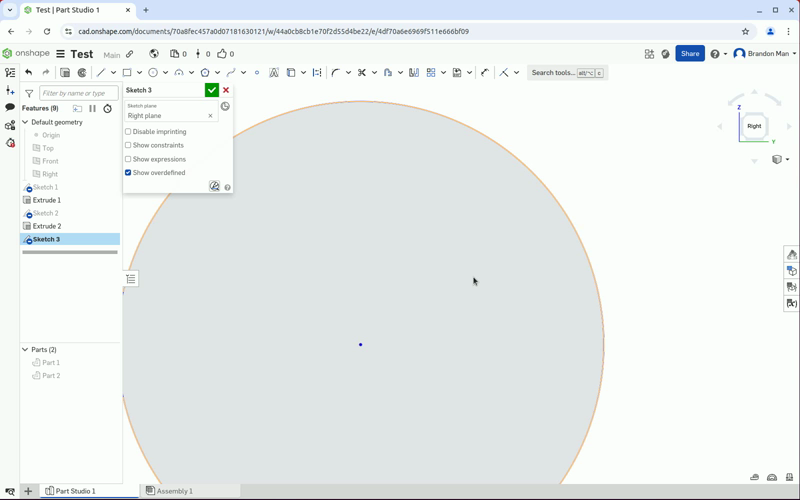
click(473, 276)
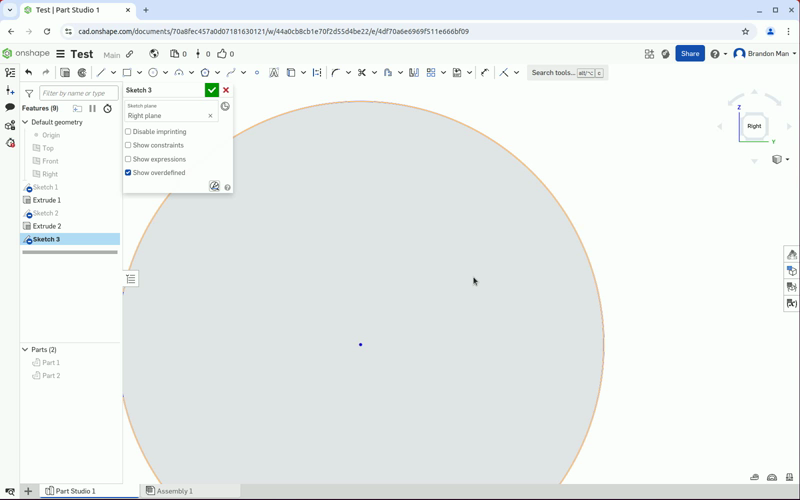
scroll(-6)
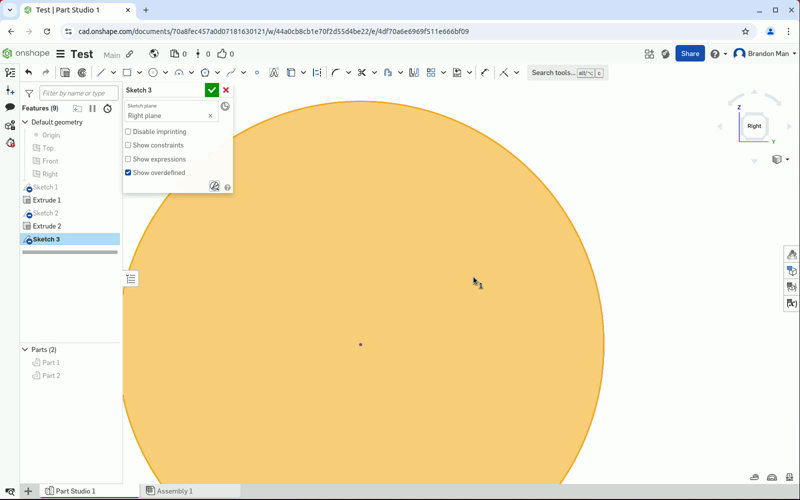
scroll(-6)
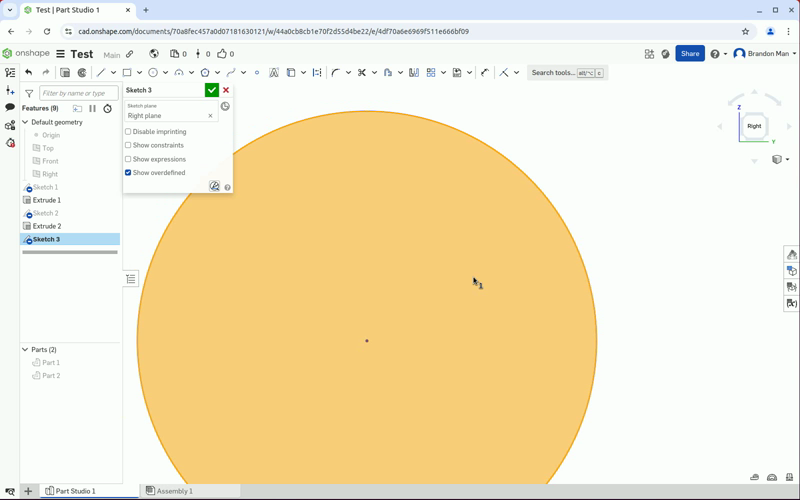
scroll(-6)
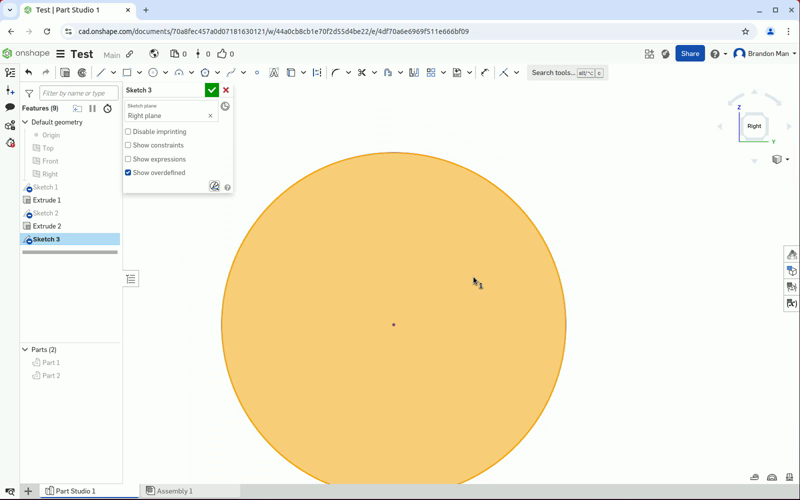
scroll(-6)
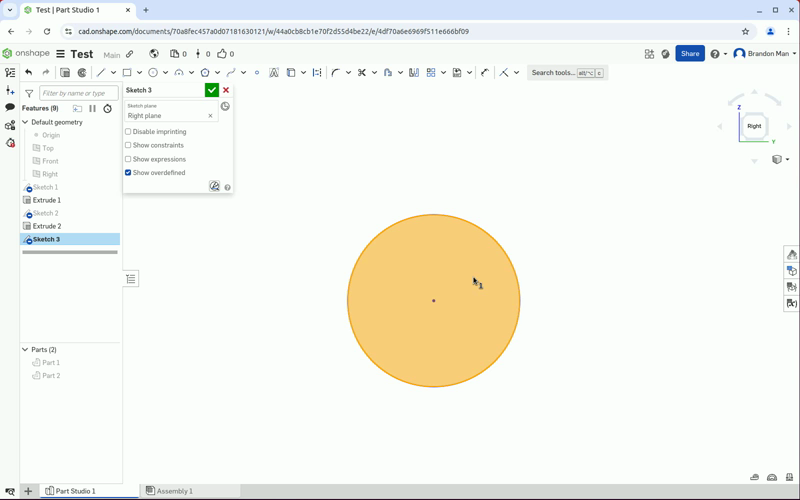
scroll(-6)
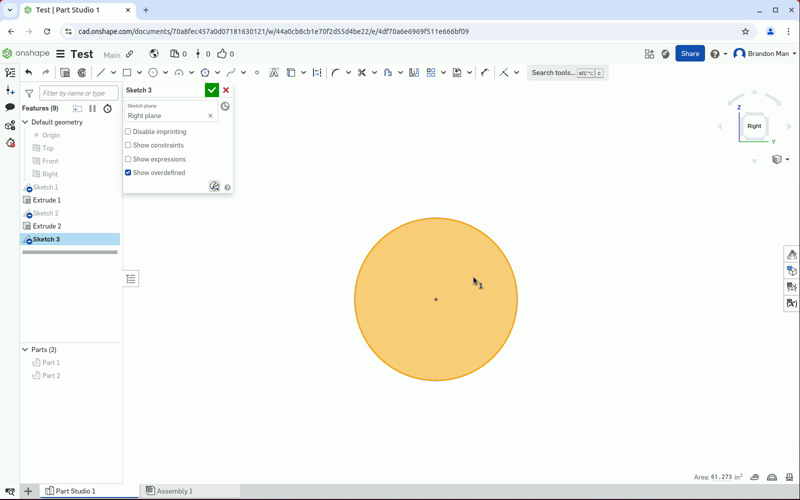
scroll(-6)
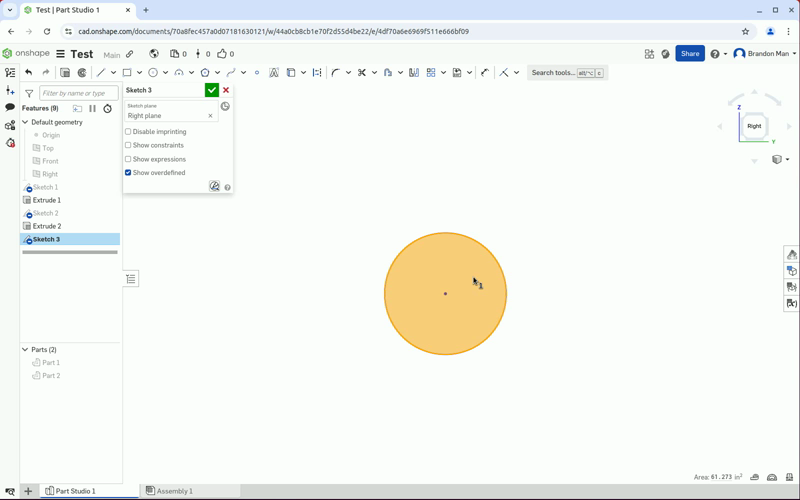
scroll(-6)
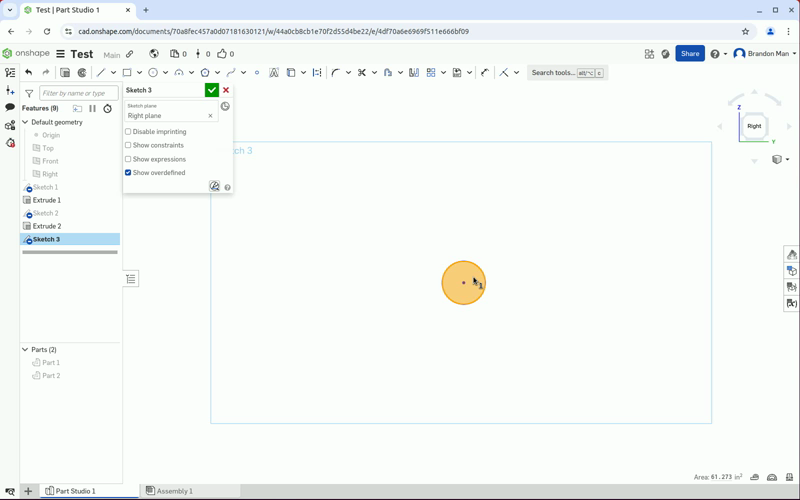
mouse_move(73, 352)
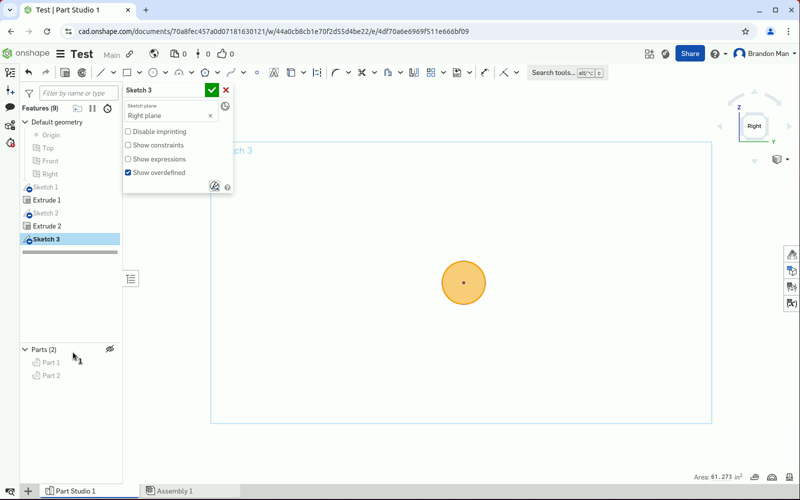
key(shift+y)
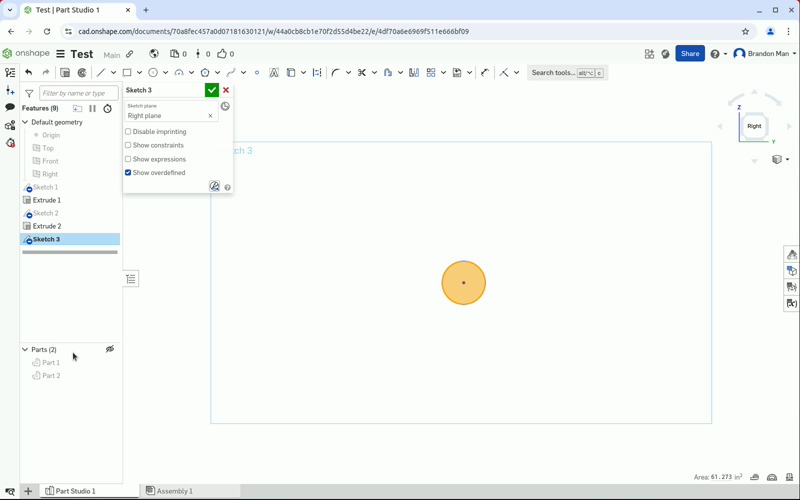
key(shift+e)
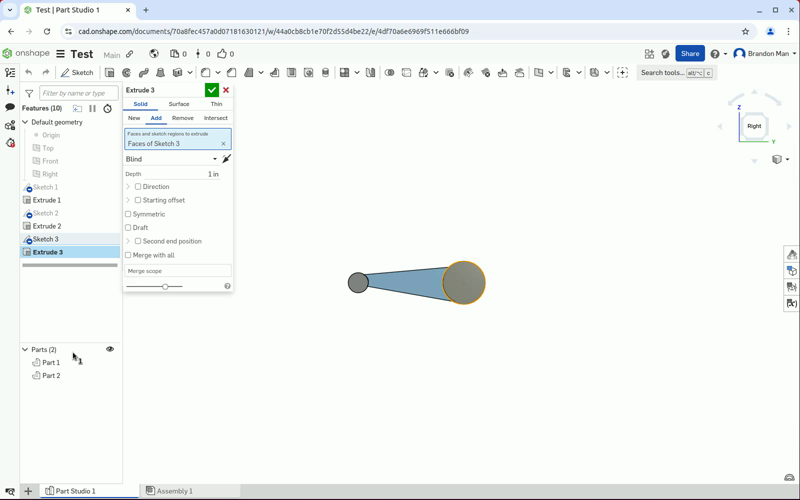
mouse_move(143, 106)
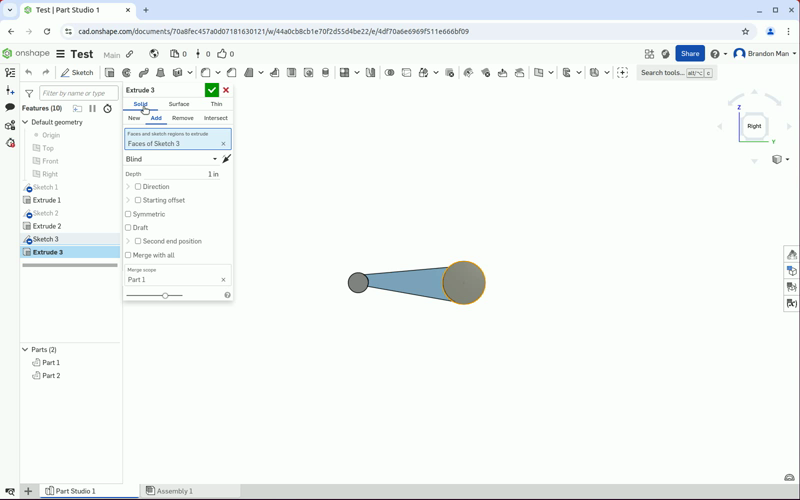
click(143, 106)
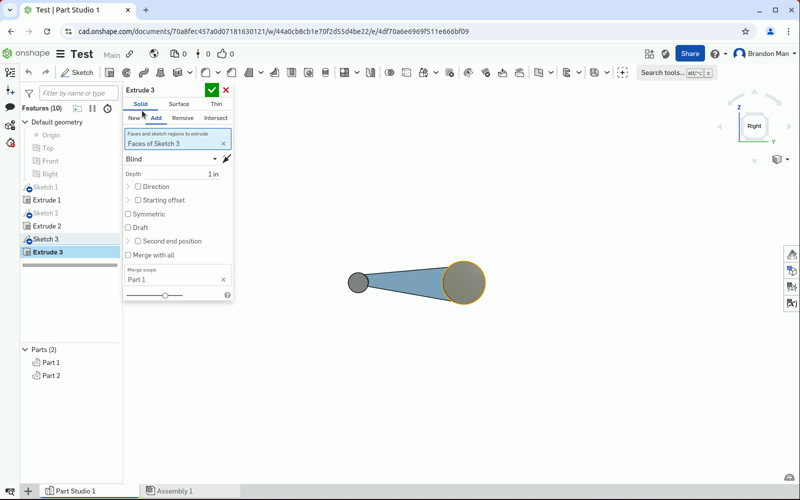
mouse_move(137, 120)
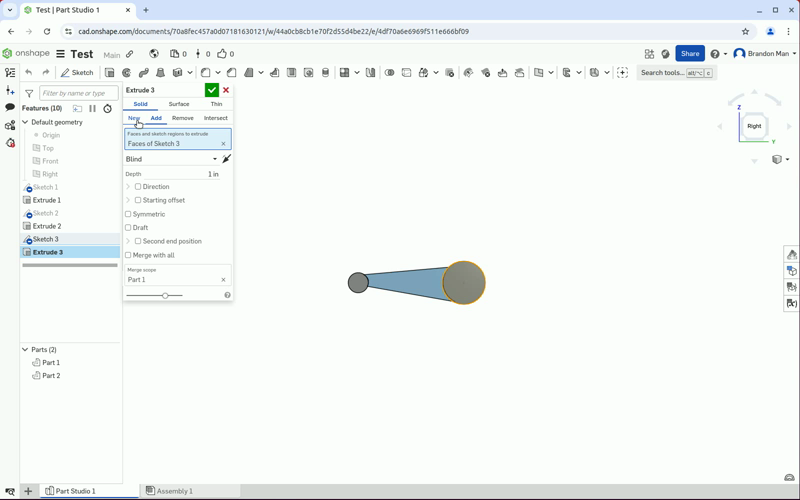
click(137, 120)
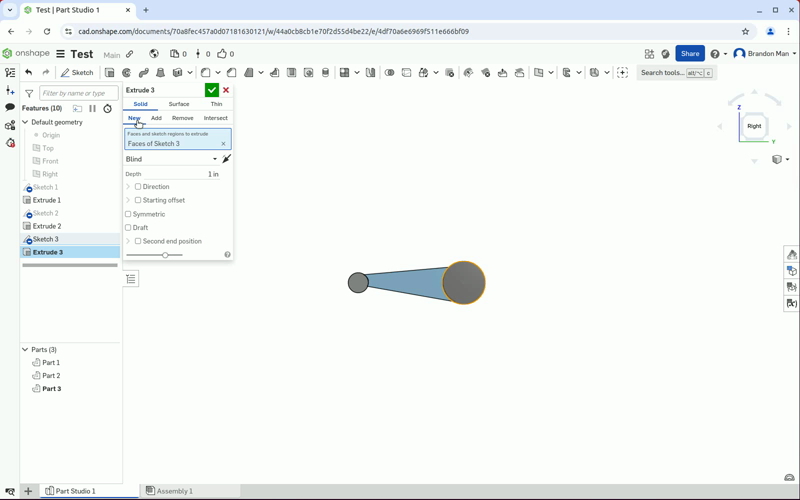
key(tab, 4)
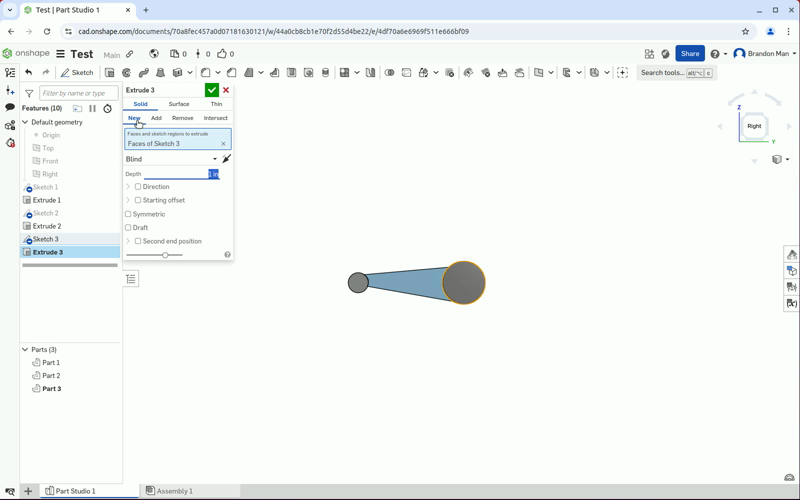
text(5.536)
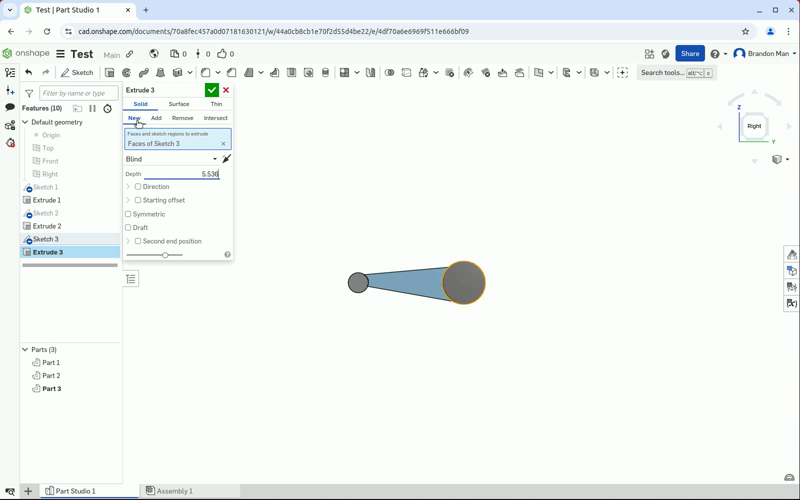
key(enter)
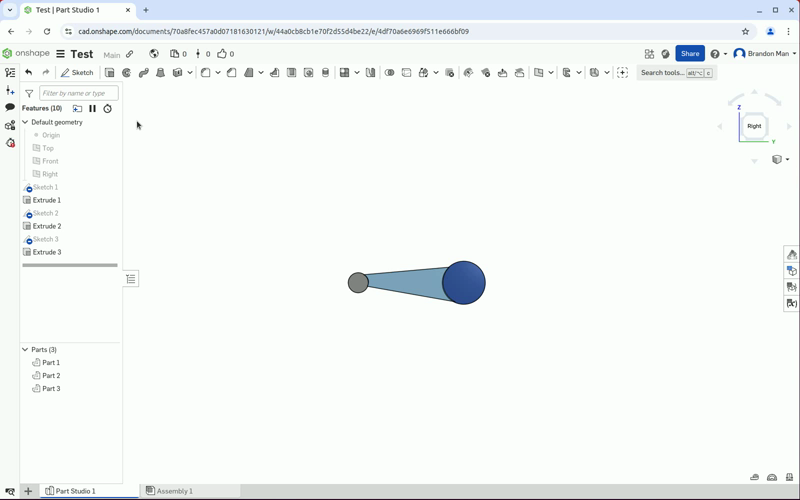
key(shift+h)
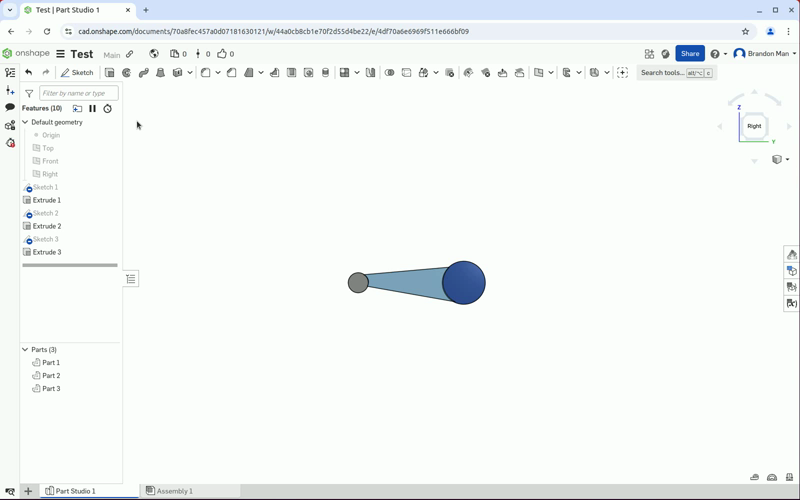
key(shift+h)
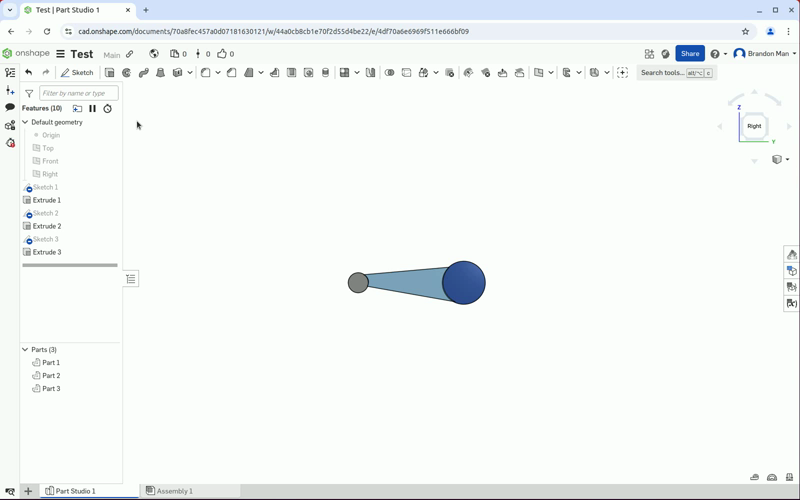
mouse_move(73, 189)
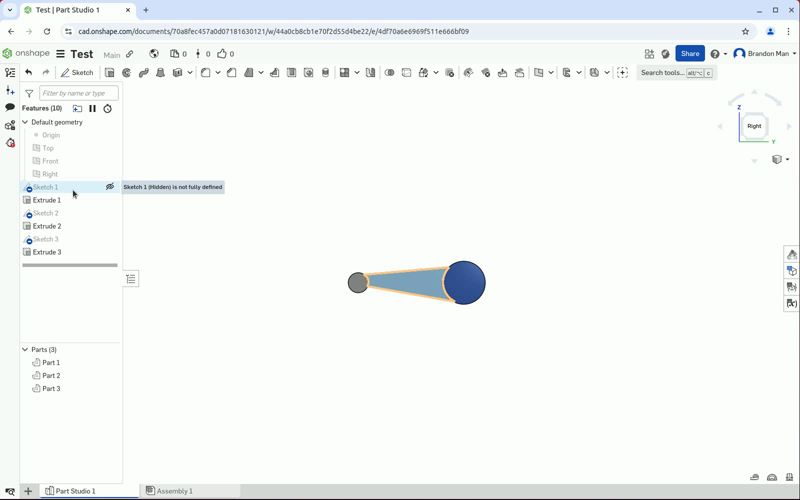
click(73, 189)
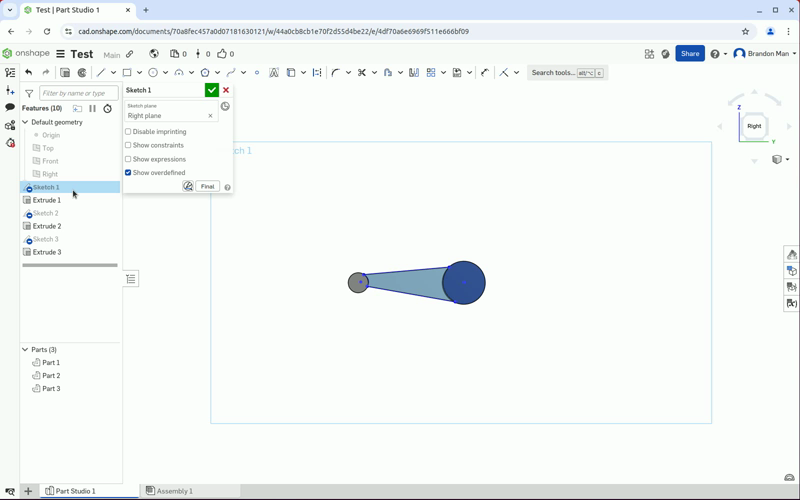
mouse_move(229, 92)
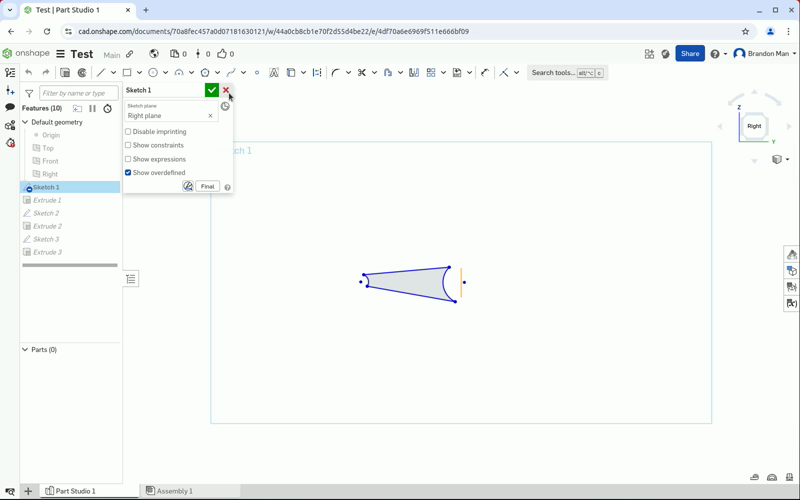
click(229, 92)
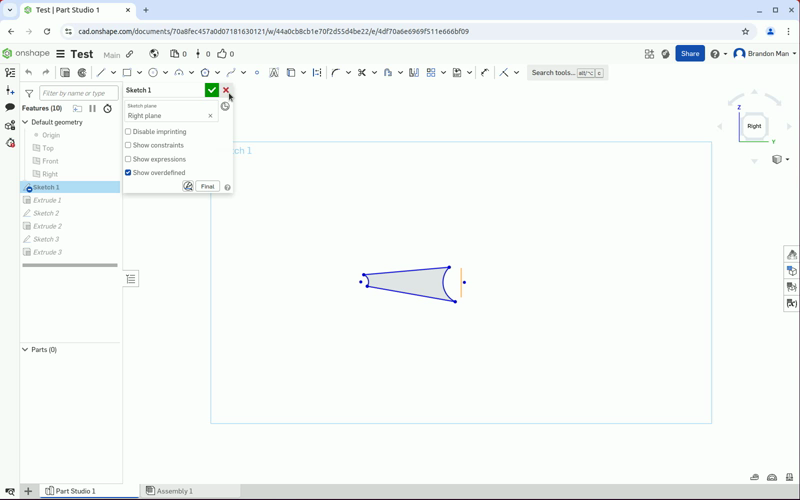
key(shift+s)
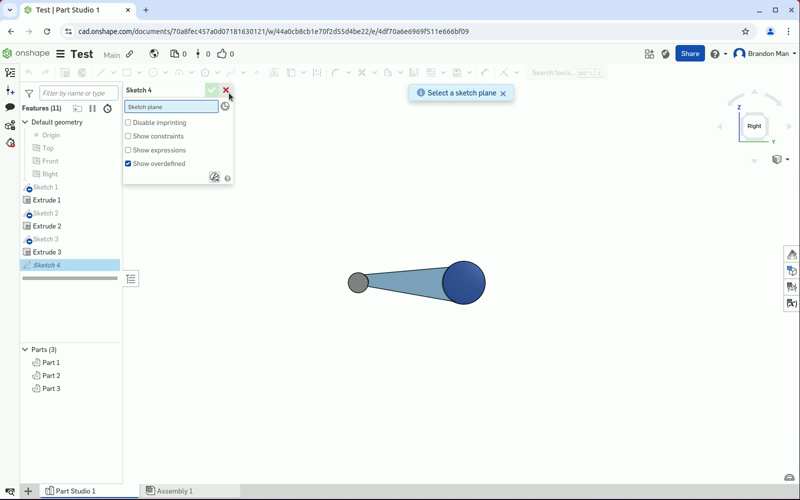
mouse_move(73, 176)
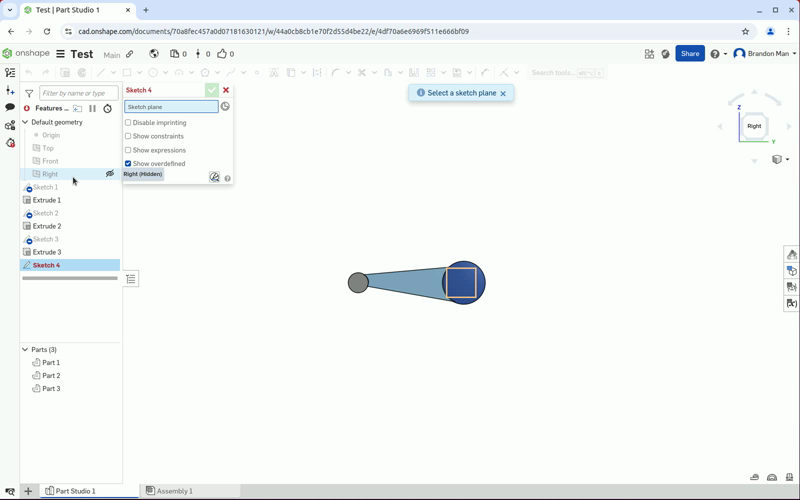
click(73, 176)
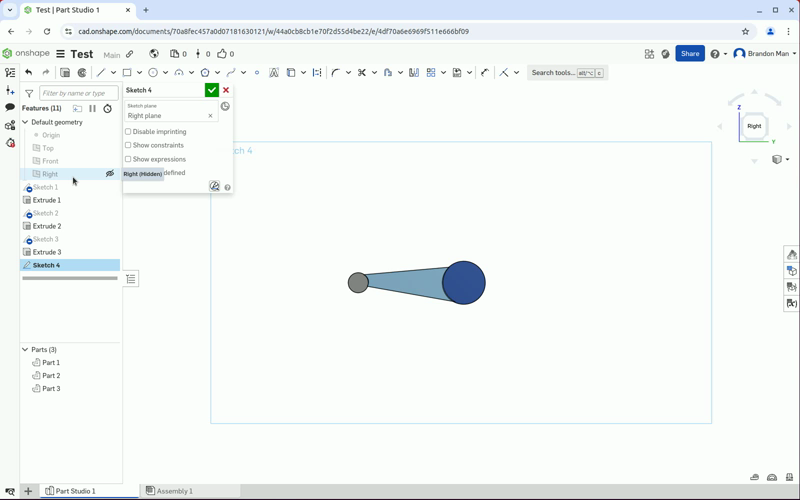
mouse_move(73, 352)
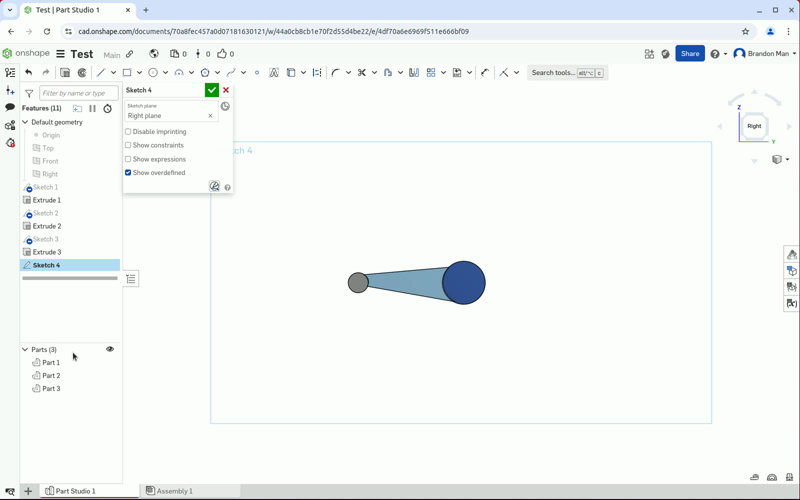
key(y)
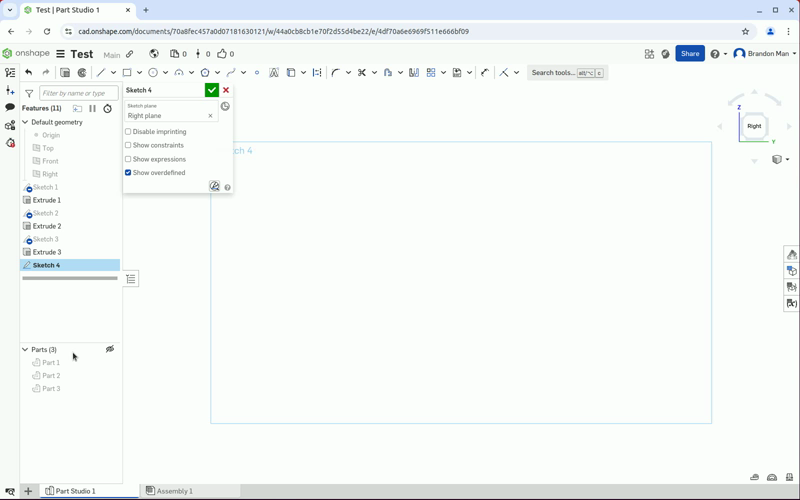
key(c)
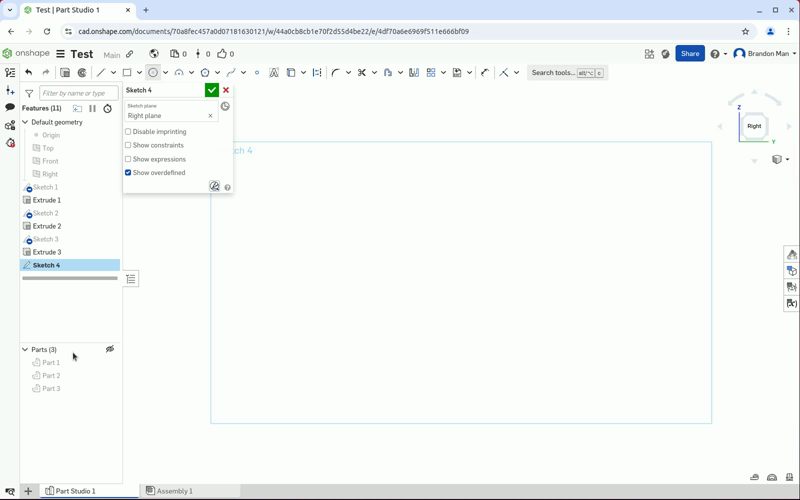
key_down(shift)
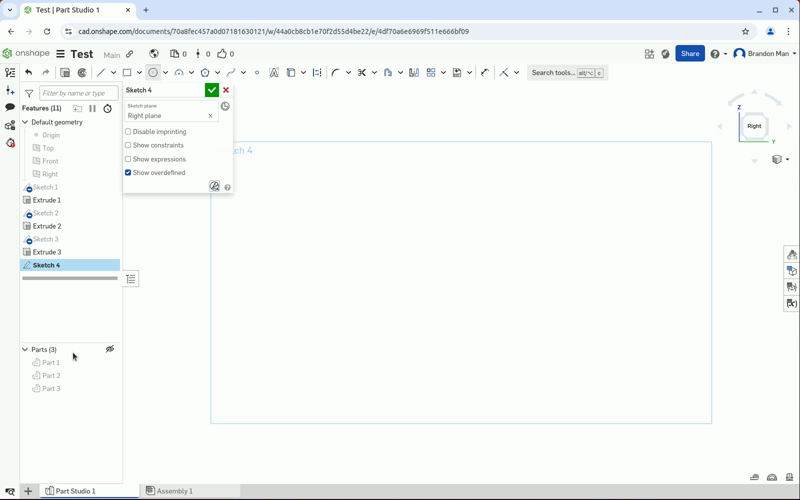
mouse_move(463, 282)
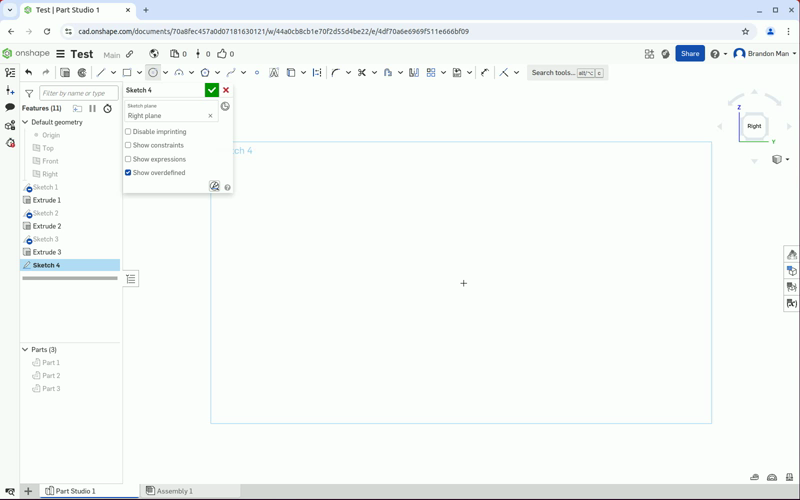
click(463, 282)
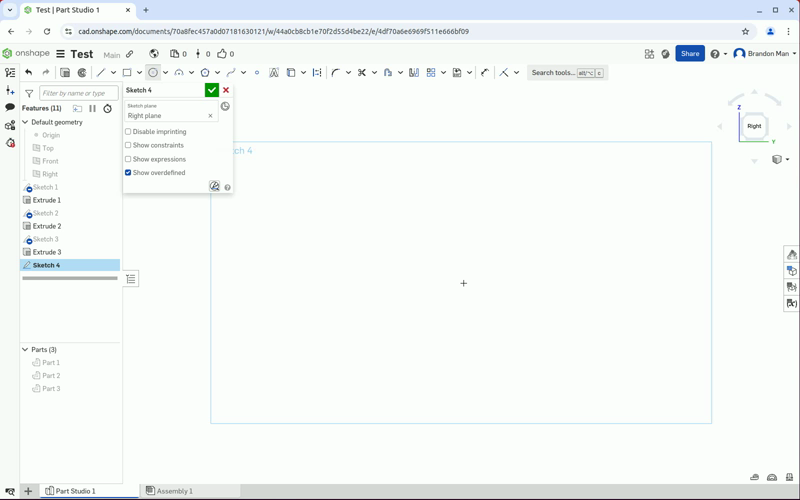
key_up(shift)
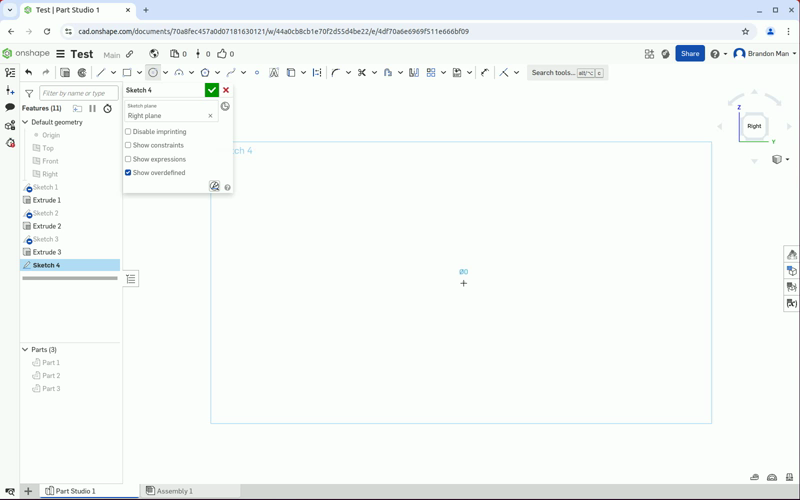
mouse_move(485, 282)
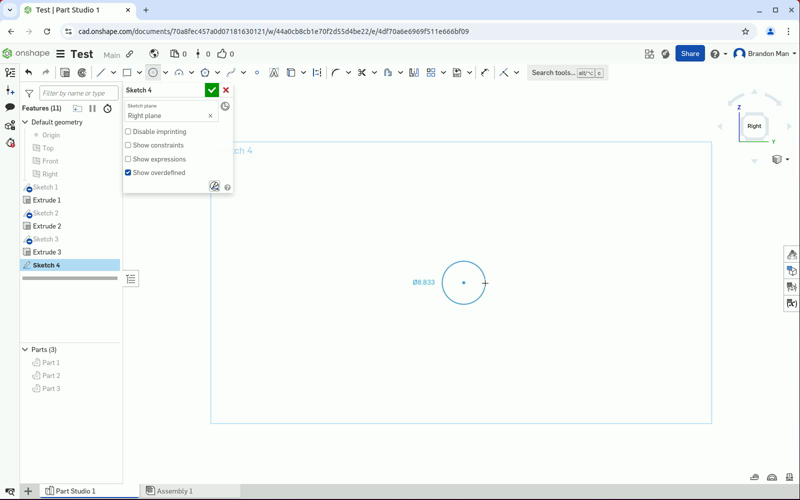
click(485, 282)
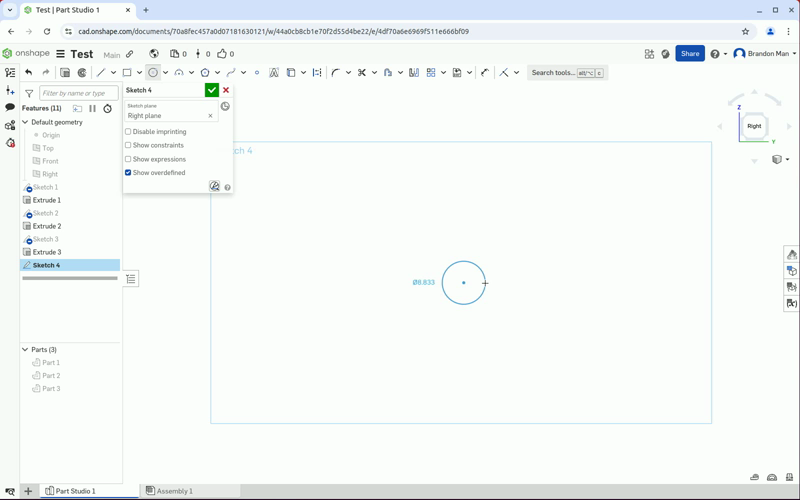
key(esc)
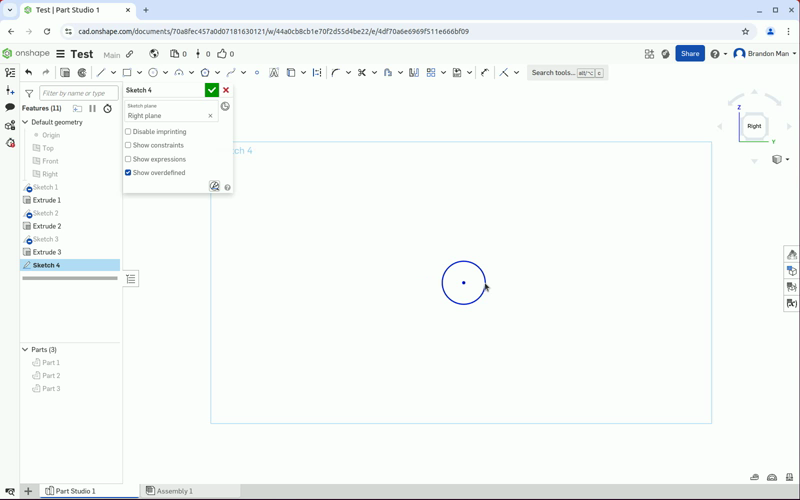
mouse_move(453, 297)
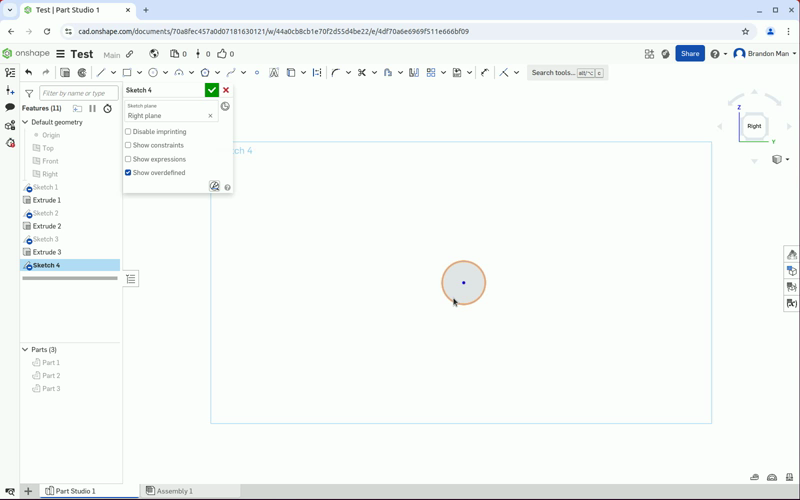
scroll(6)
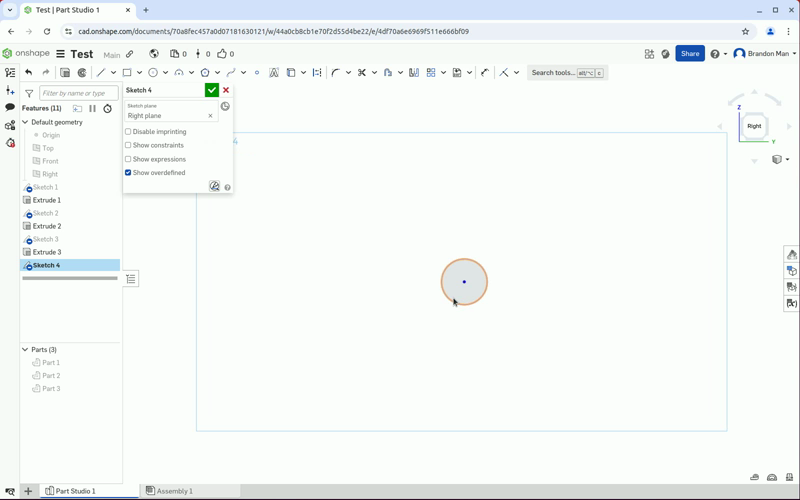
scroll(6)
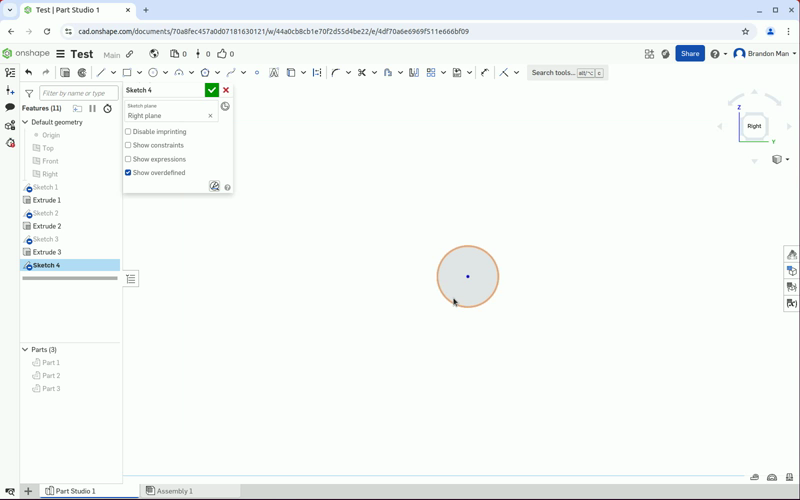
scroll(6)
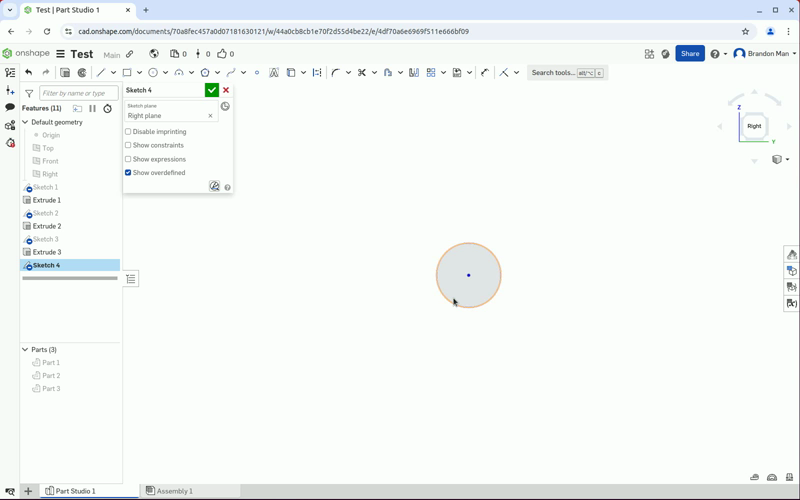
scroll(6)
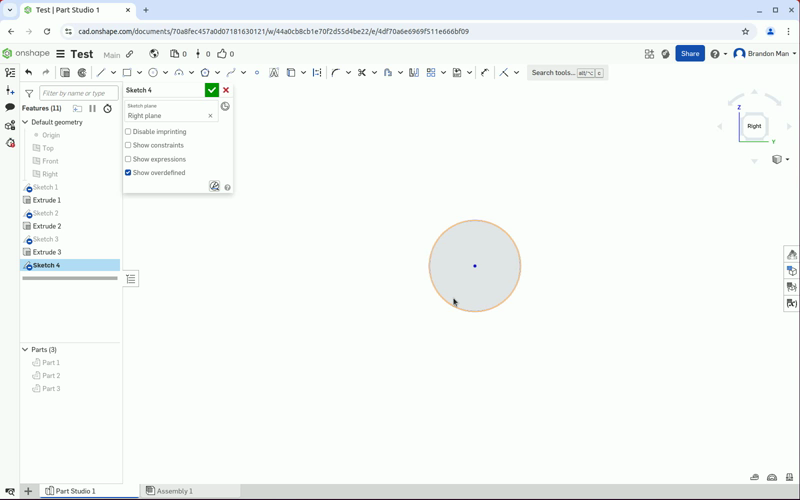
scroll(6)
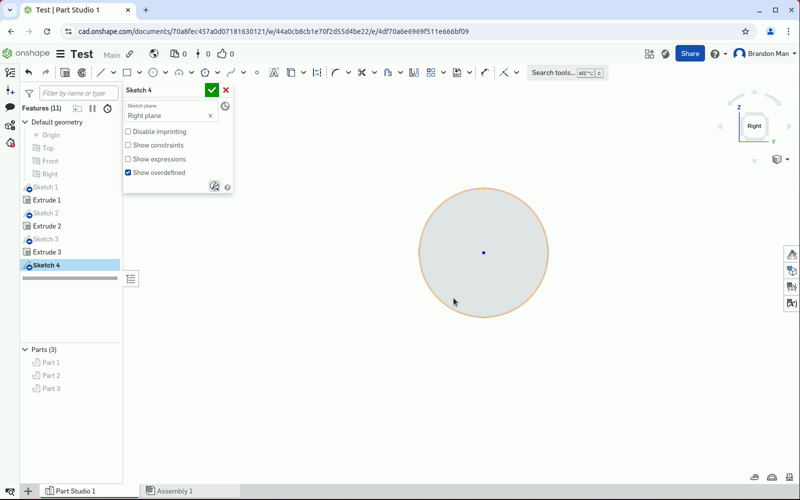
scroll(6)
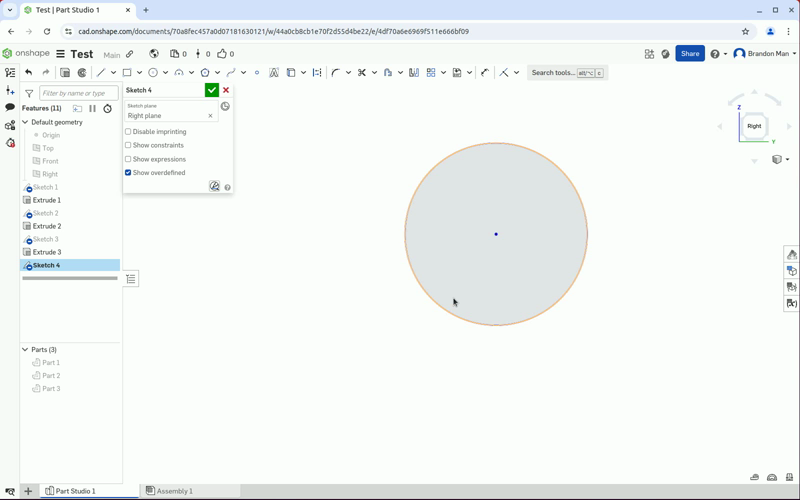
scroll(6)
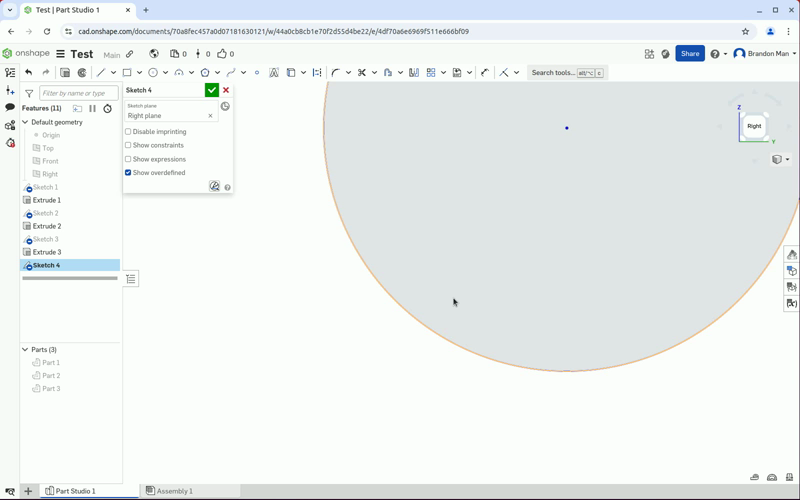
click(453, 297)
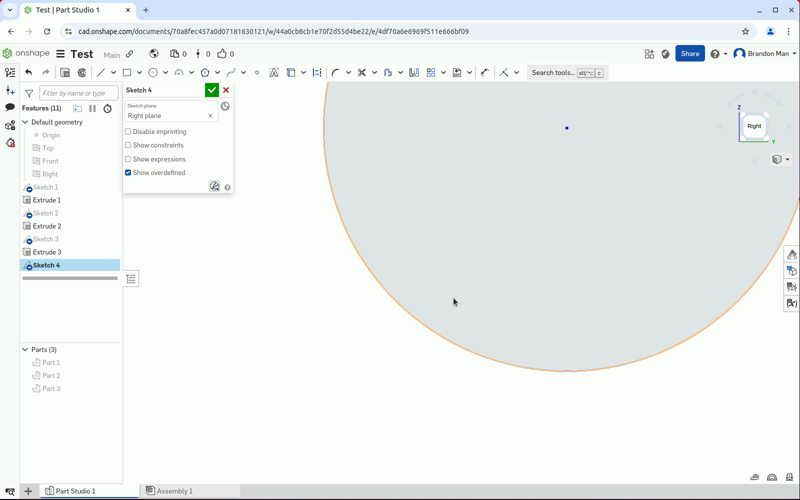
scroll(-6)
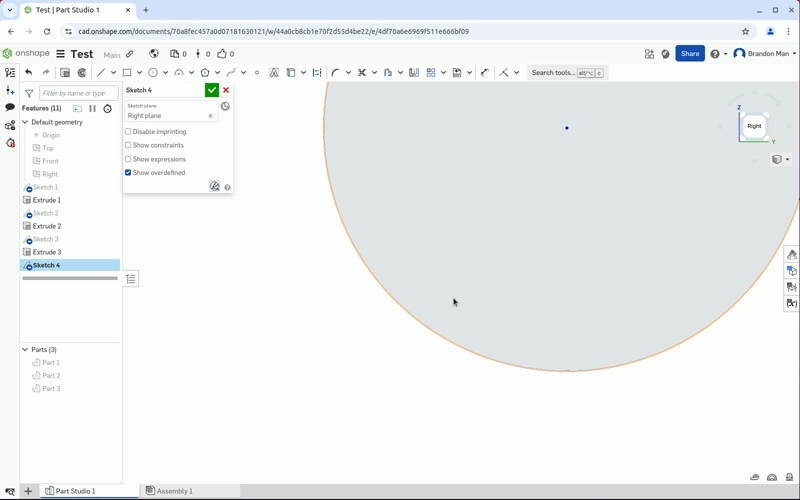
scroll(-6)
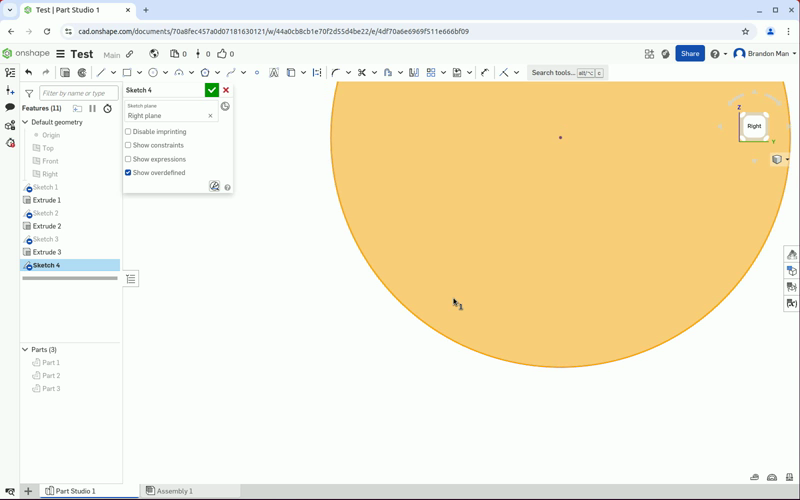
scroll(-6)
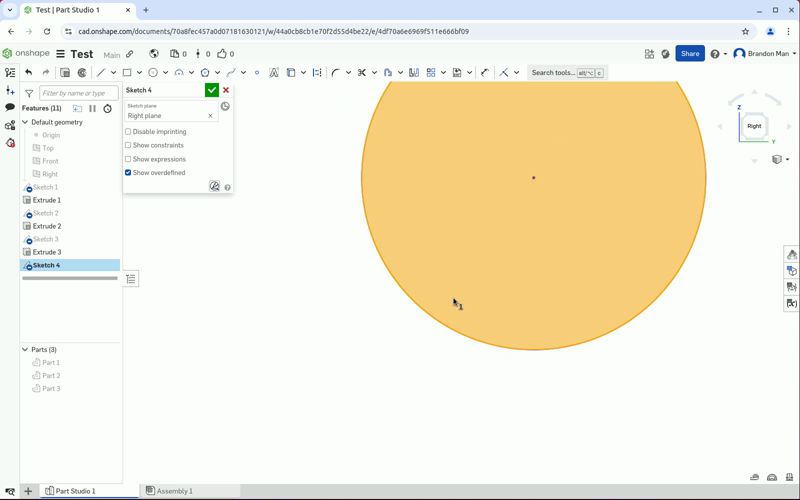
scroll(-6)
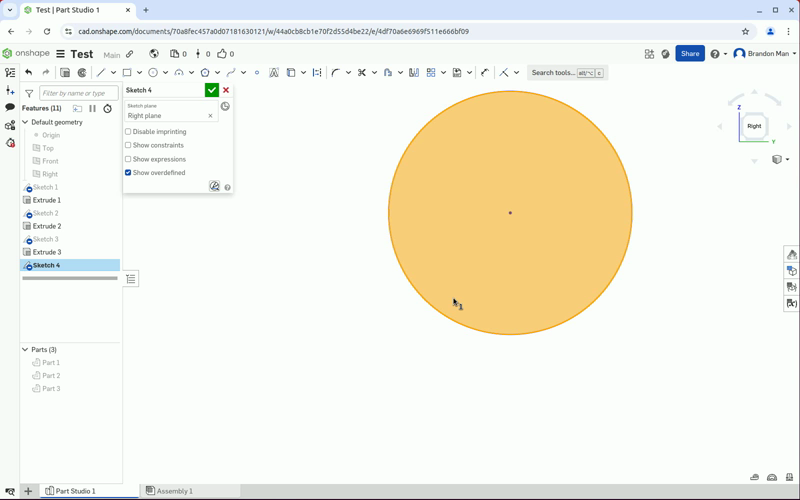
scroll(-6)
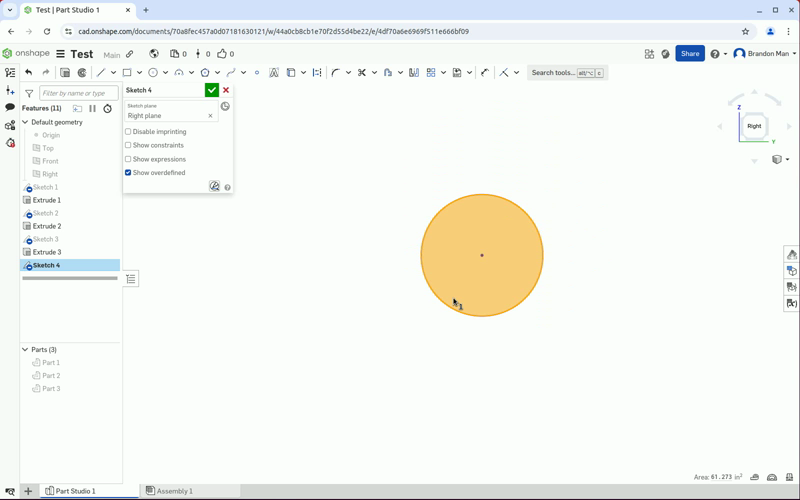
scroll(-6)
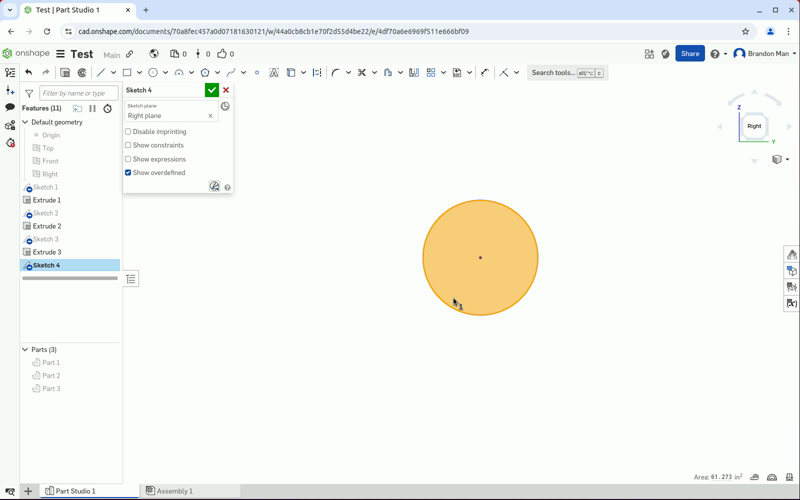
scroll(-6)
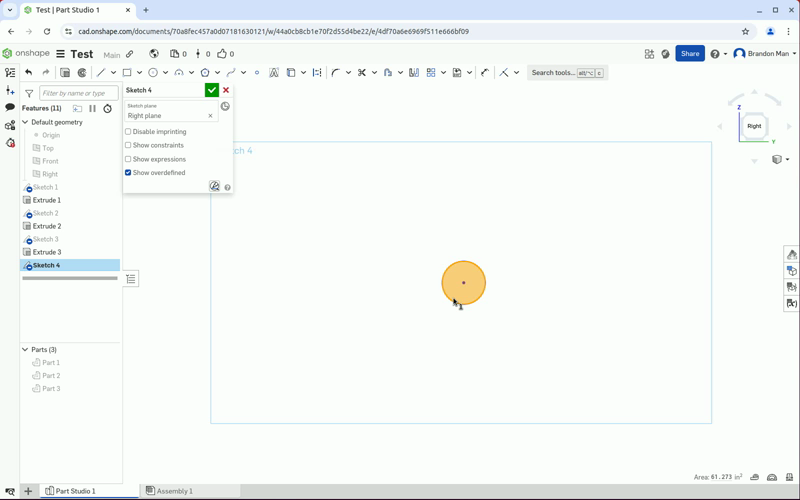
mouse_move(73, 352)
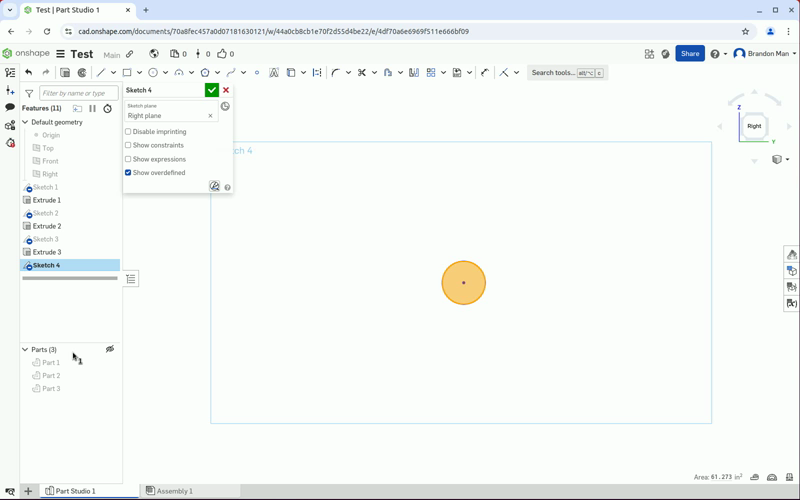
key(shift+y)
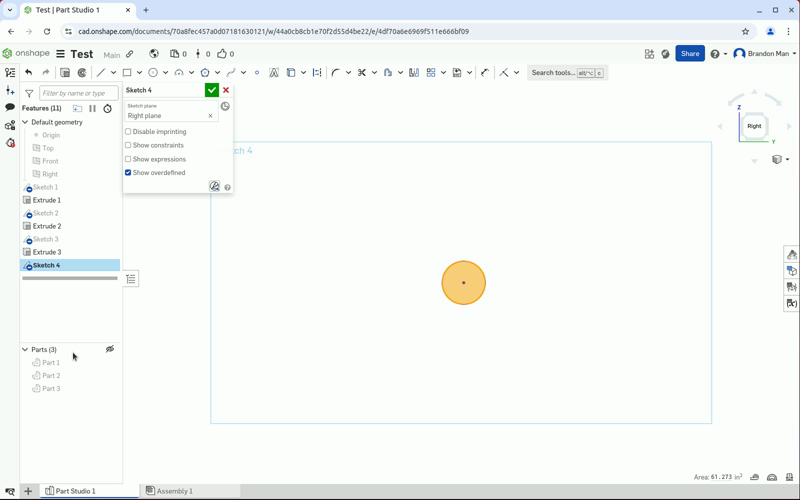
key(shift+e)
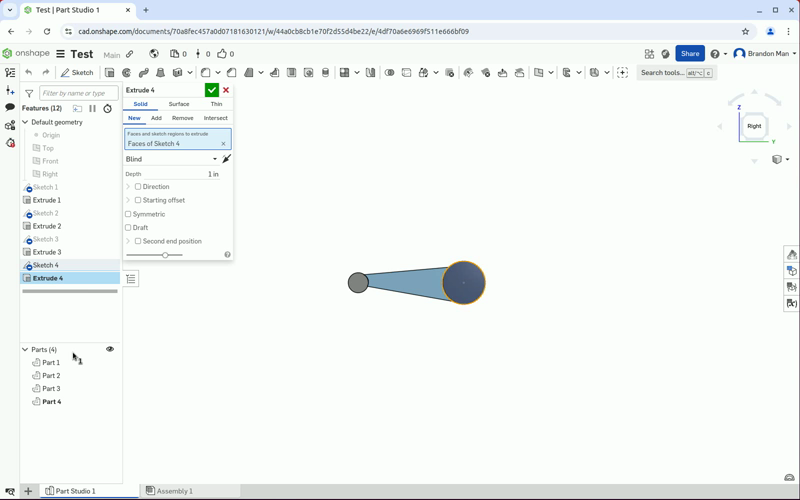
mouse_move(143, 106)
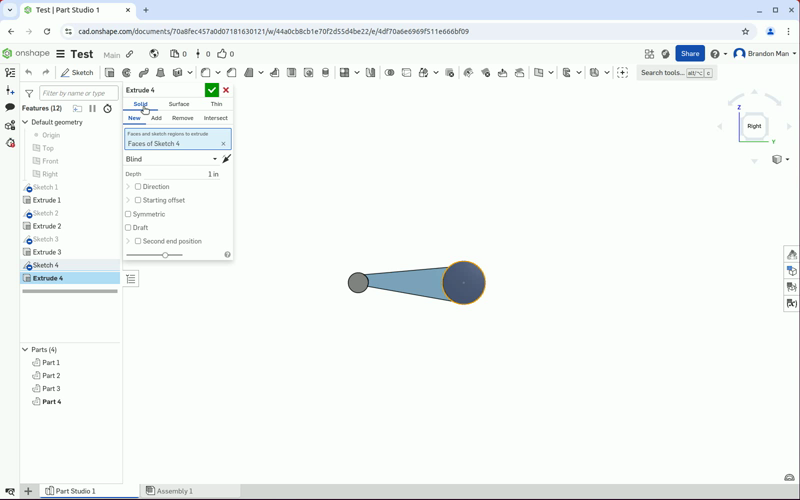
click(143, 106)
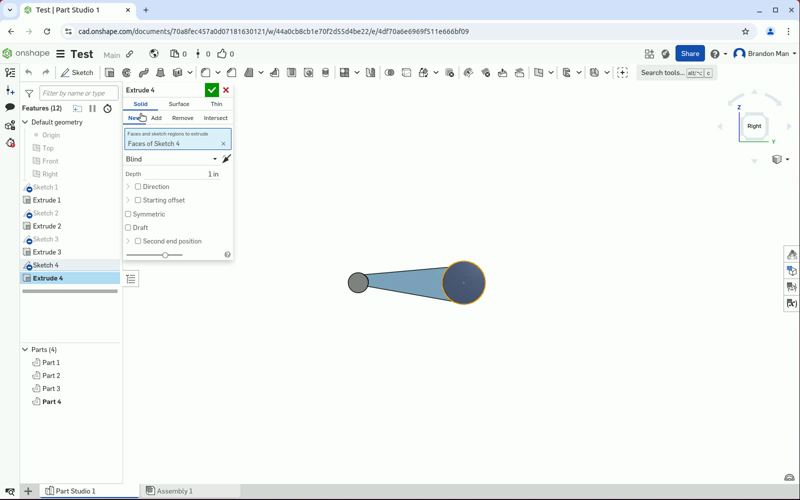
mouse_move(137, 120)
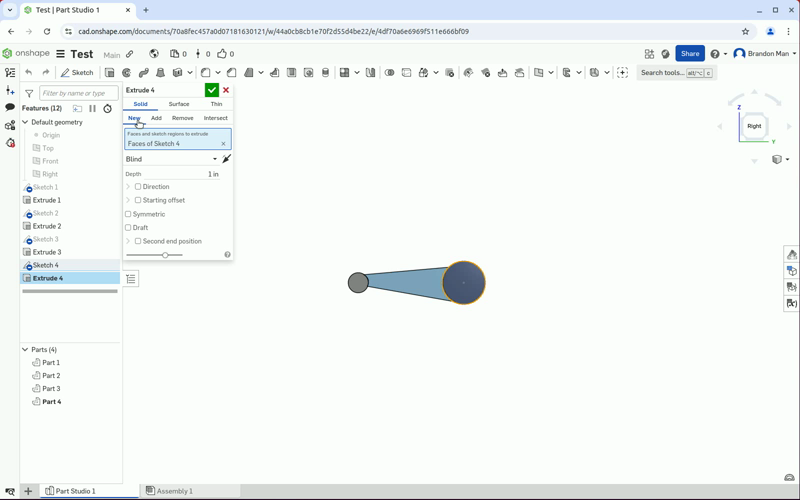
click(137, 120)
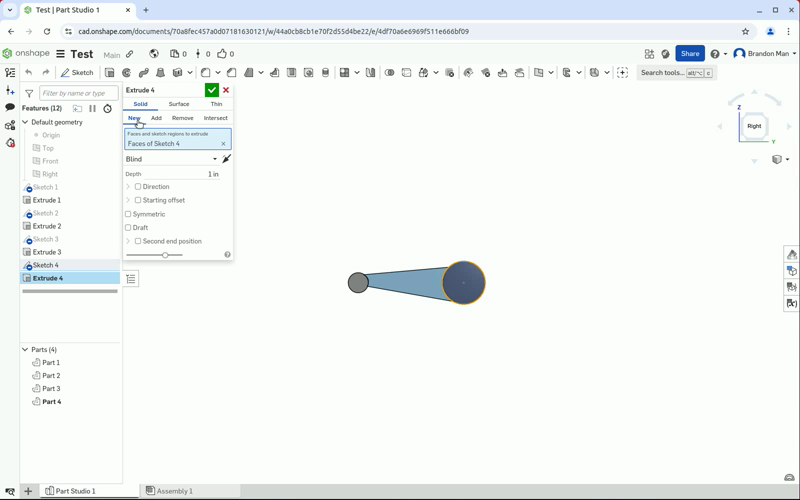
key(tab, 4)
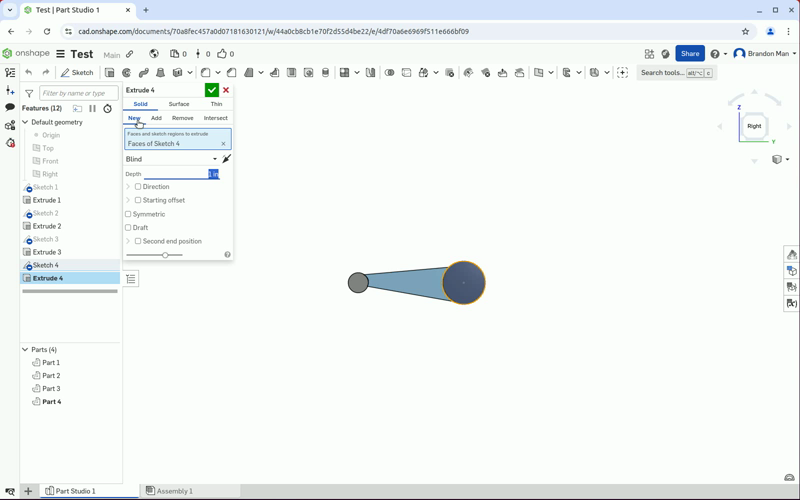
text(5.536)
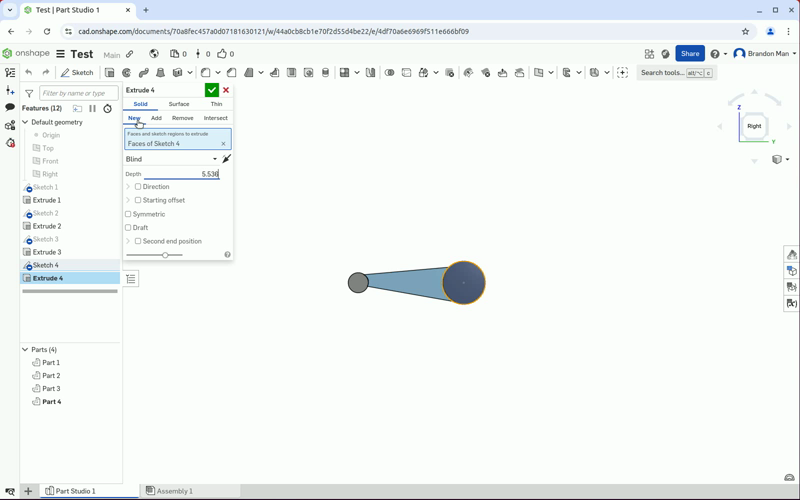
key(enter)
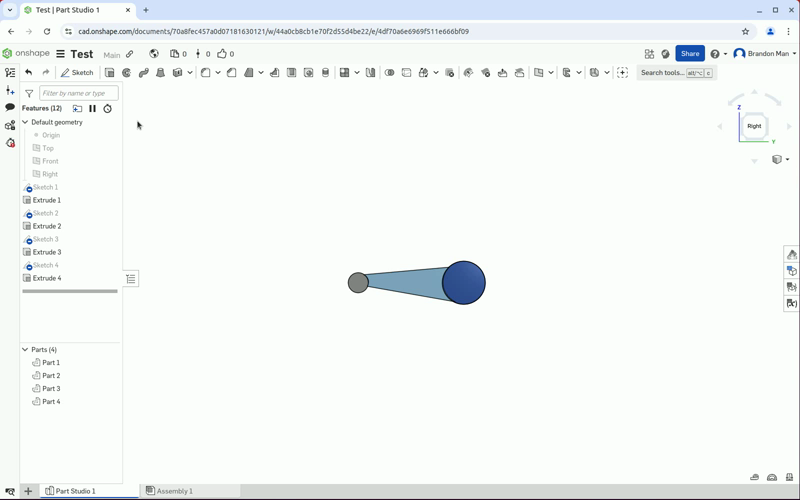
key(shift+h)
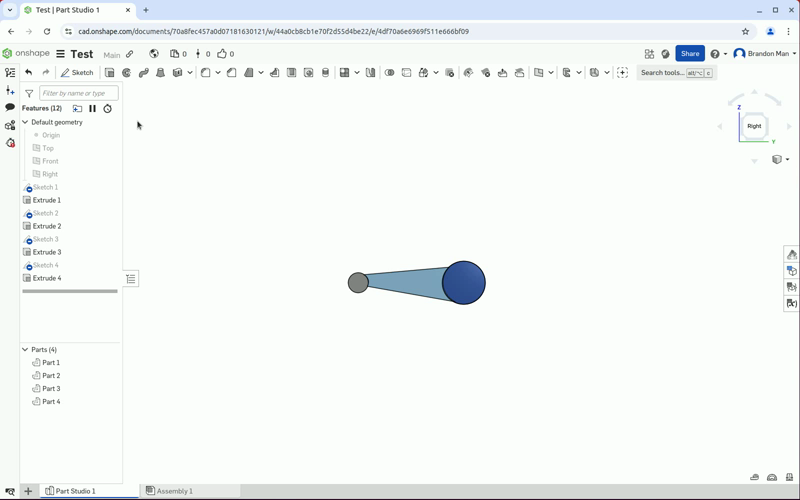
key(shift+h)
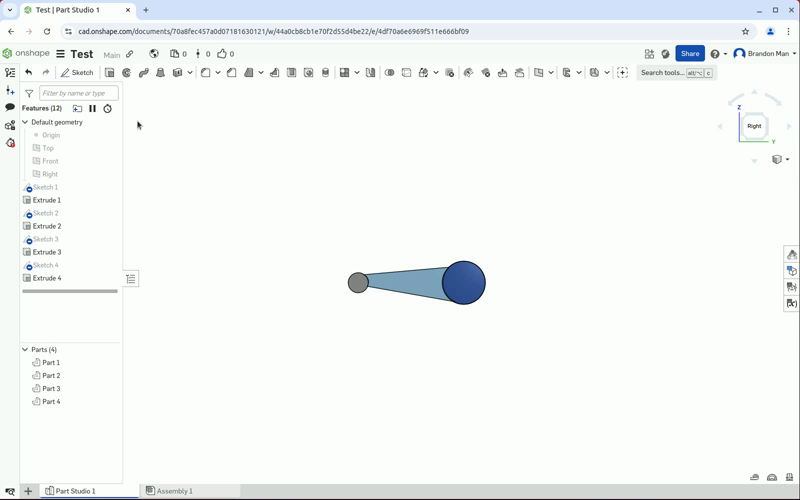
mouse_move(73, 189)
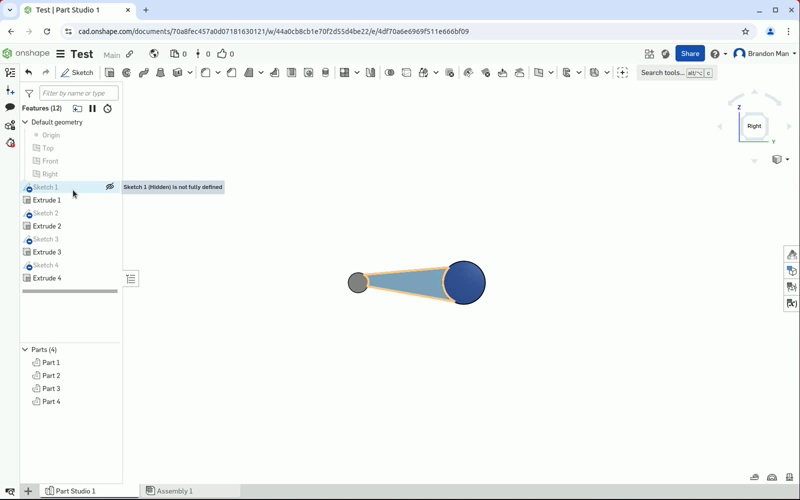
click(73, 189)
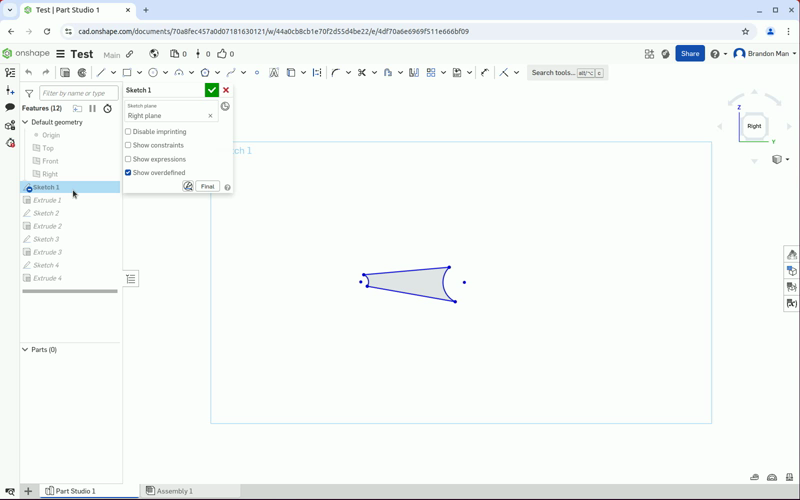
mouse_move(229, 92)
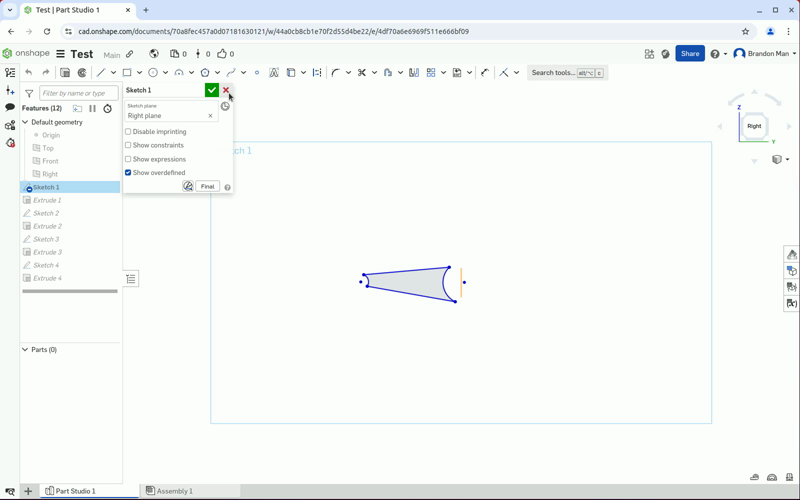
click(229, 92)
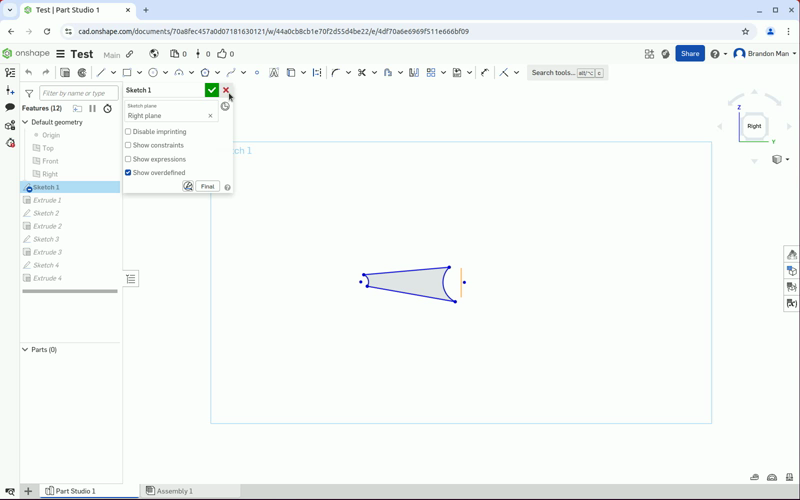
key(shift+s)
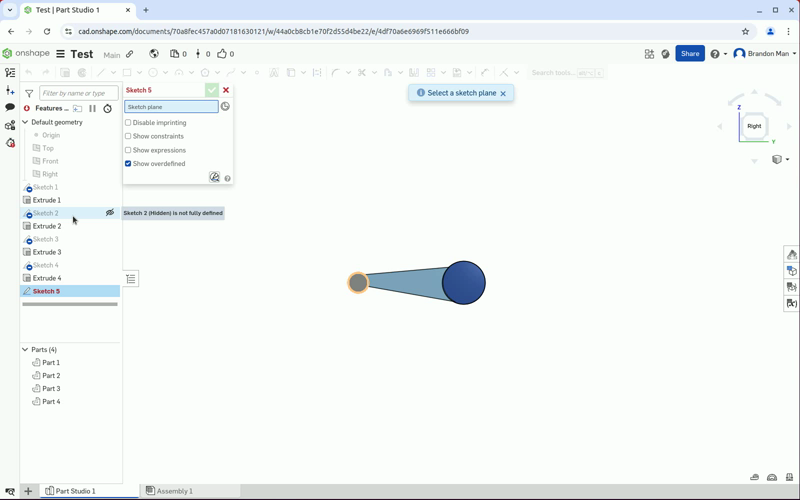
scroll(3)
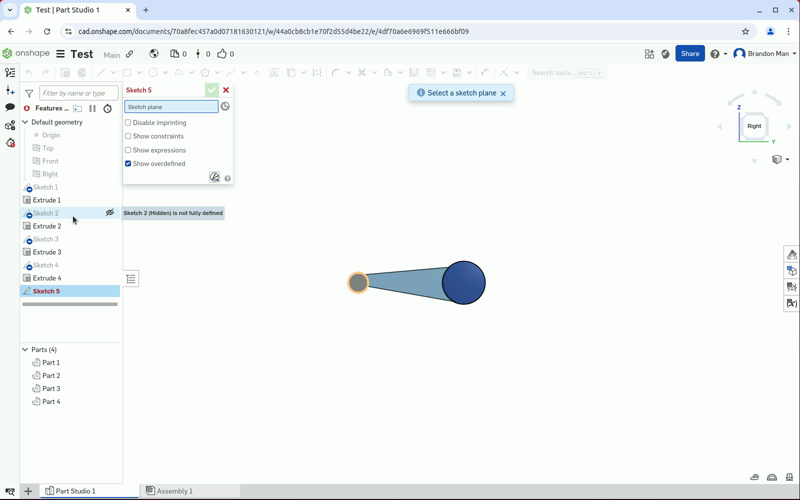
mouse_move(73, 176)
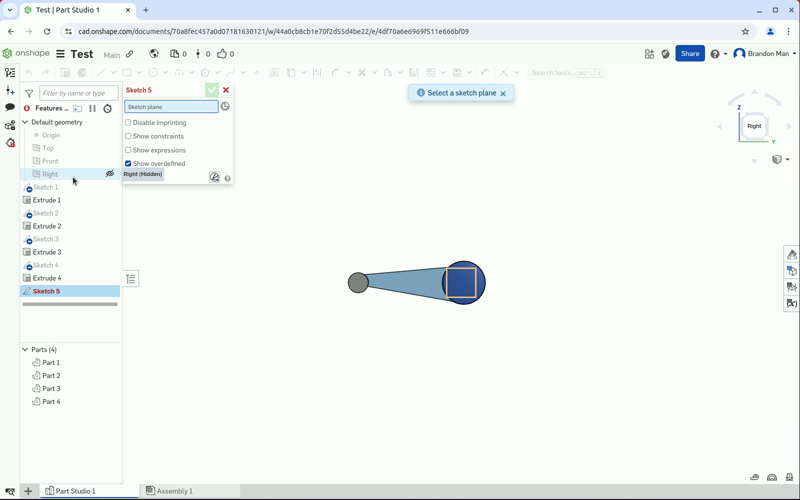
click(73, 176)
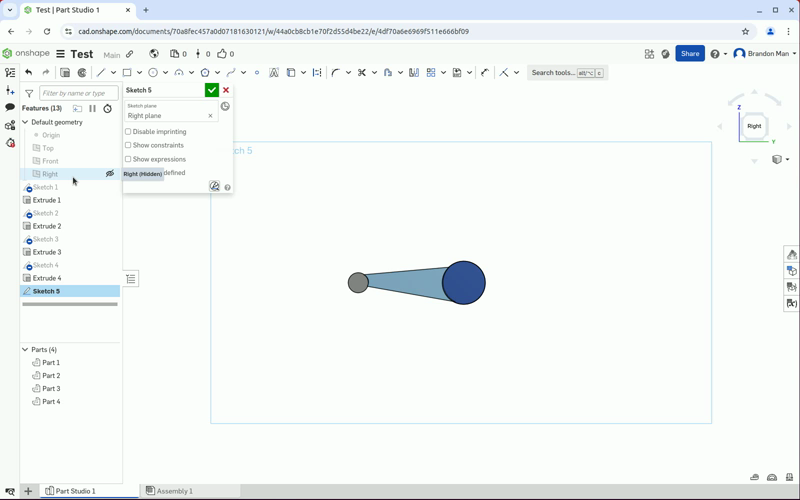
mouse_move(73, 352)
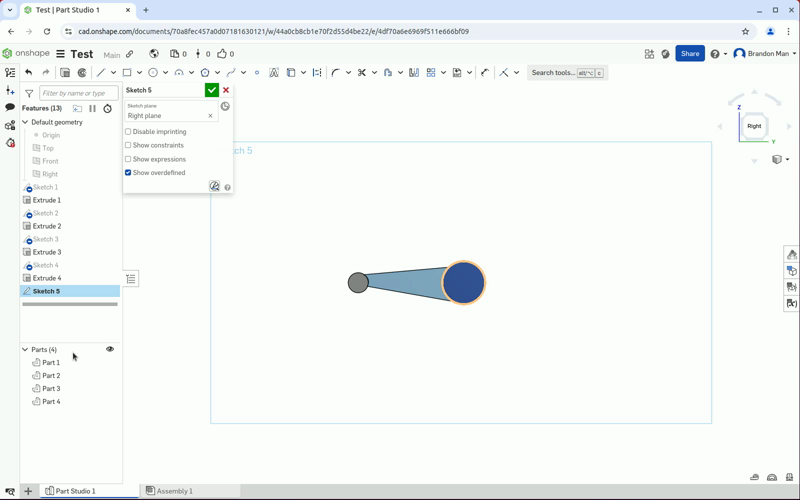
key(y)
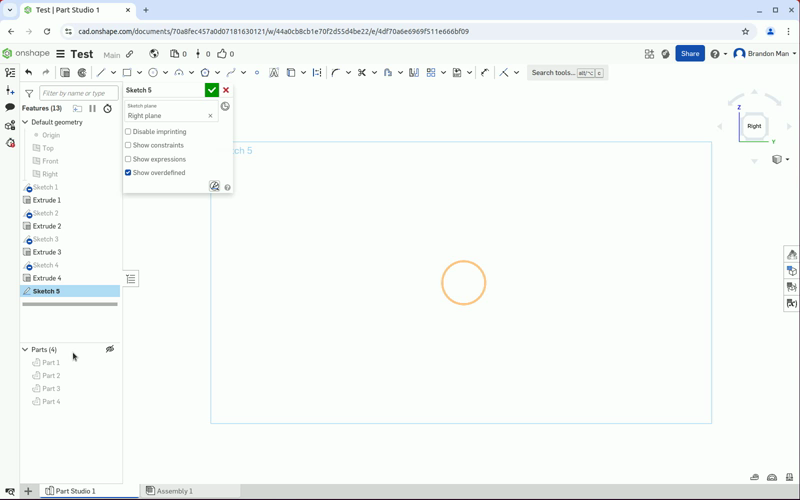
key(c)
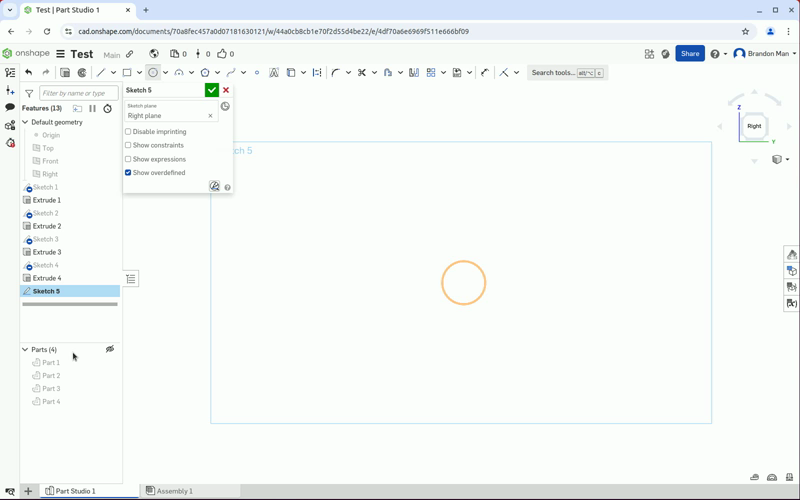
key_down(shift)
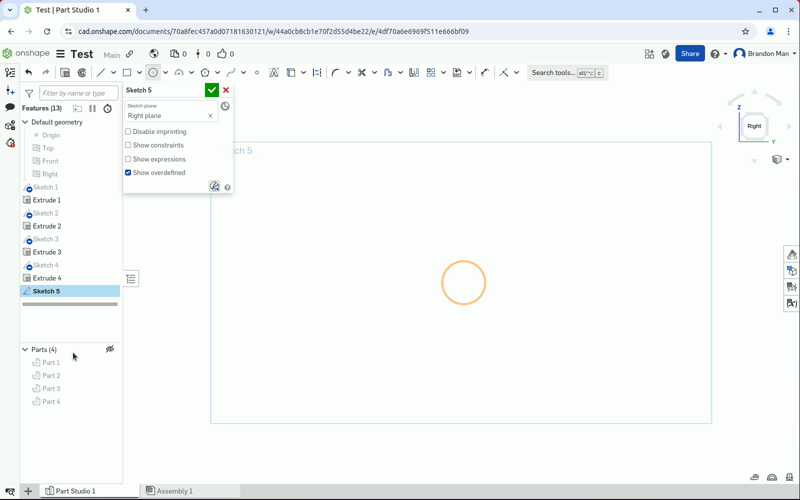
mouse_move(358, 282)
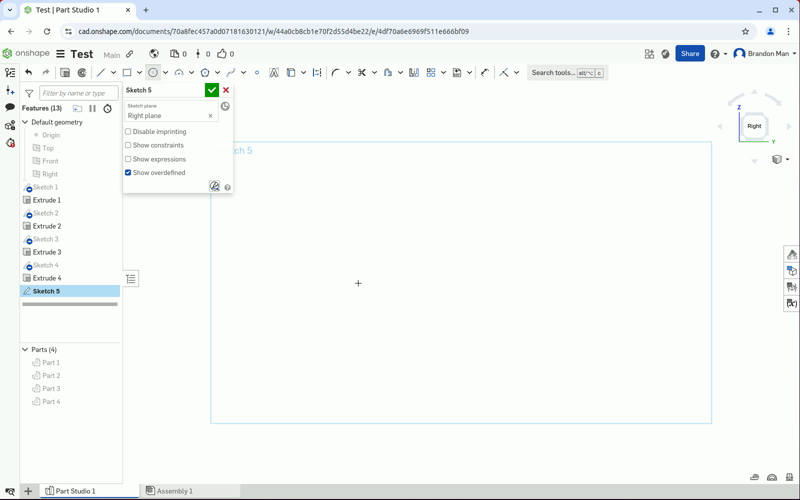
click(358, 282)
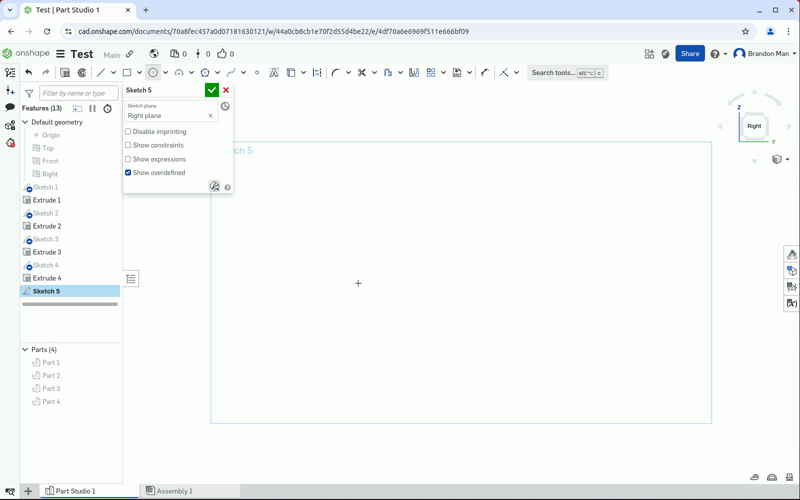
key_up(shift)
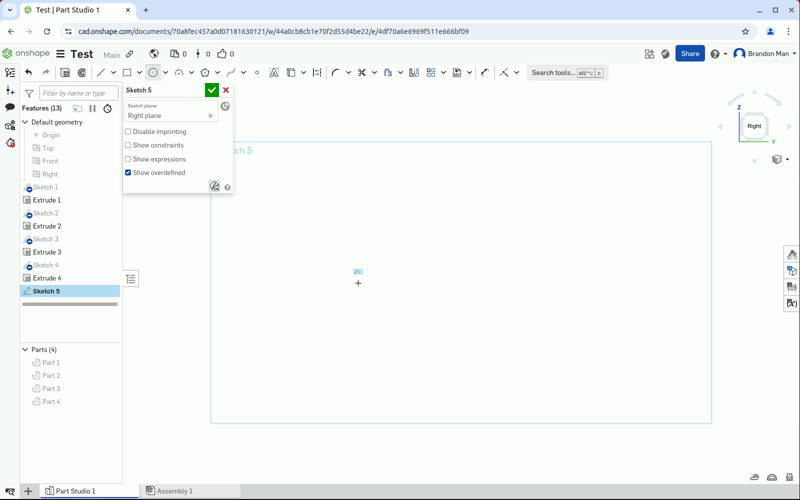
mouse_move(368, 282)
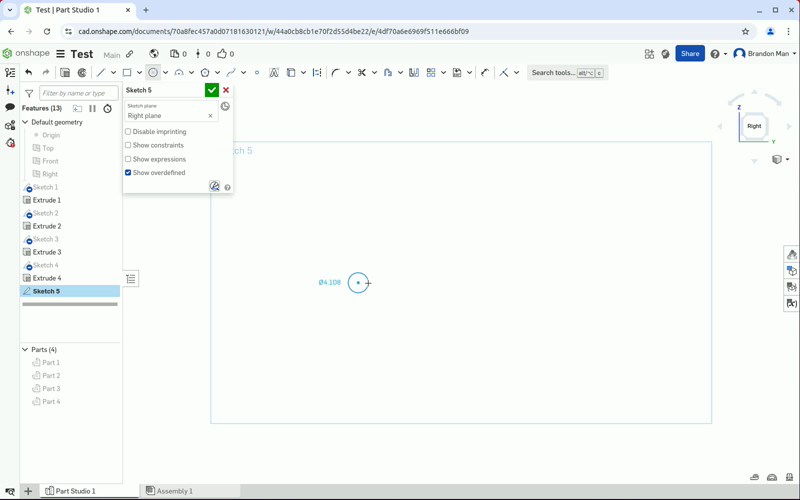
click(368, 282)
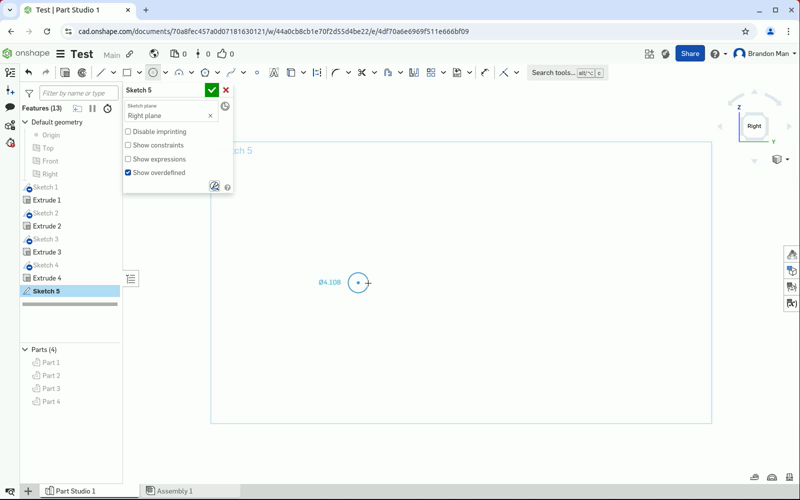
key(esc)
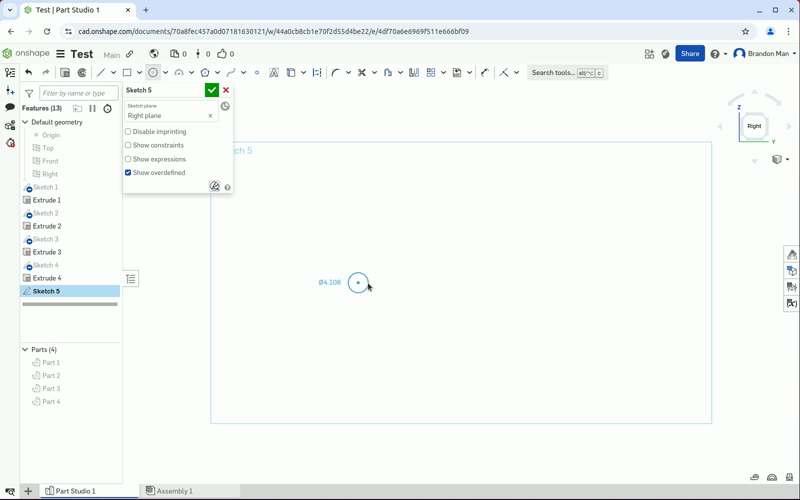
mouse_move(353, 288)
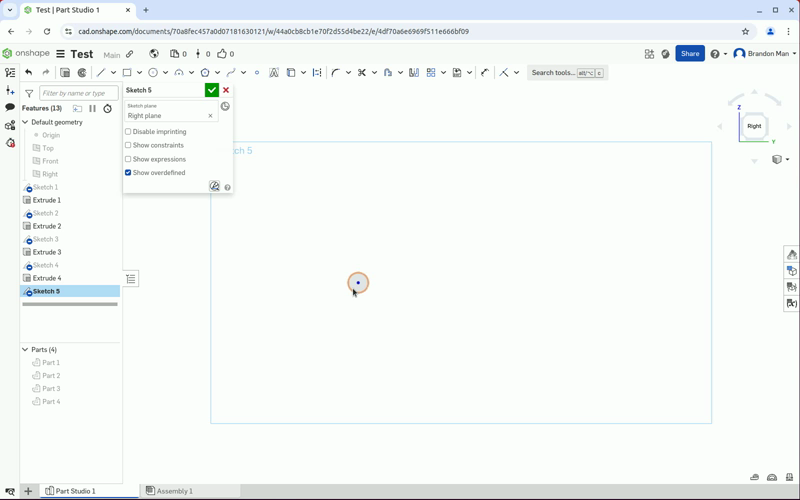
scroll(6)
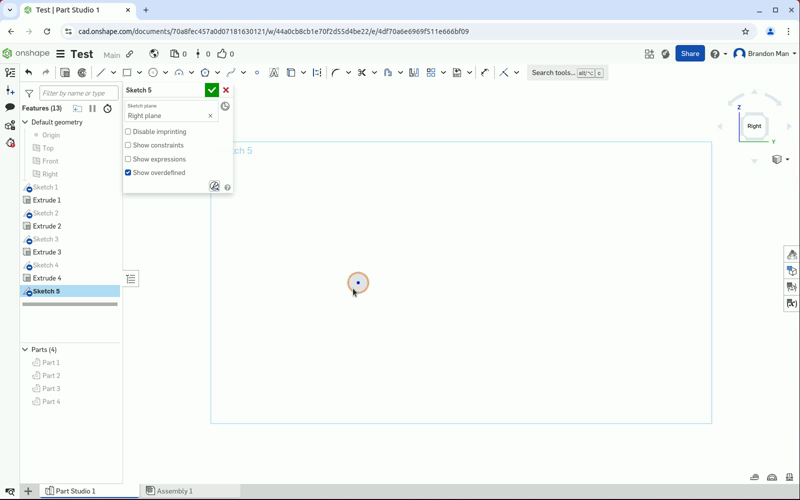
scroll(6)
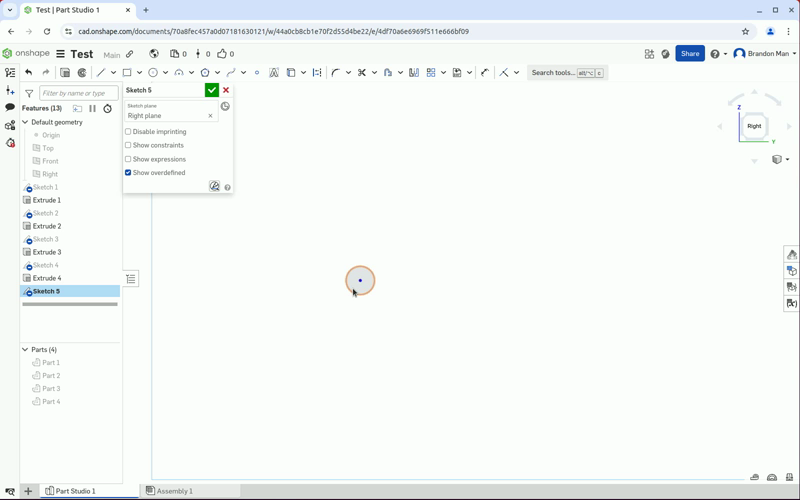
scroll(6)
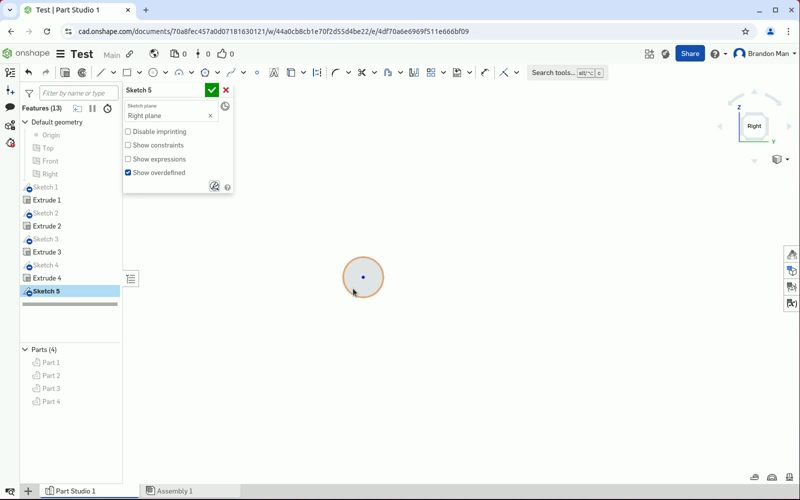
scroll(6)
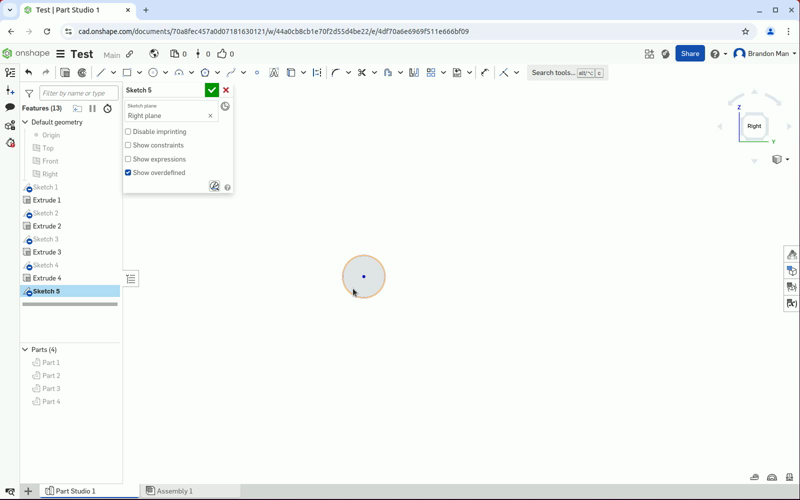
scroll(6)
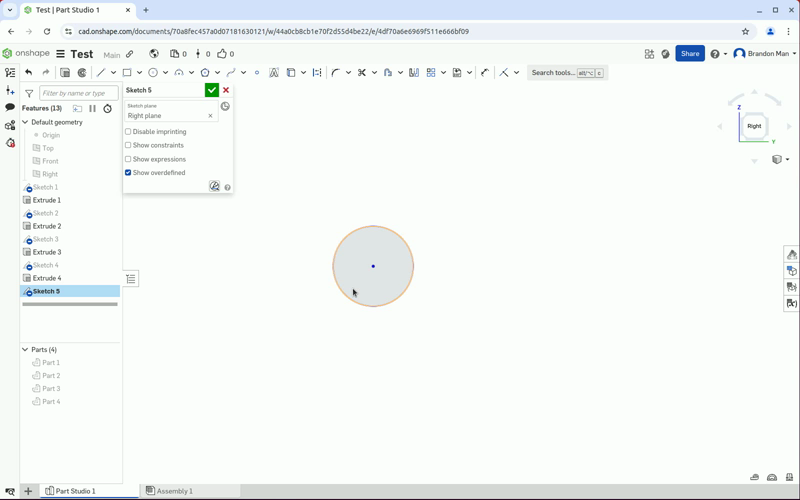
scroll(6)
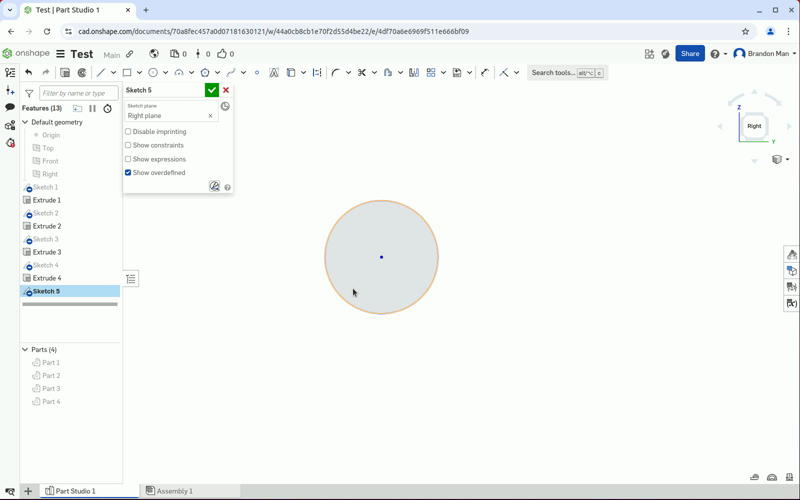
scroll(6)
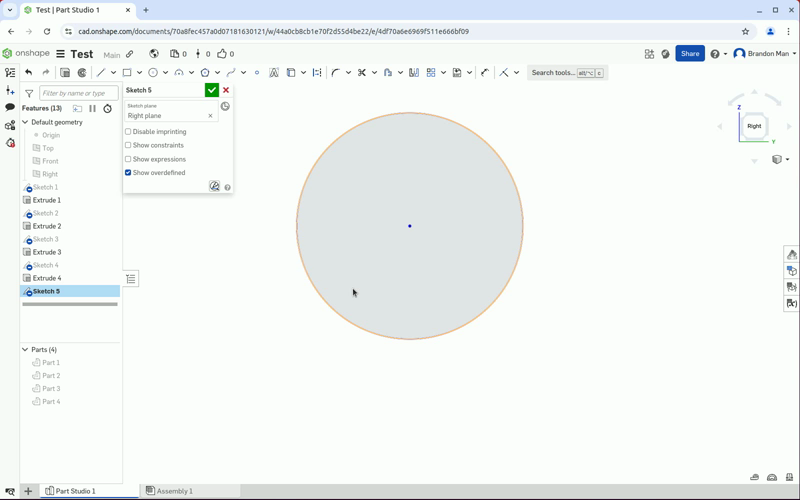
click(353, 288)
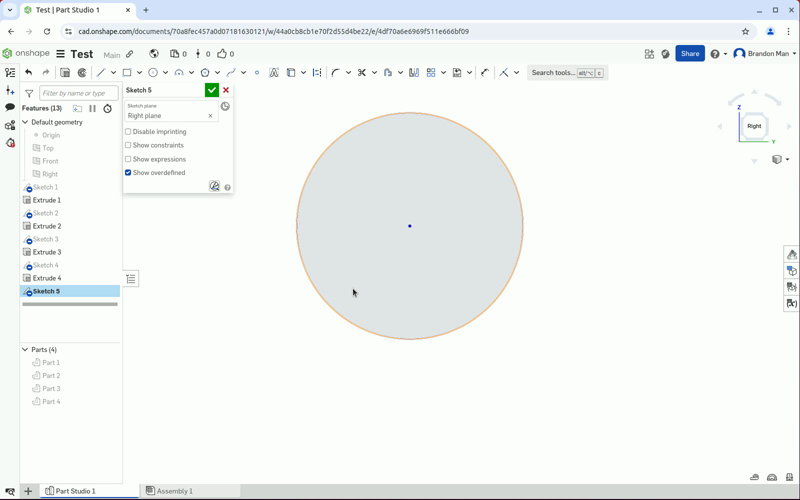
scroll(-6)
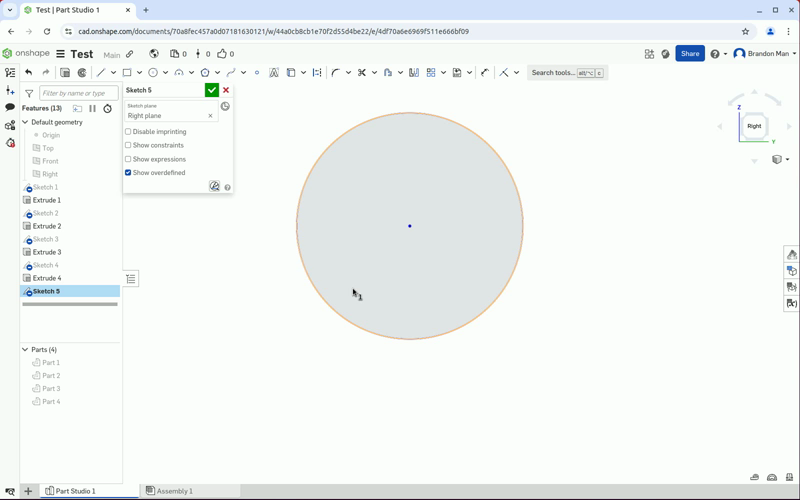
scroll(-6)
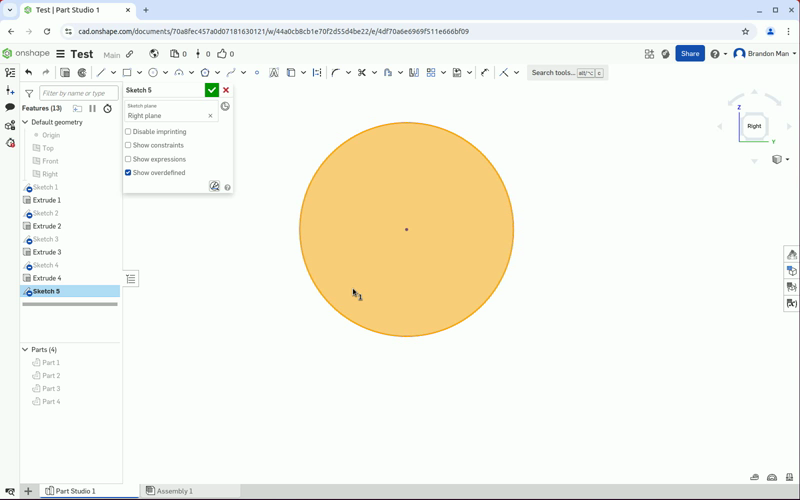
scroll(-6)
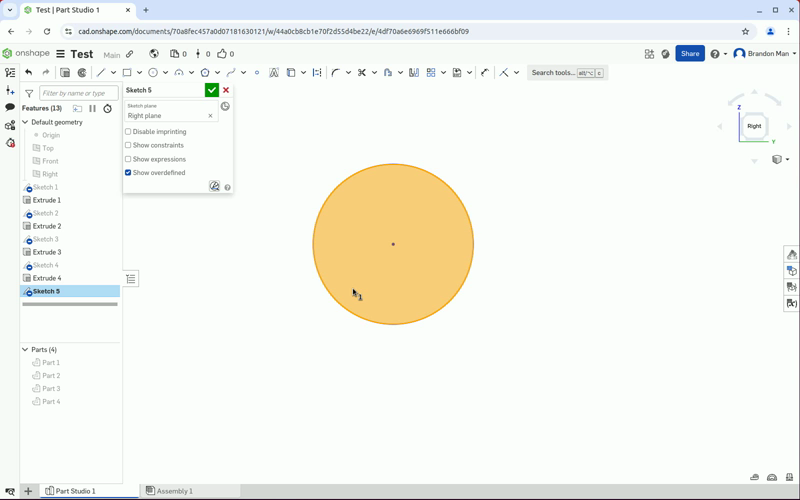
scroll(-6)
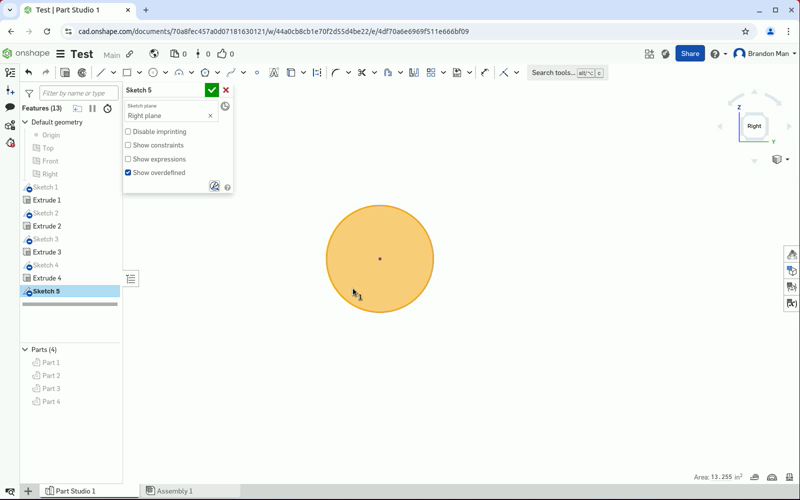
scroll(-6)
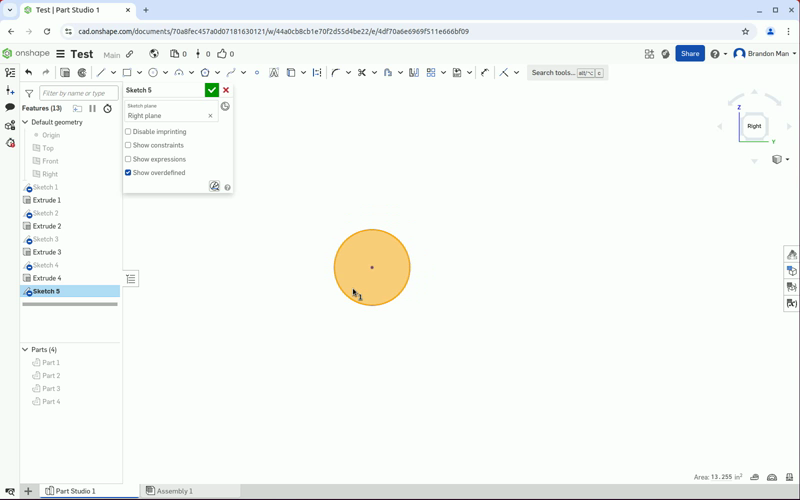
scroll(-6)
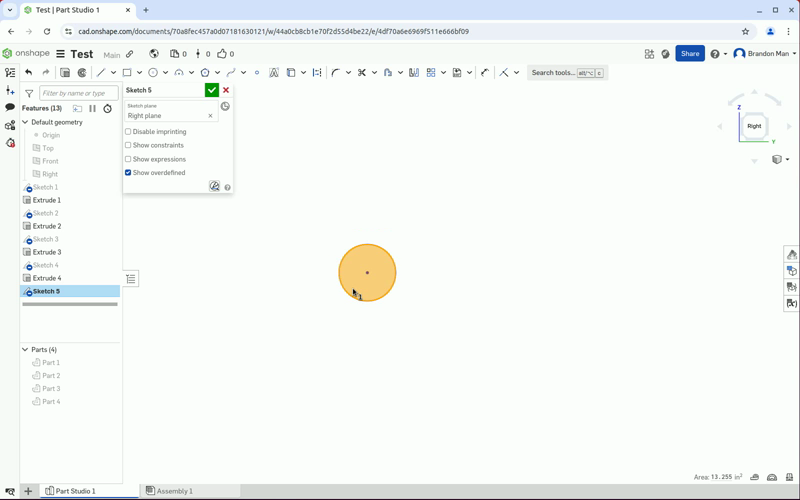
scroll(-6)
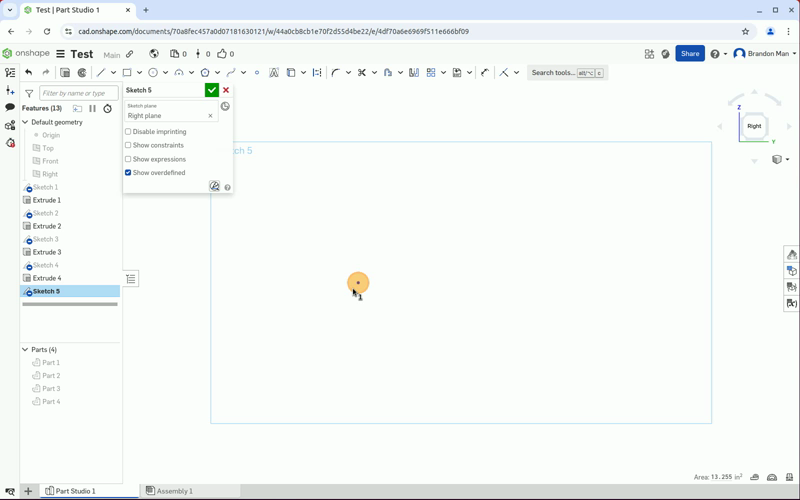
mouse_move(73, 352)
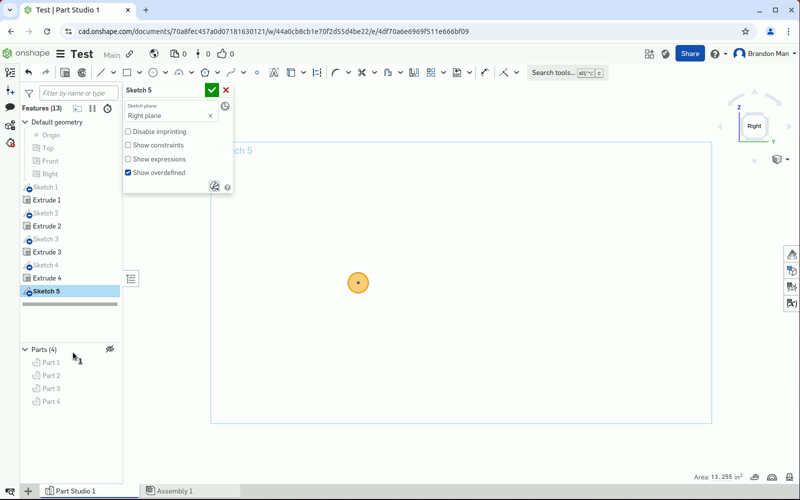
key(shift+y)
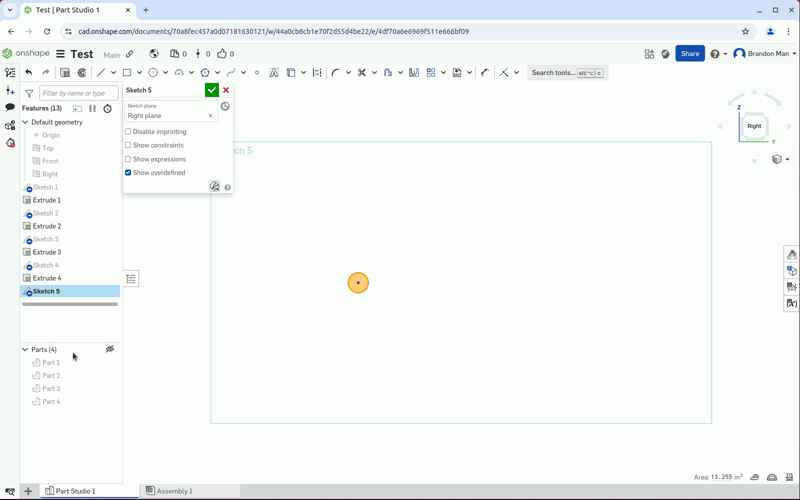
key(shift+e)
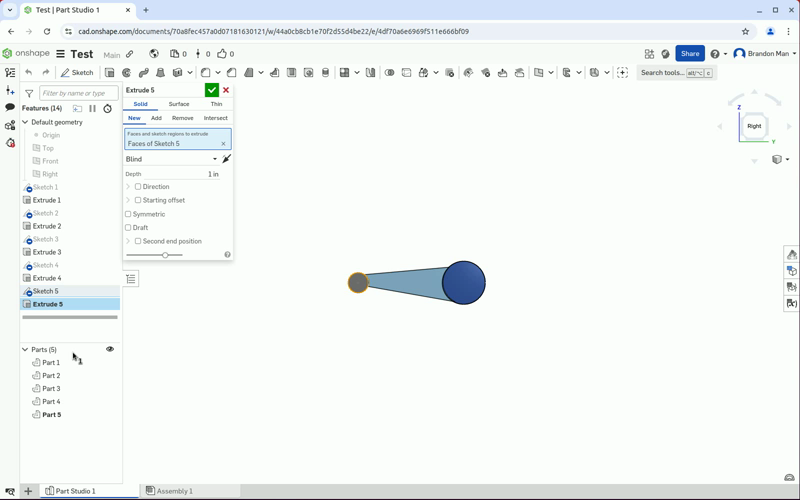
mouse_move(143, 106)
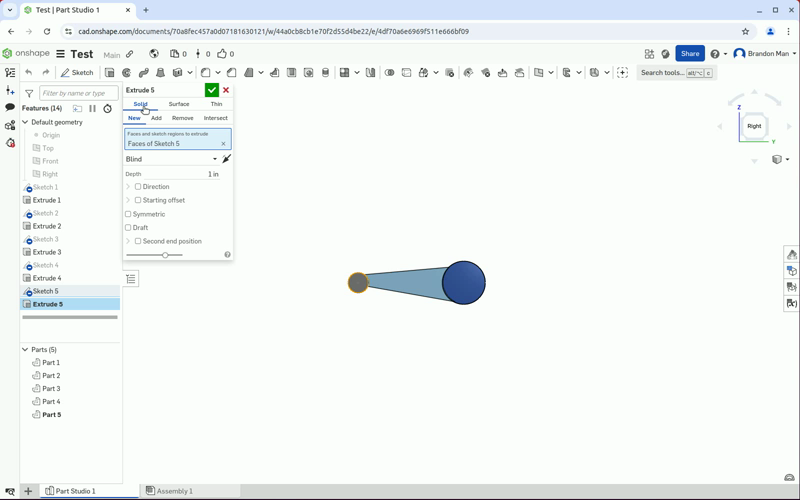
click(143, 106)
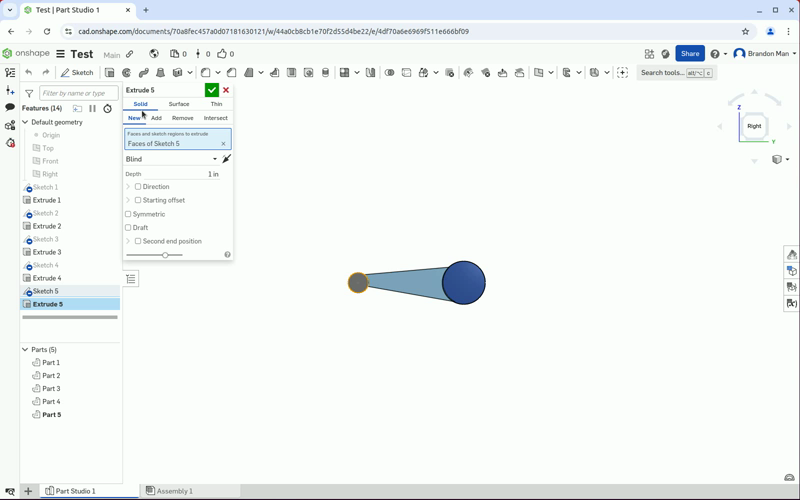
mouse_move(137, 120)
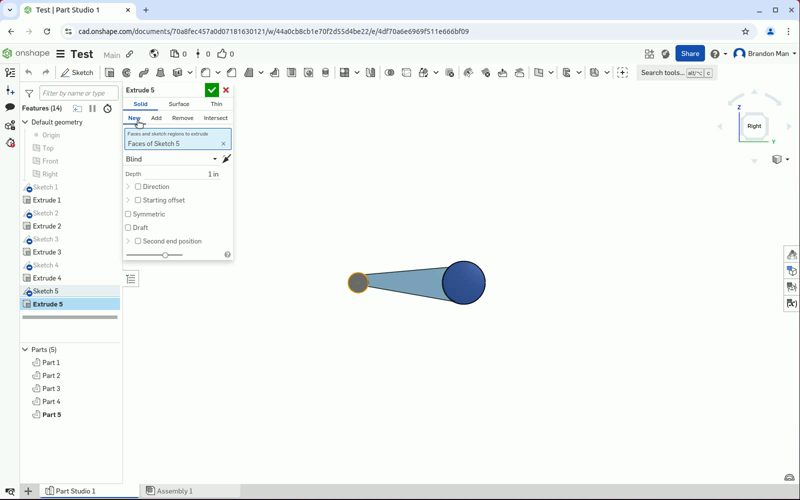
click(137, 120)
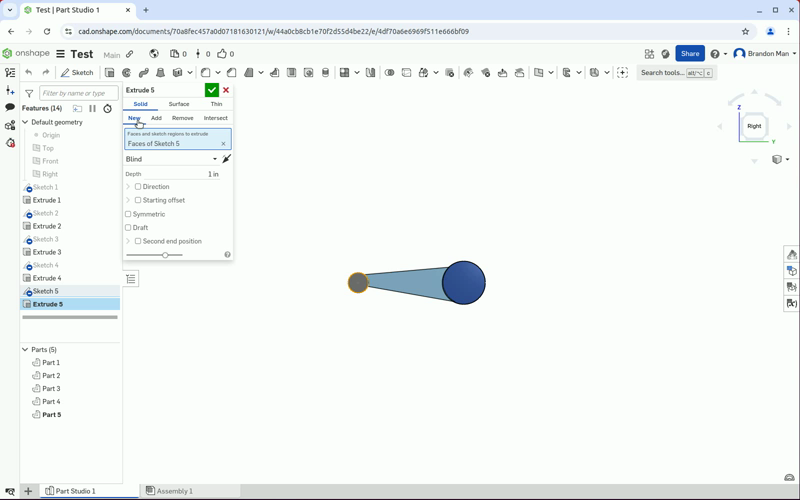
key(tab, 4)
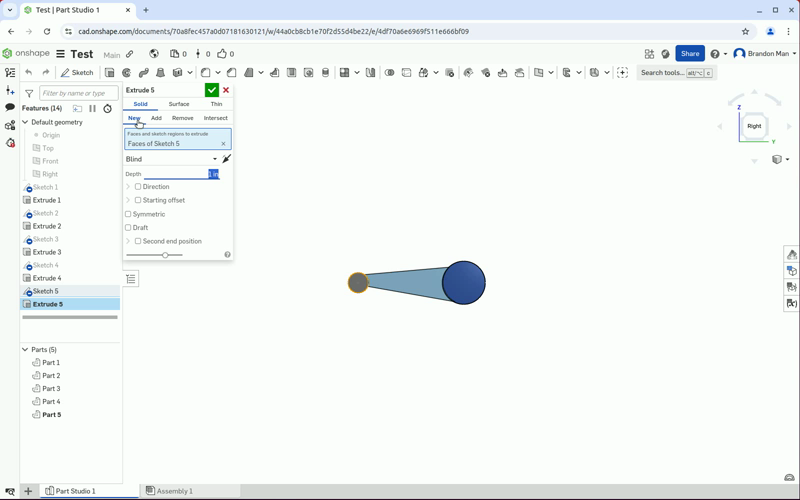
text(5.536)
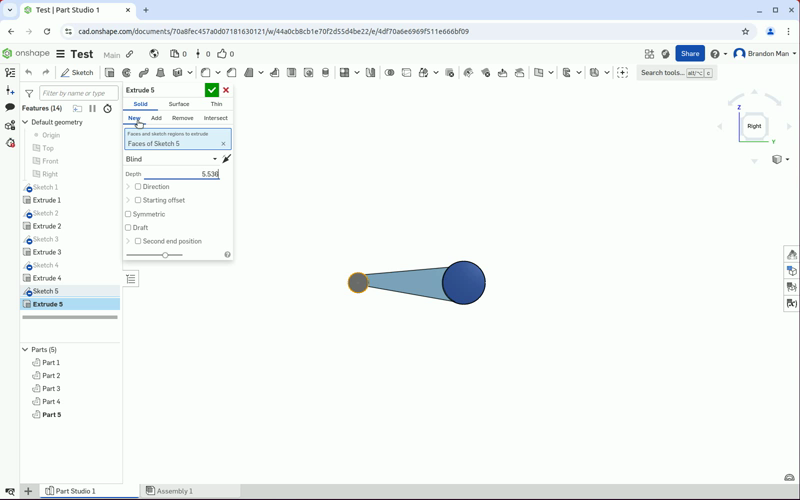
key(enter)
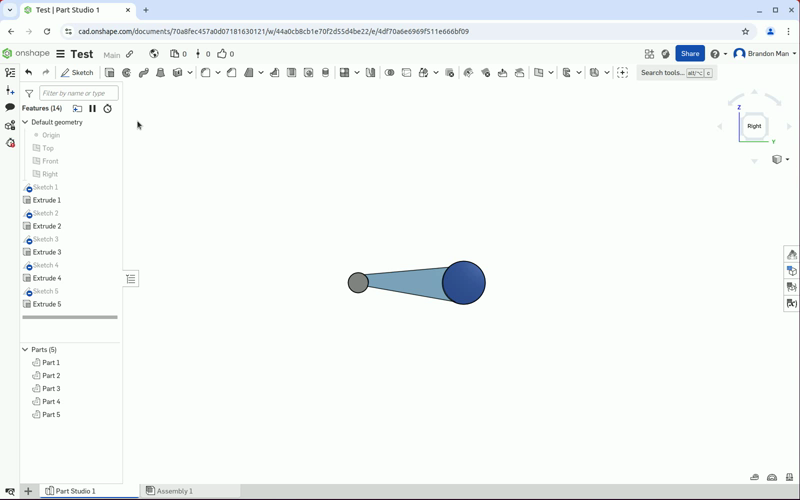
key(shift+h)
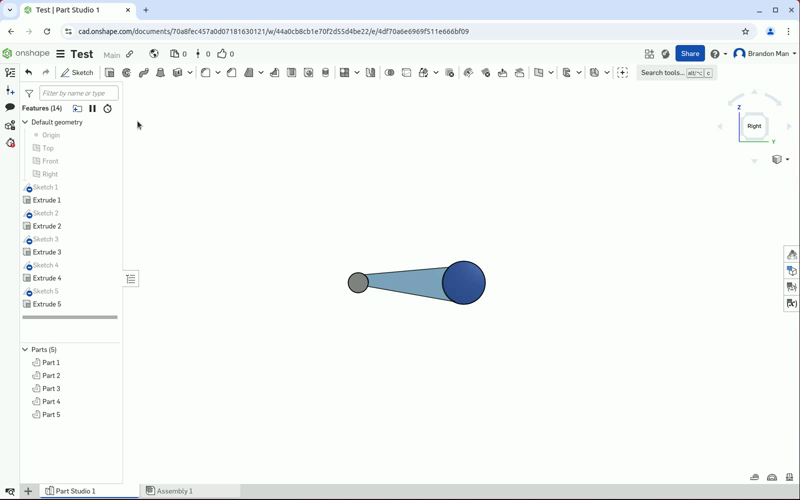
key(shift+h)
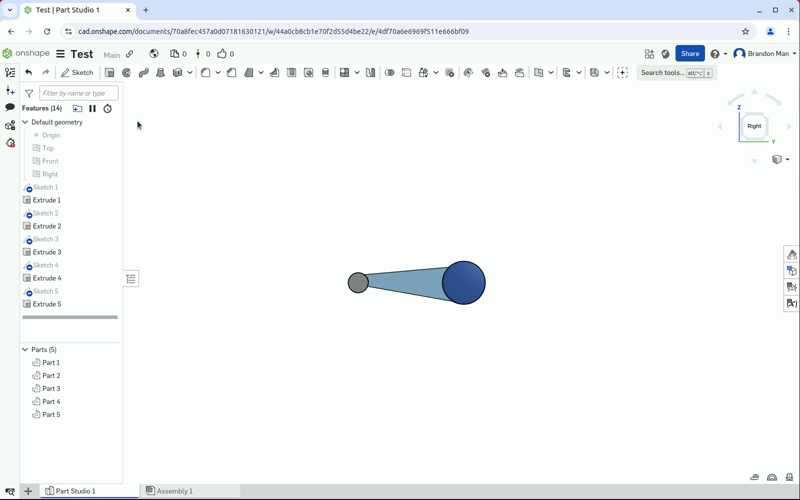
mouse_move(73, 189)
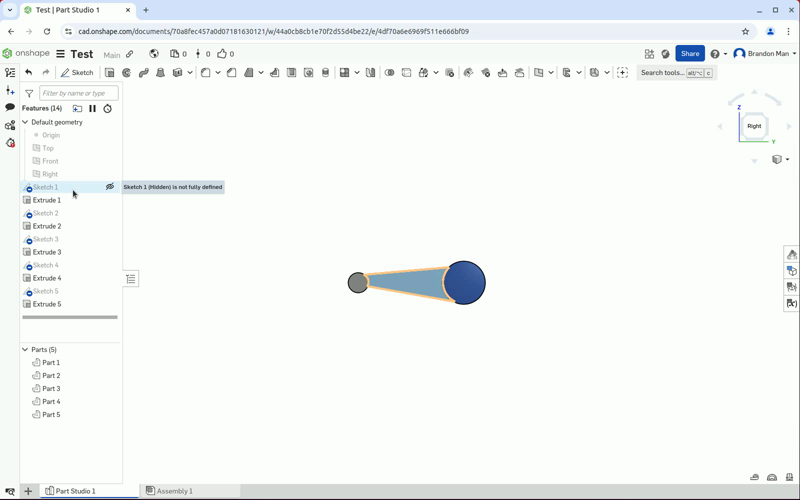
click(73, 189)
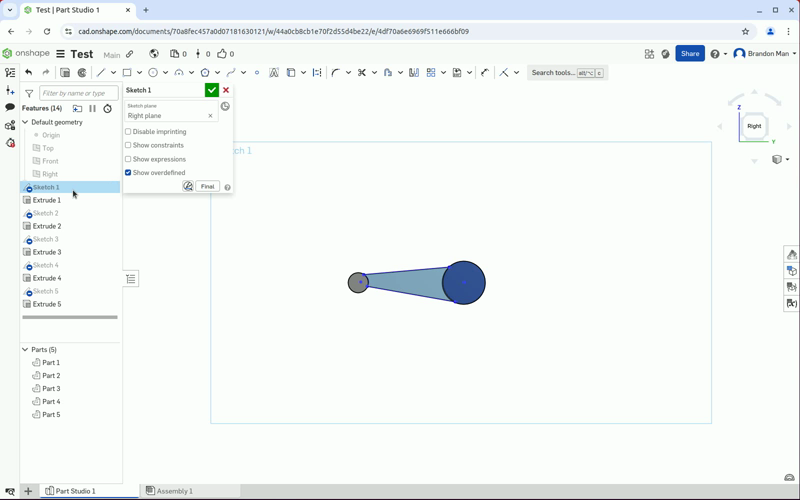
mouse_move(229, 92)
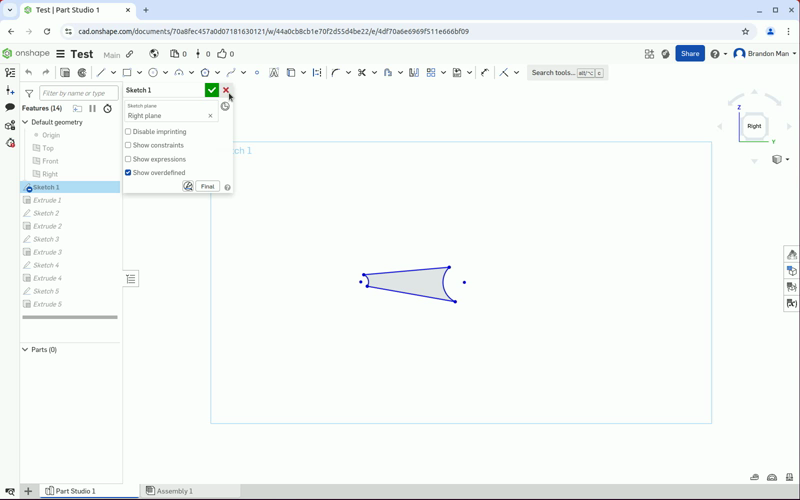
click(229, 92)
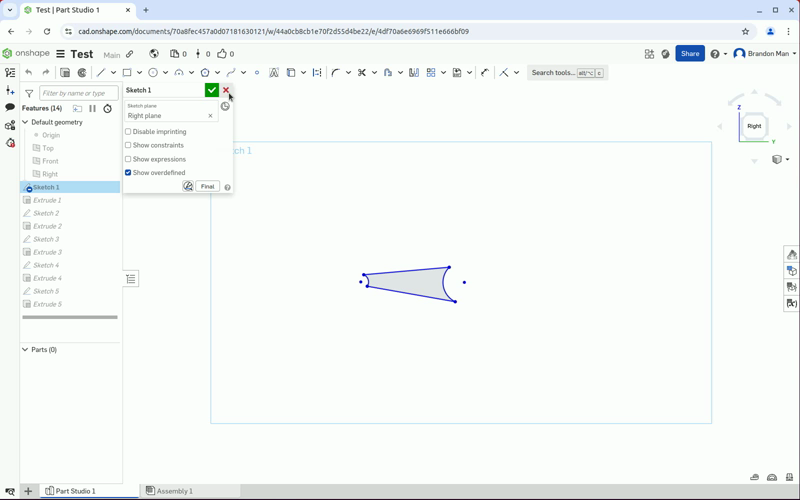
key(shift+s)
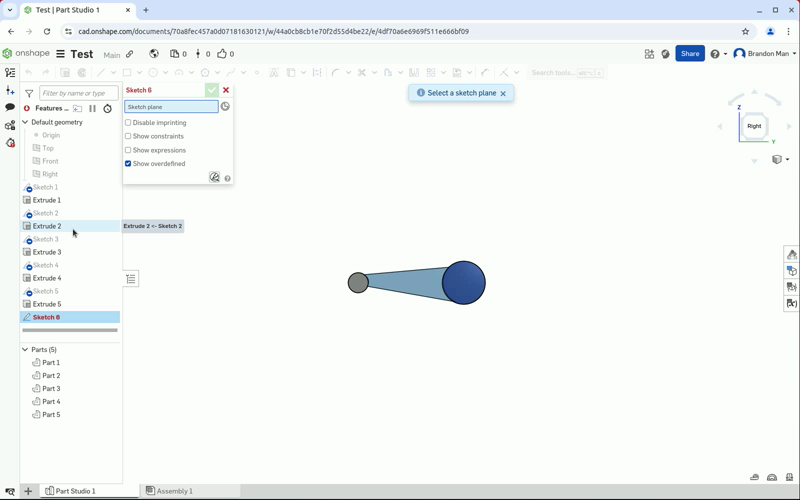
scroll(3)
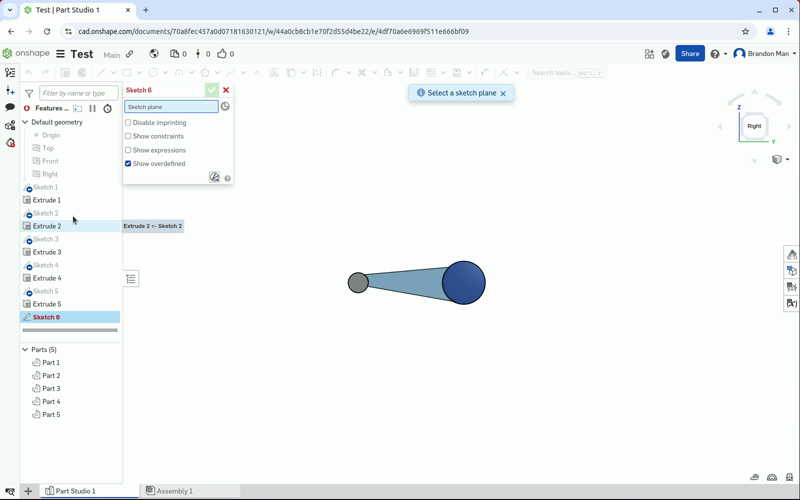
mouse_move(73, 176)
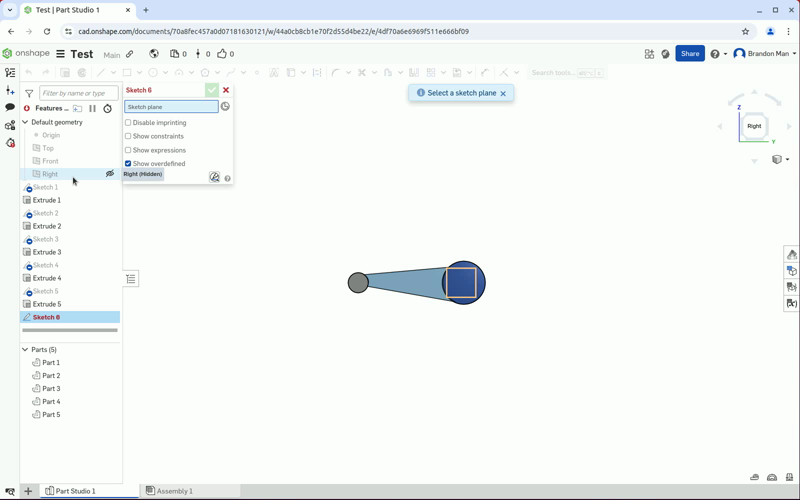
click(73, 176)
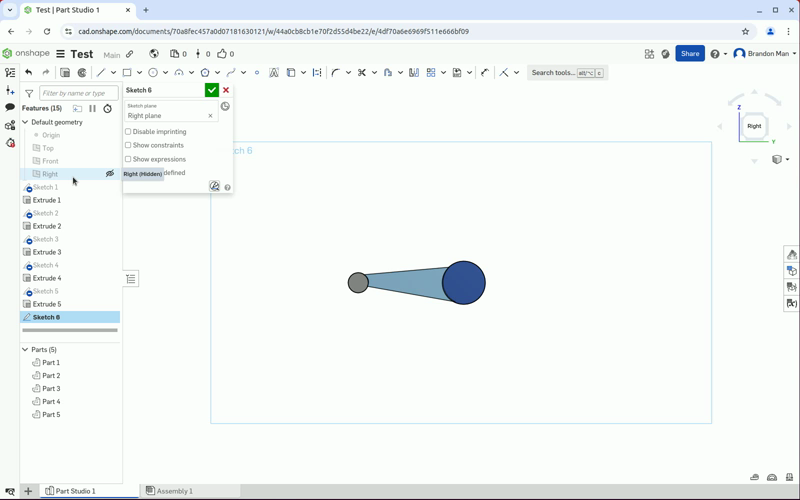
mouse_move(73, 352)
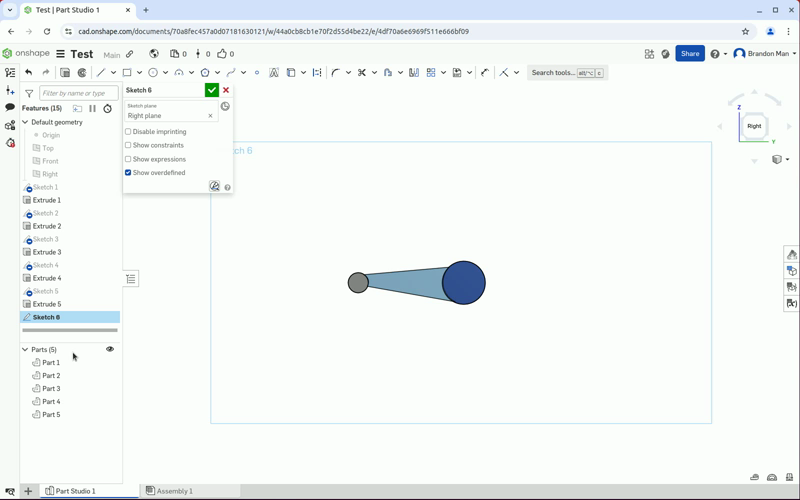
key(y)
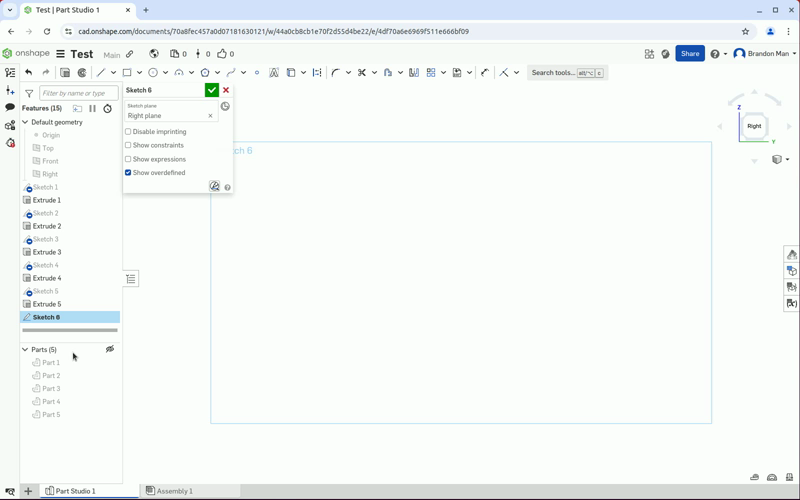
key(a)
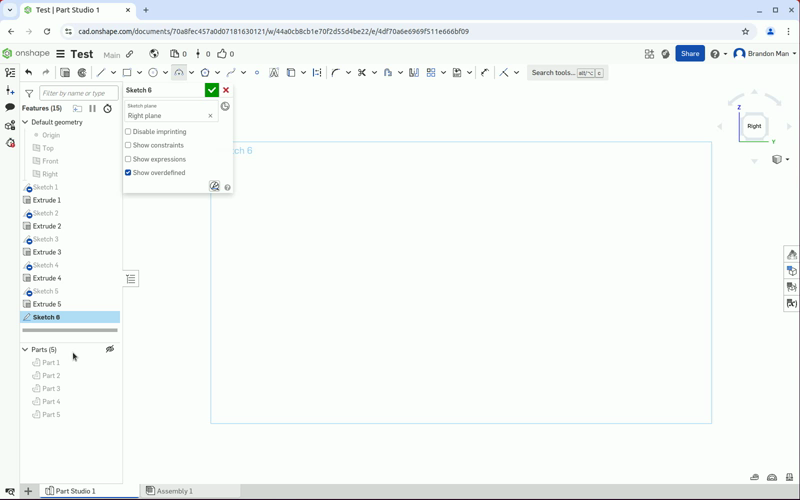
key_down(shift)
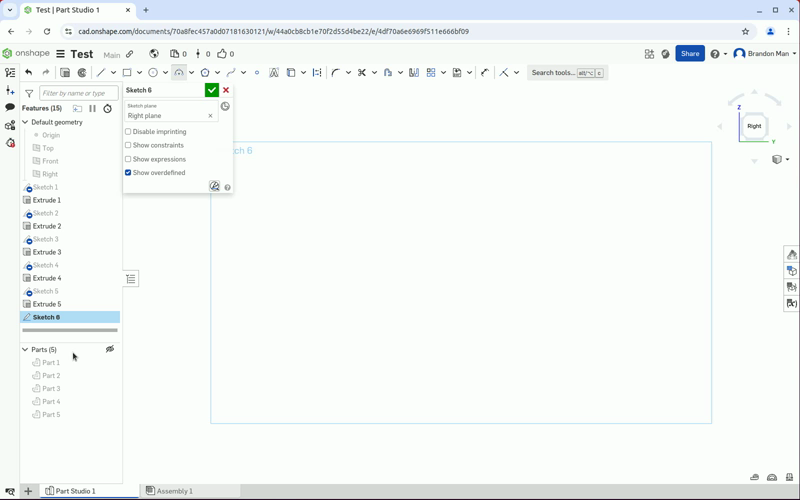
mouse_move(363, 274)
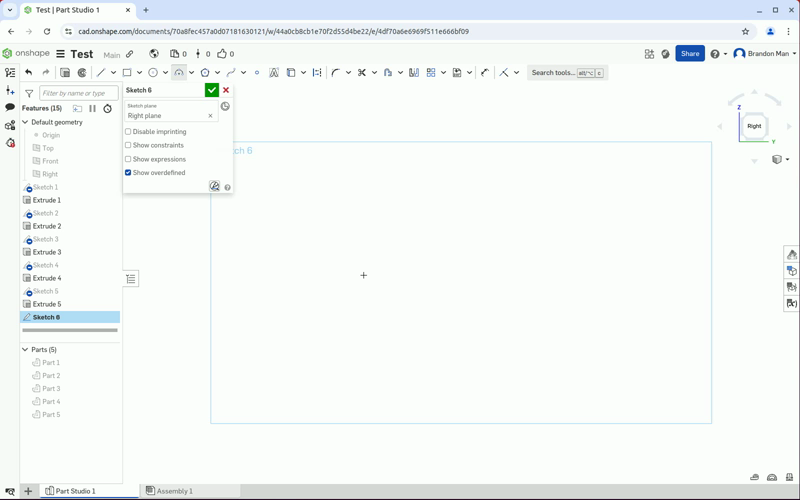
click(363, 274)
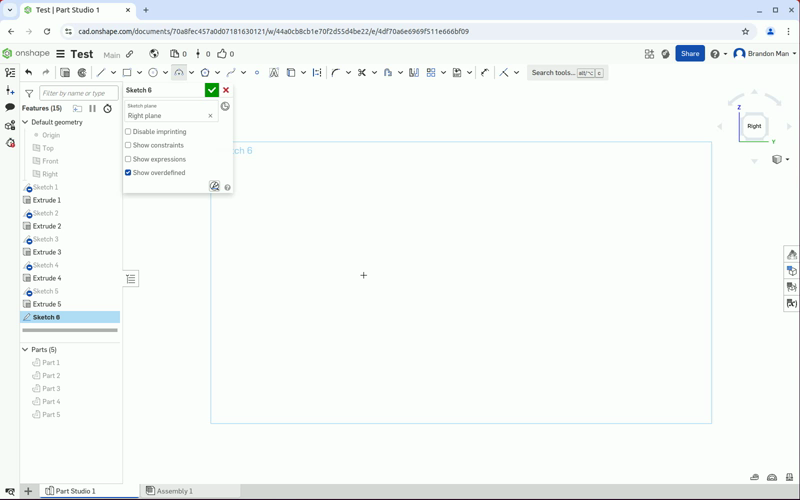
key_up(shift)
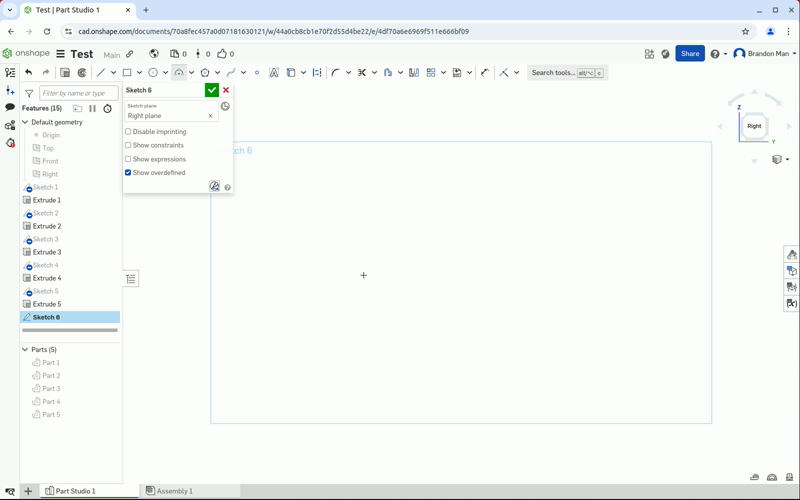
key_down(shift)
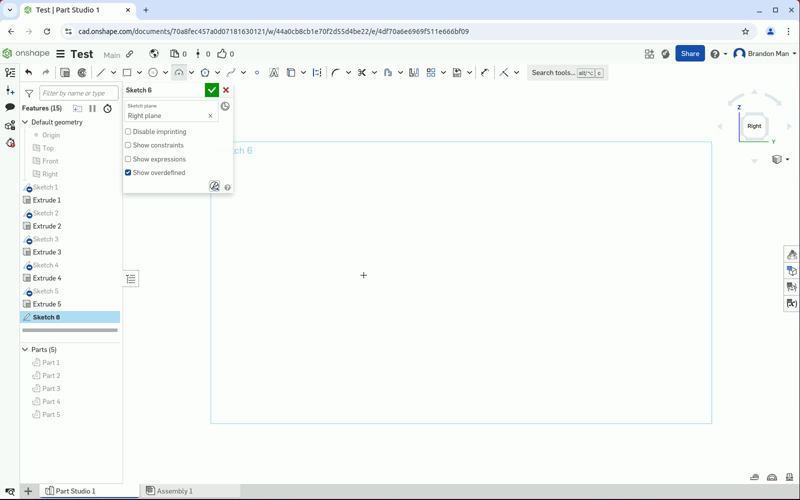
mouse_move(367, 286)
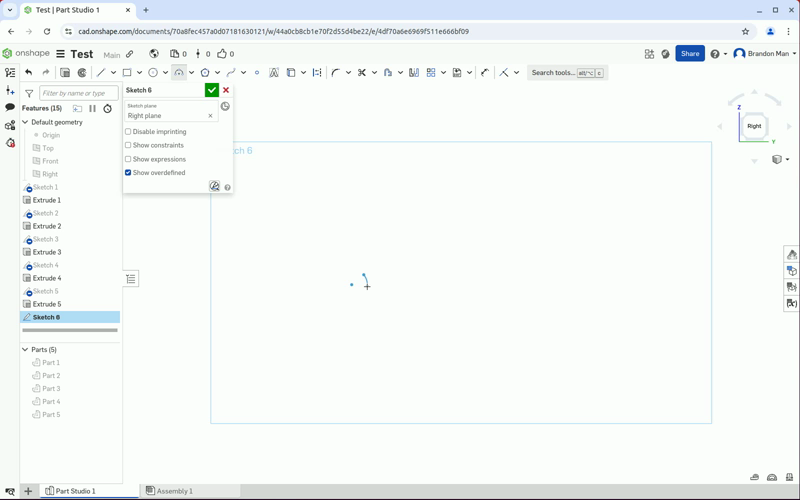
click(367, 286)
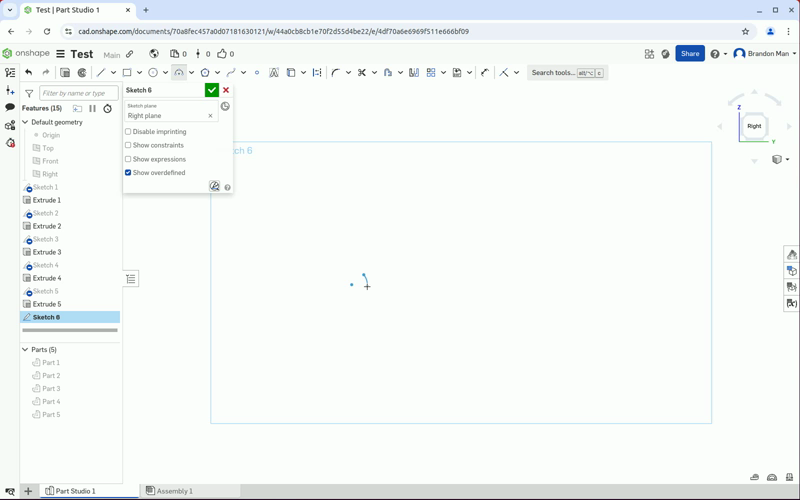
mouse_move(368, 279)
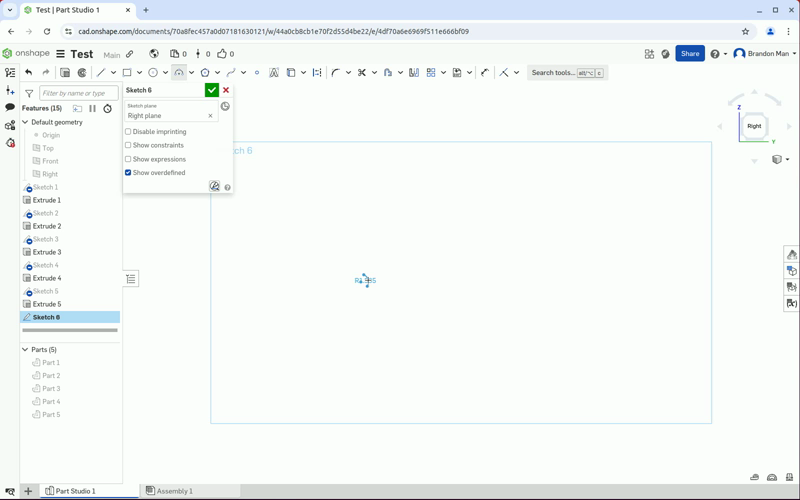
click(368, 279)
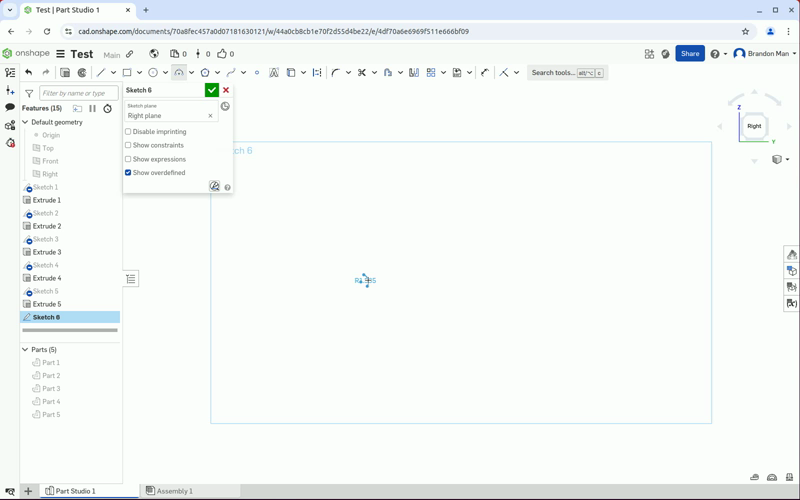
key_up(shift)
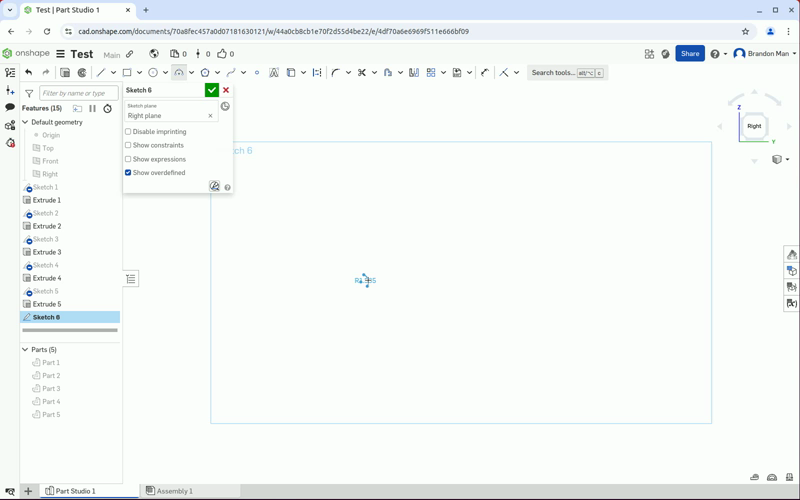
key(esc)
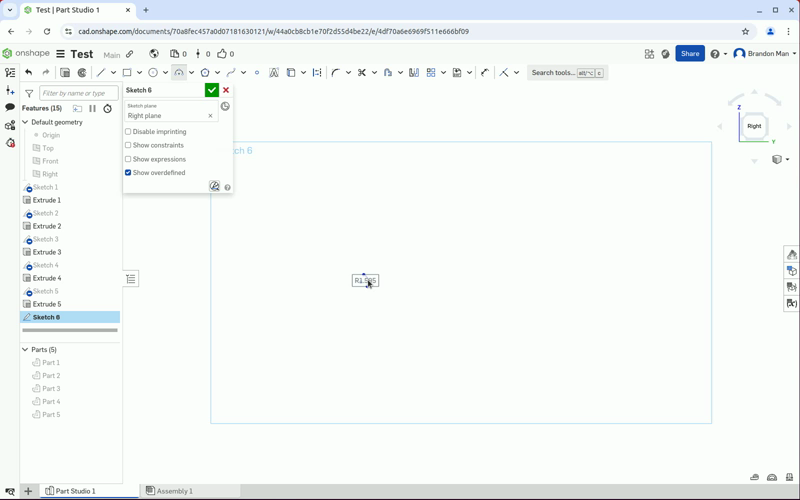
key(l)
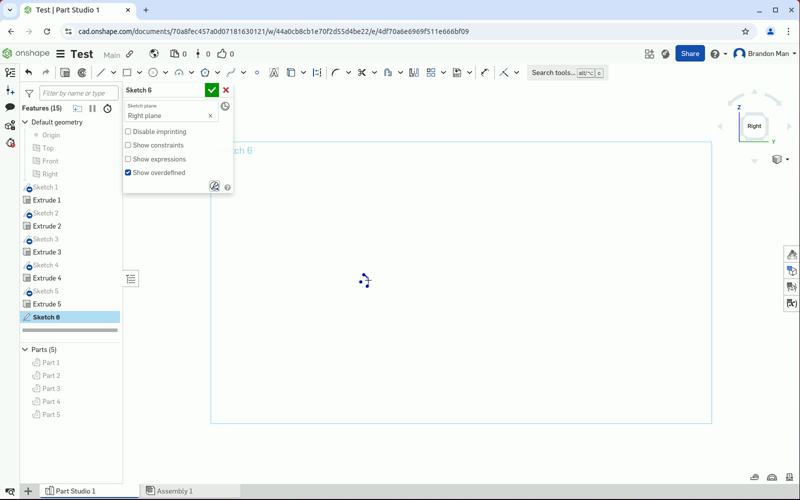
mouse_move(367, 286)
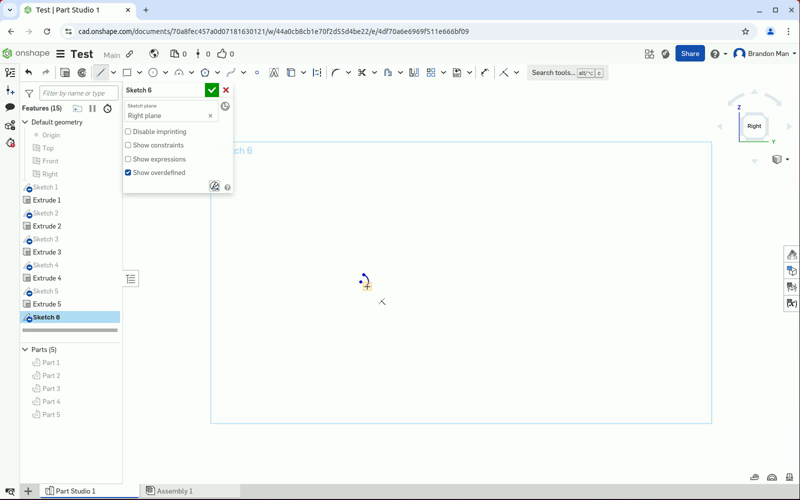
click(367, 286)
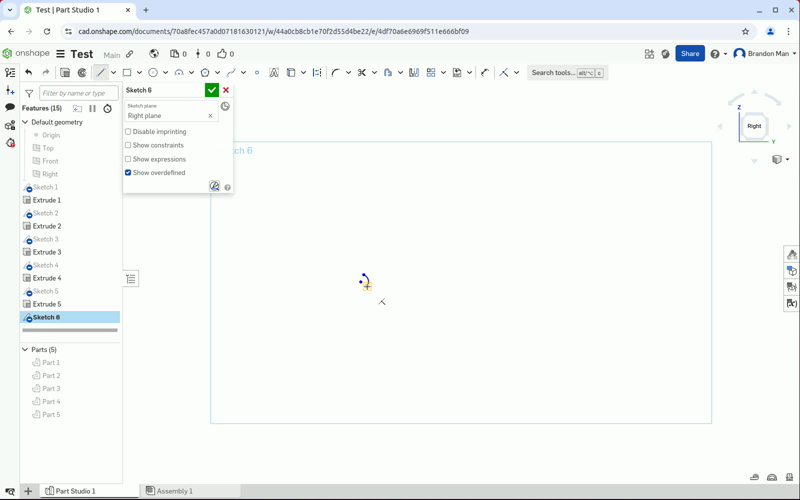
key_down(shift)
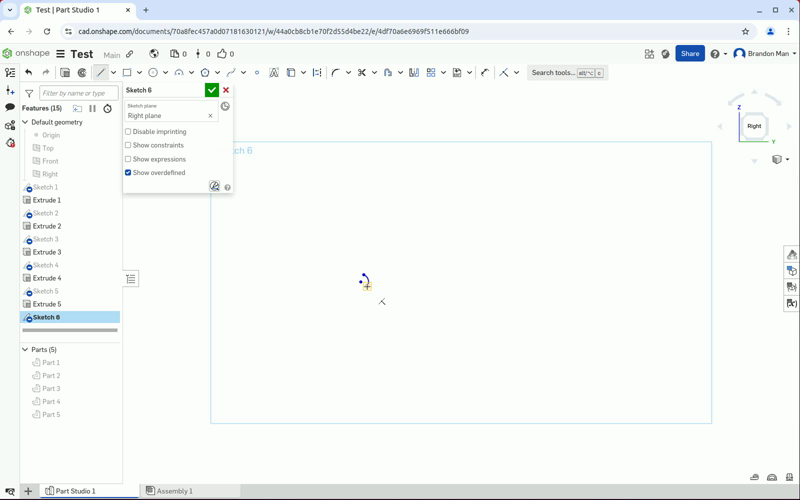
mouse_move(455, 301)
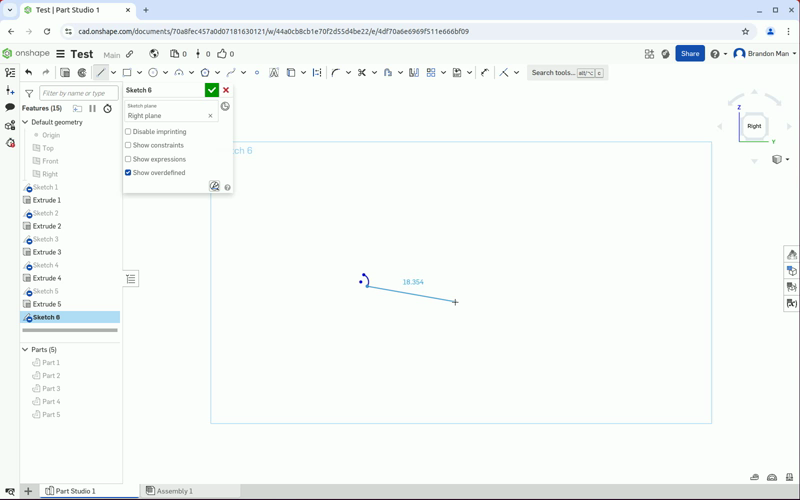
click(455, 301)
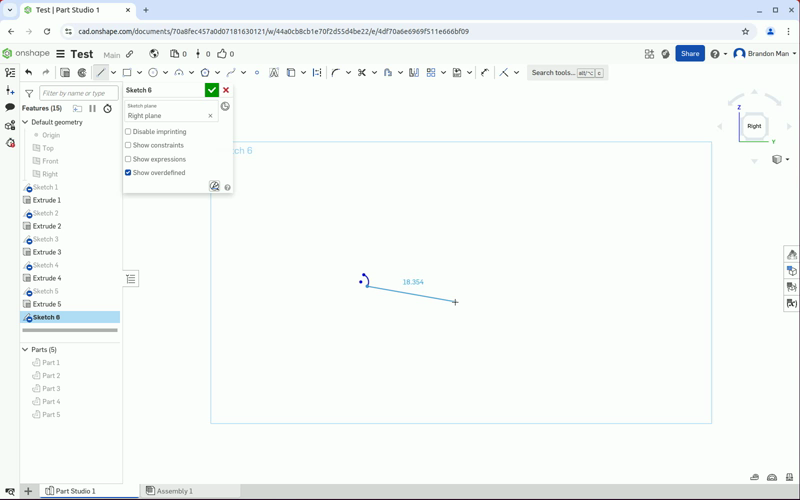
key_up(shift)
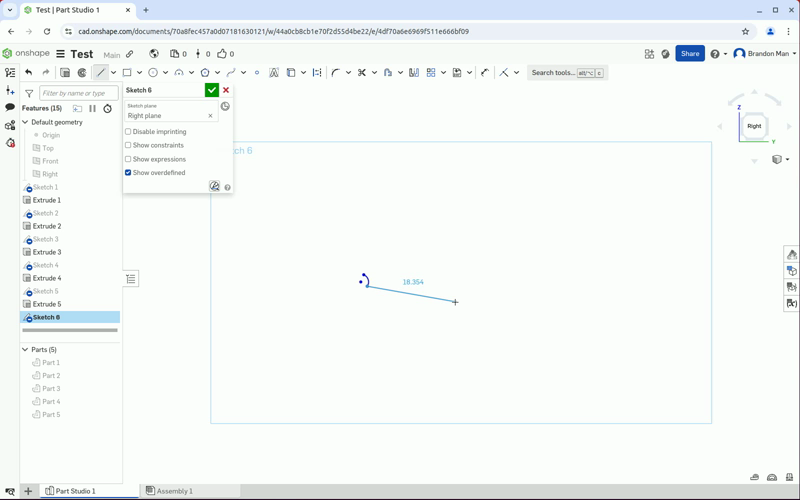
key(esc)
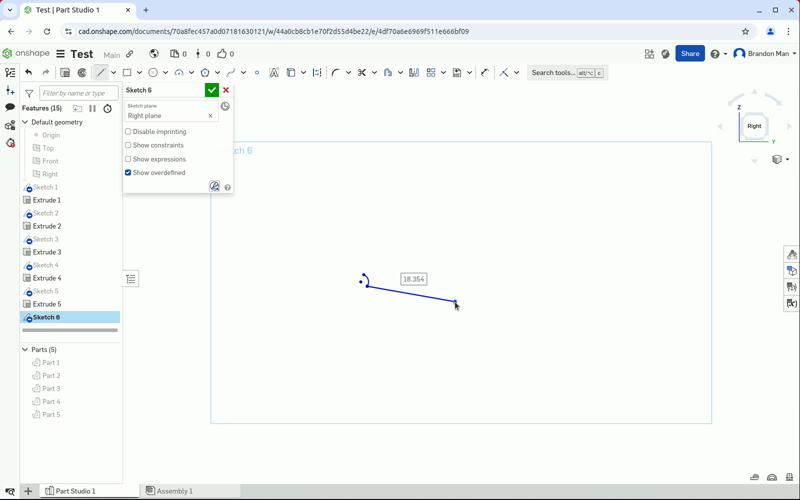
key(a)
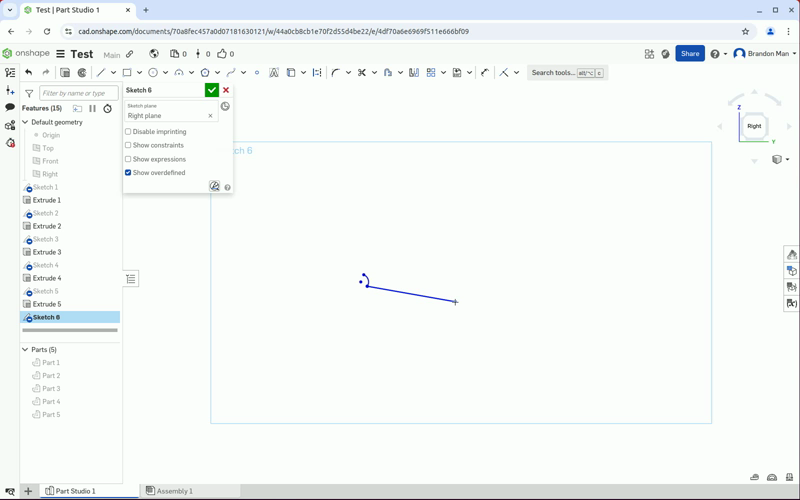
mouse_move(455, 301)
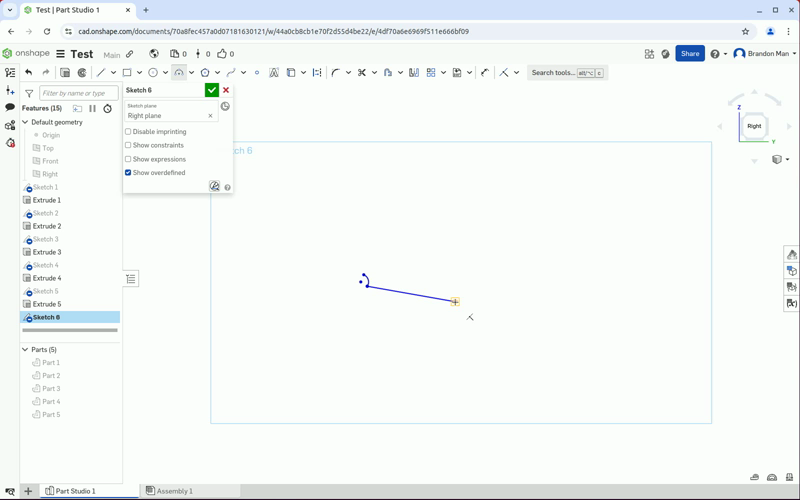
click(455, 301)
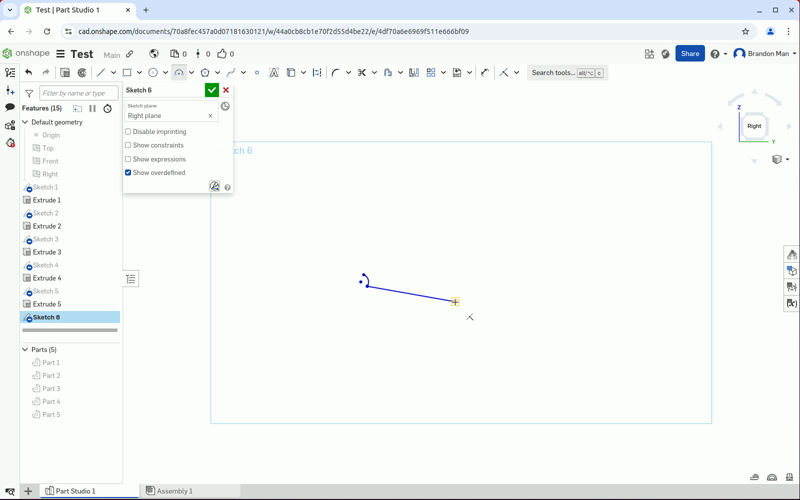
key_down(shift)
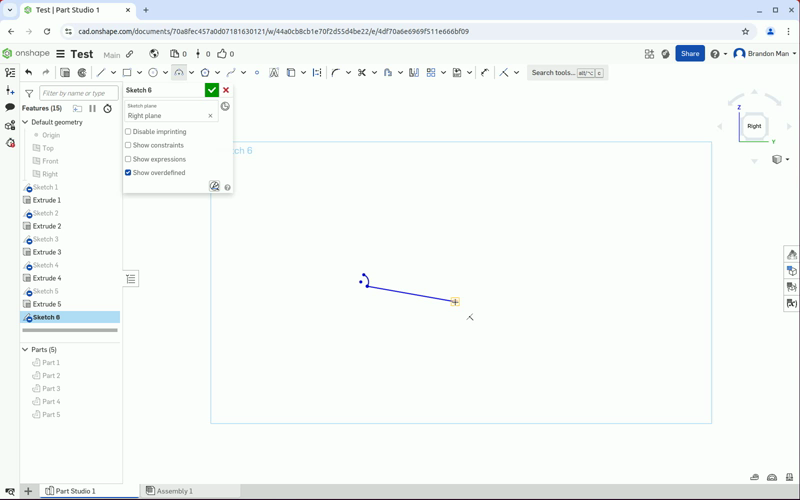
mouse_move(449, 267)
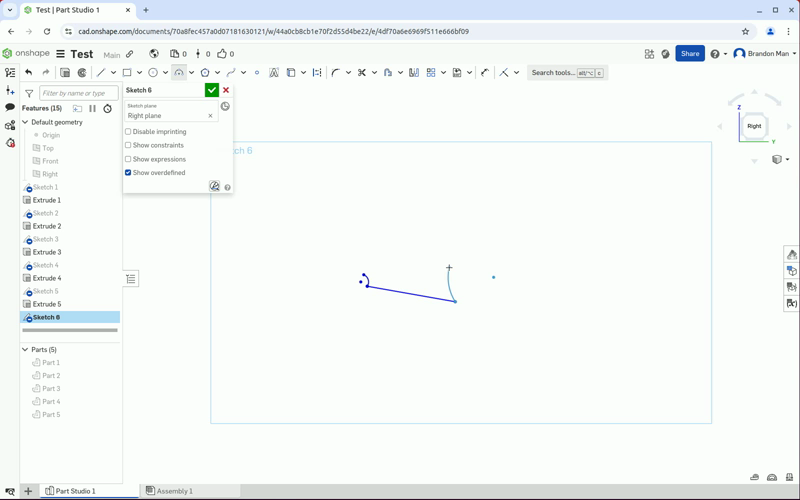
click(449, 267)
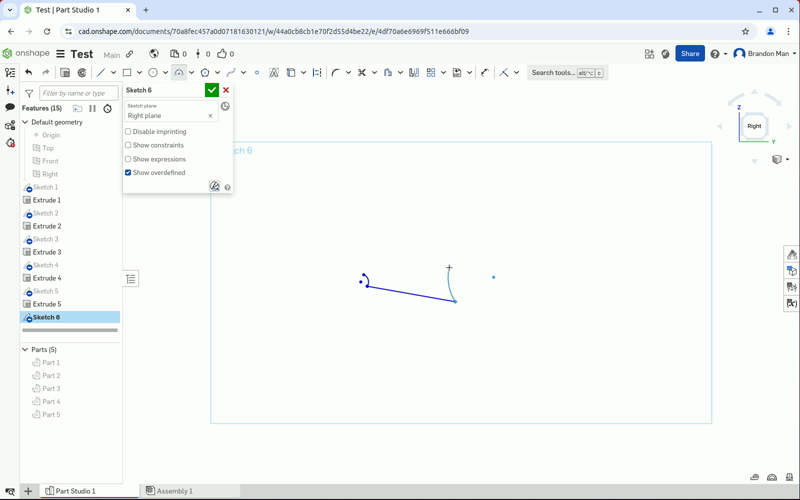
mouse_move(443, 285)
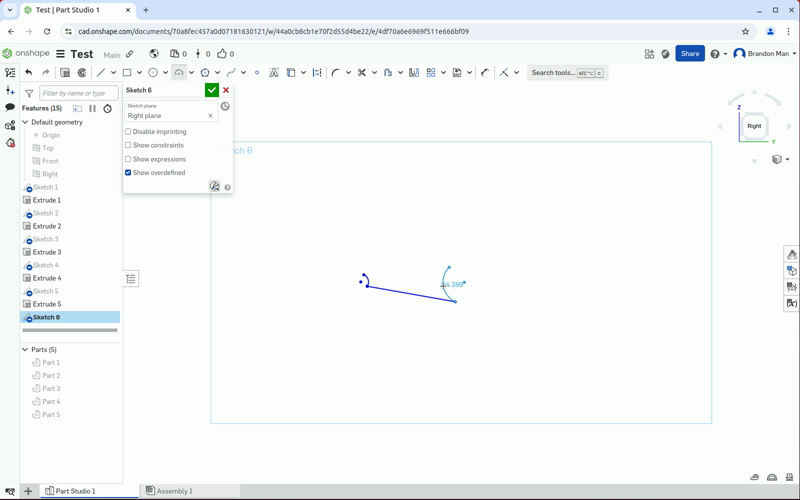
click(443, 285)
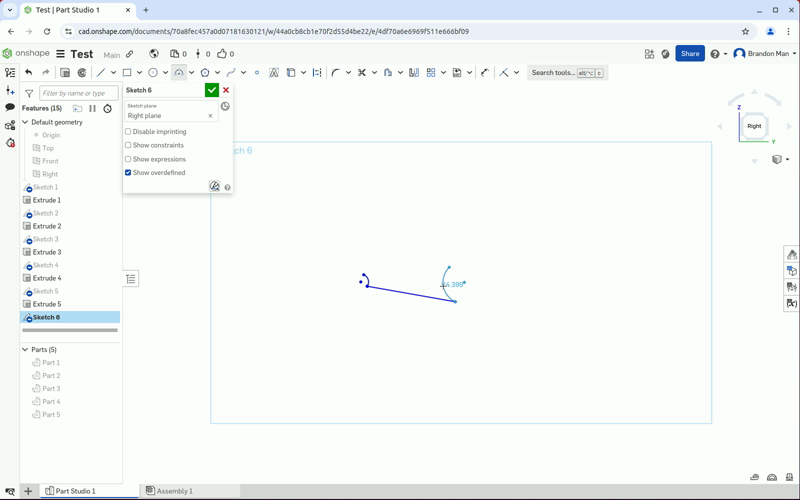
key_up(shift)
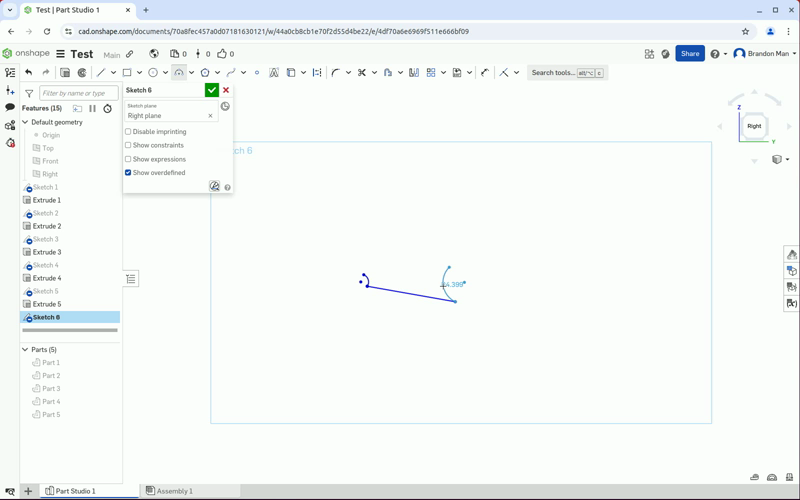
key(esc)
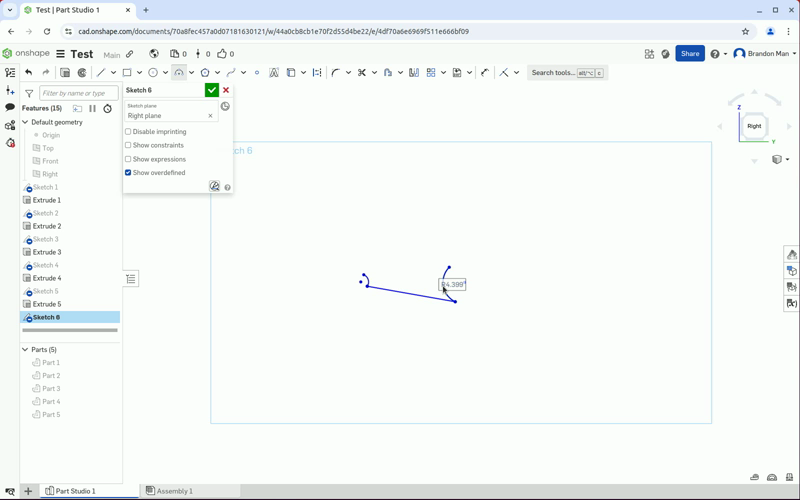
key(l)
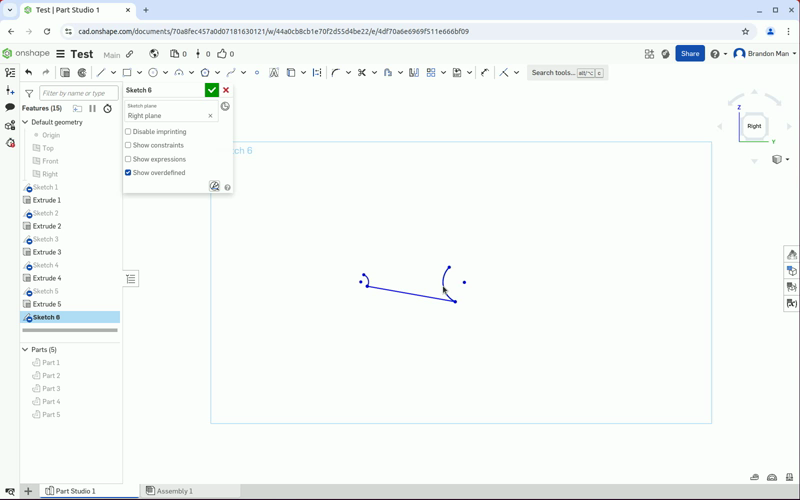
mouse_move(449, 267)
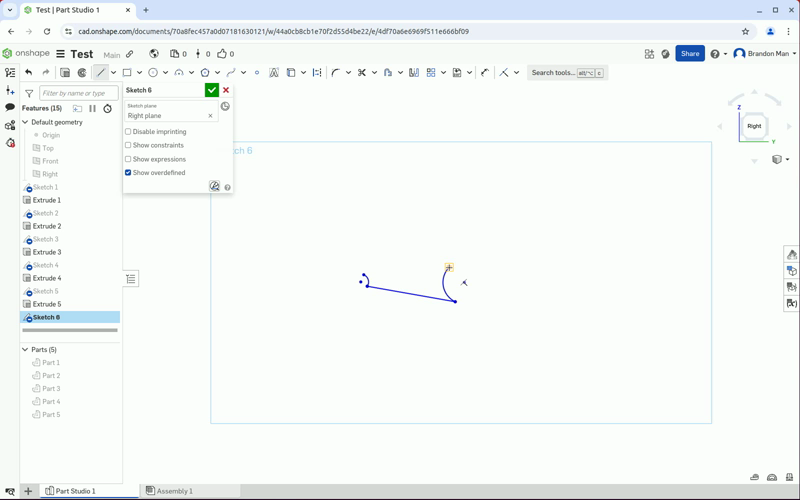
click(449, 267)
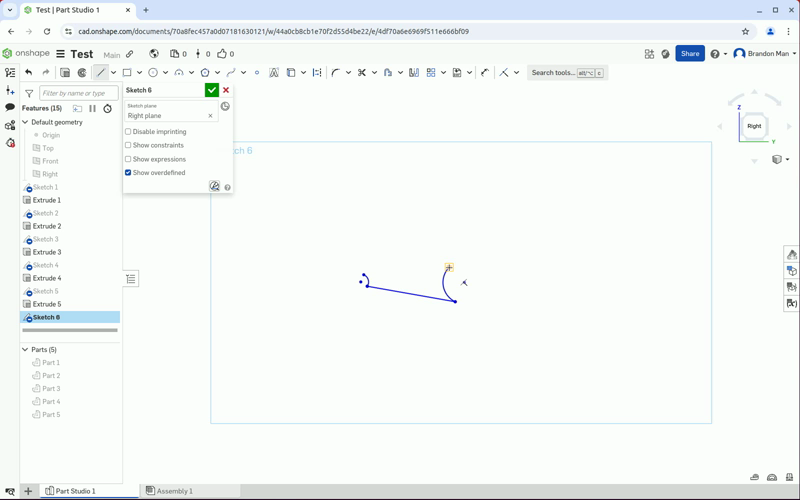
key_down(shift)
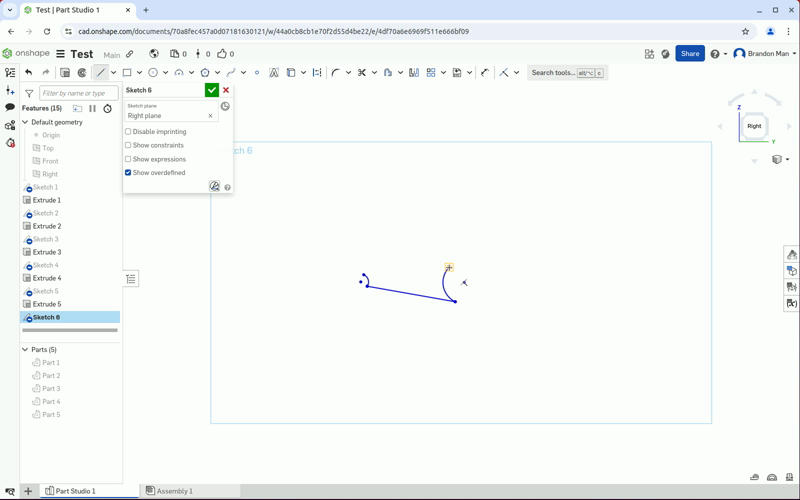
mouse_move(363, 274)
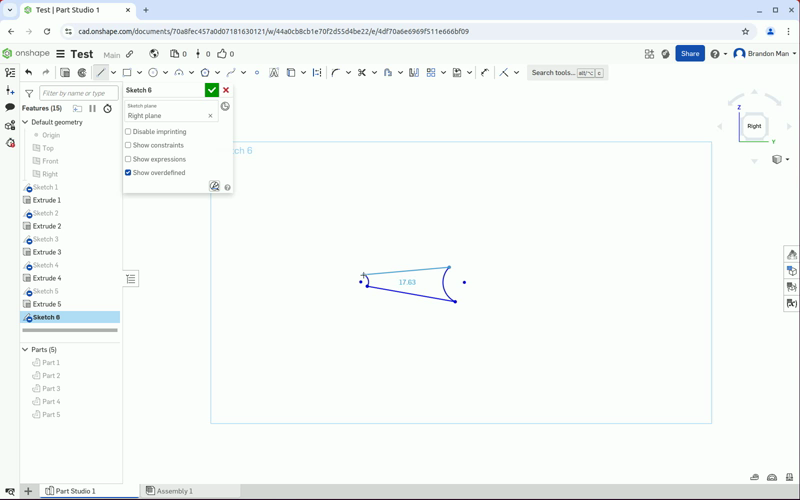
key_up(shift)
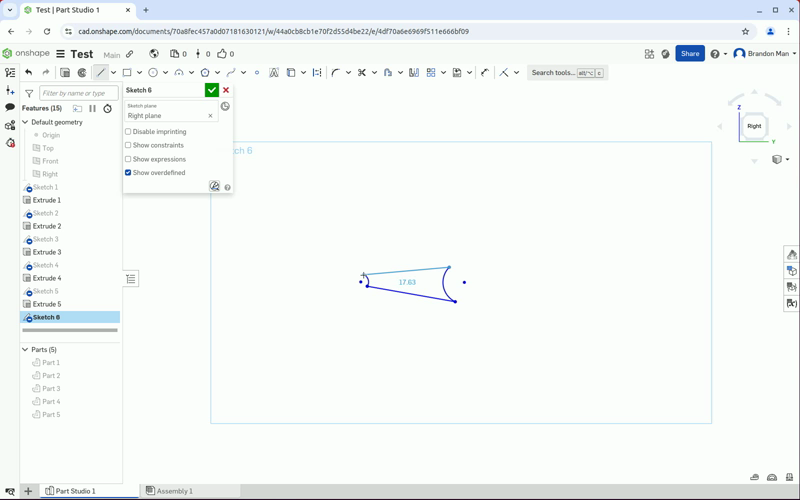
click(363, 274)
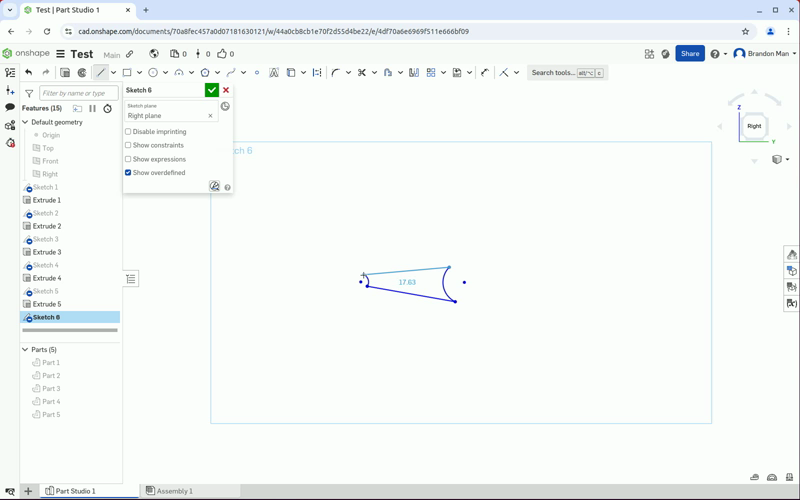
key(esc)
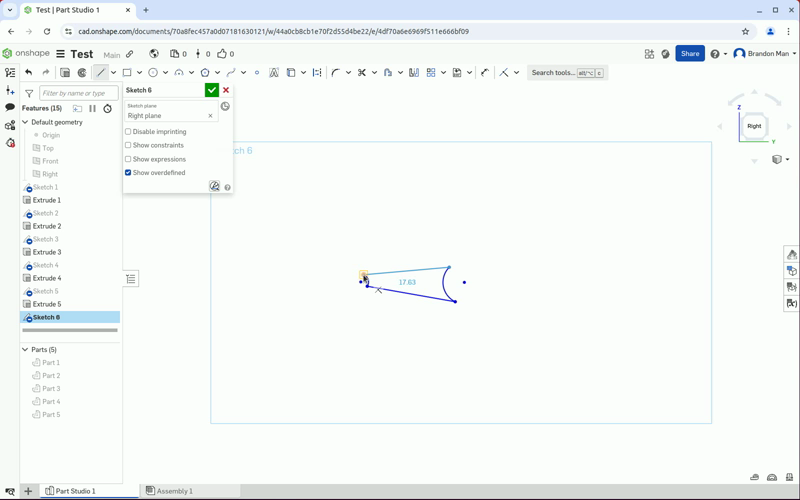
mouse_move(435, 271)
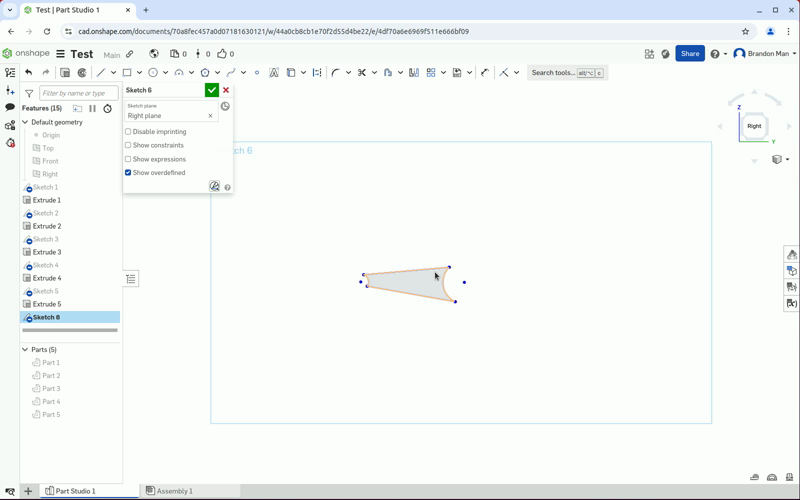
scroll(6)
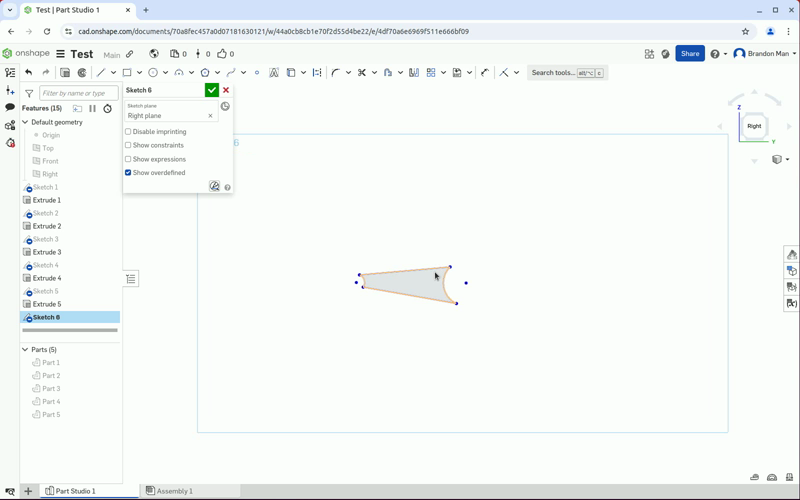
scroll(6)
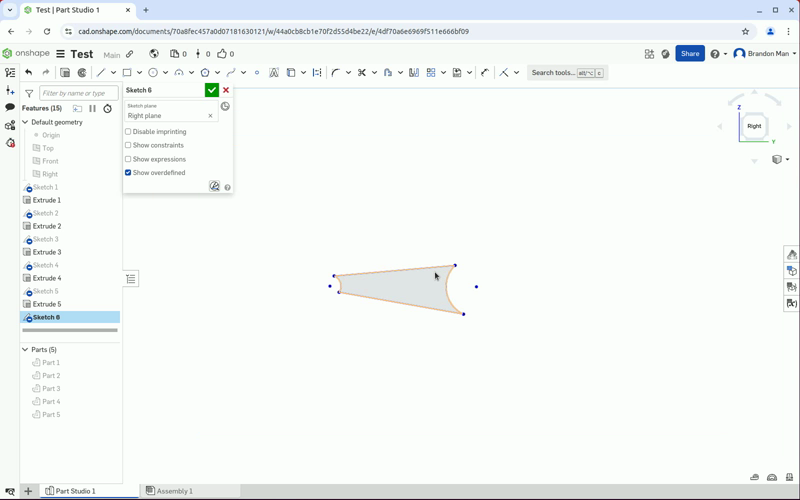
scroll(6)
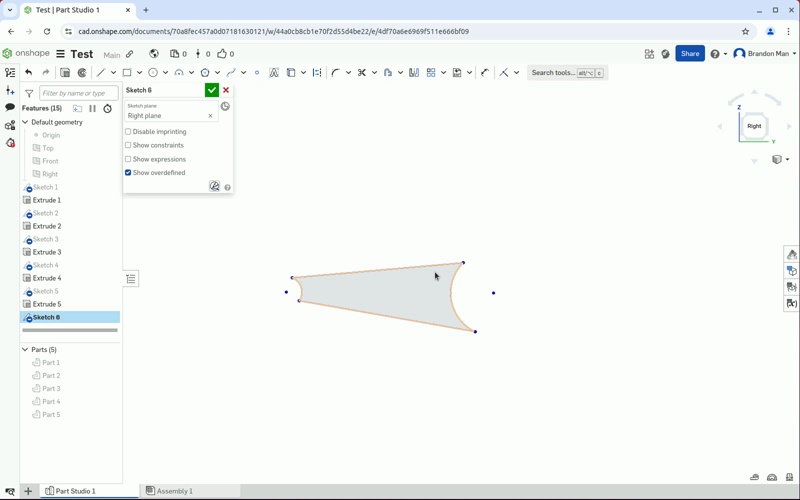
scroll(6)
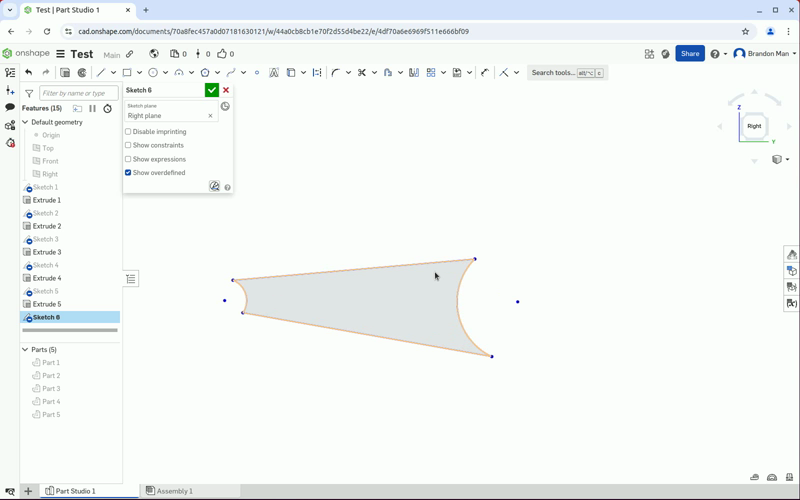
scroll(6)
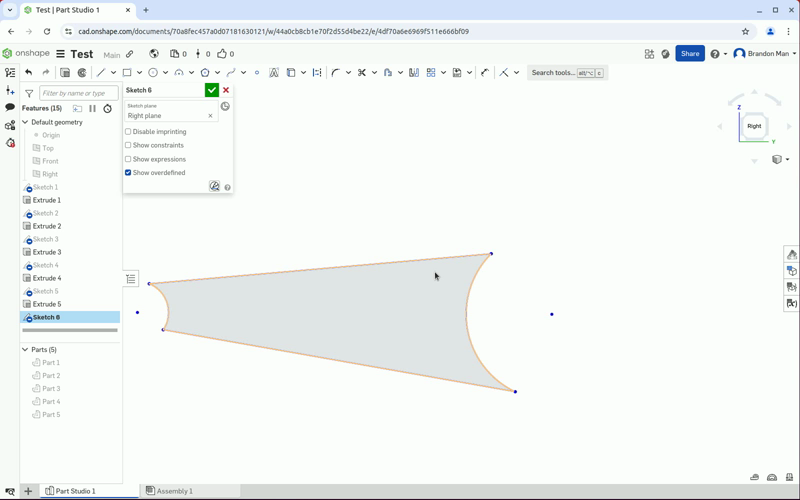
scroll(6)
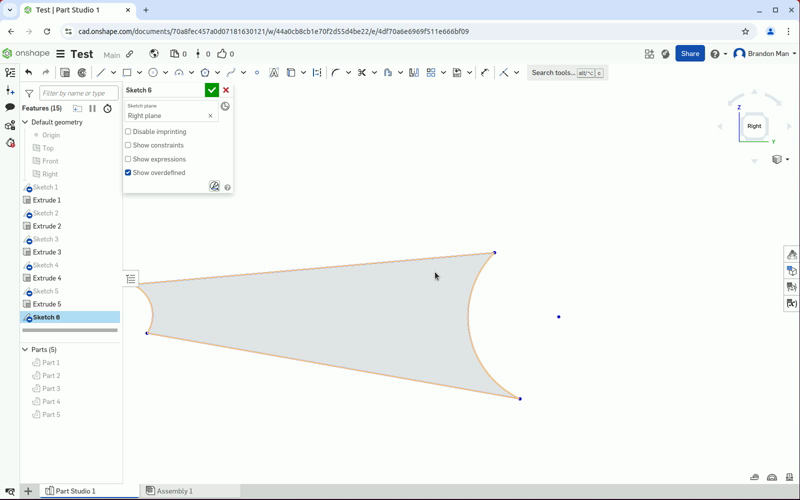
scroll(6)
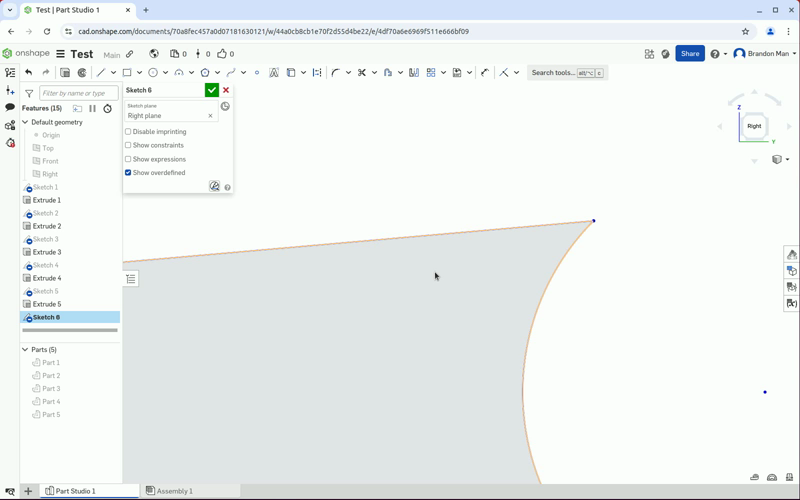
click(435, 271)
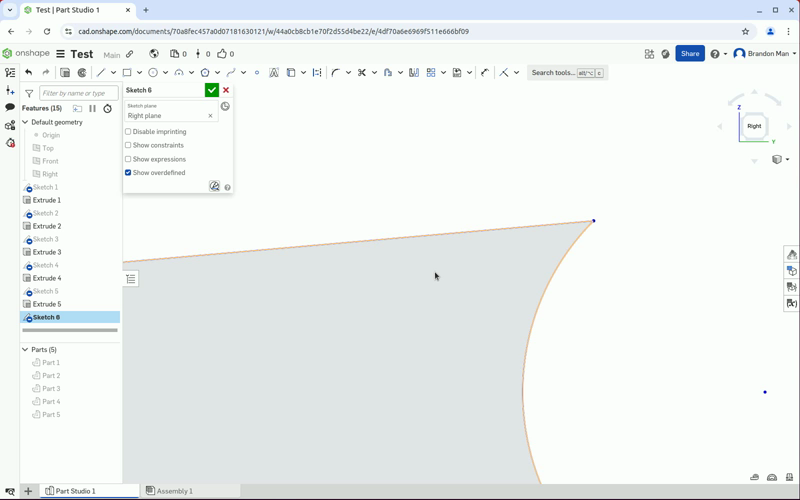
scroll(-6)
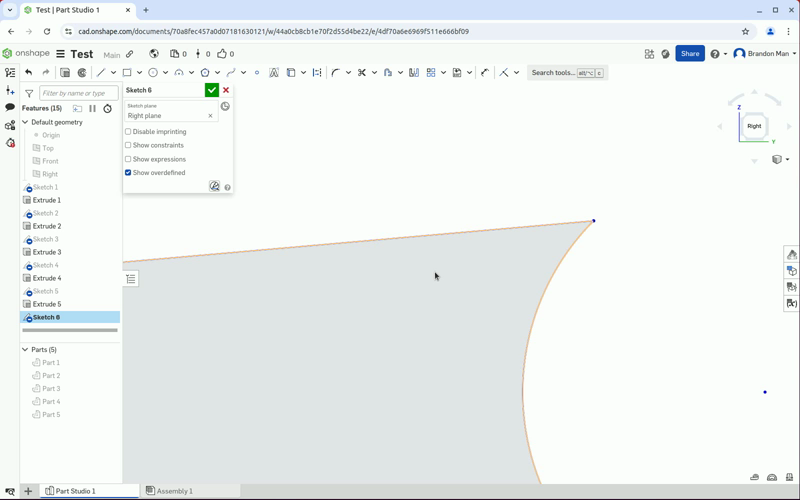
scroll(-6)
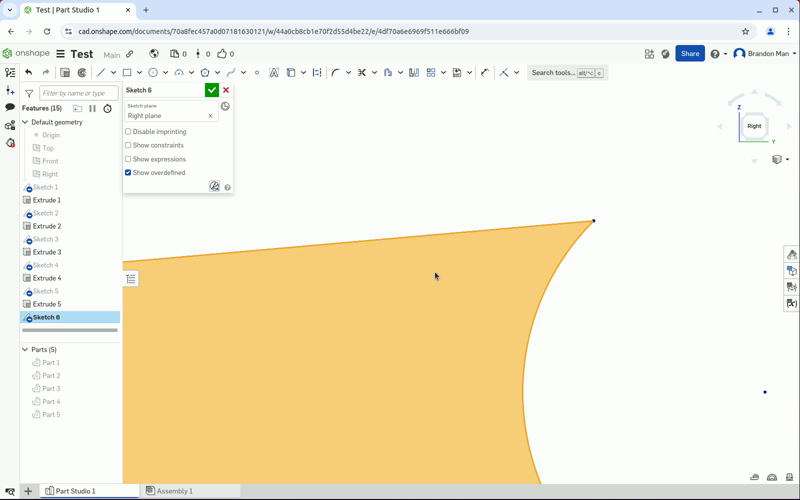
scroll(-6)
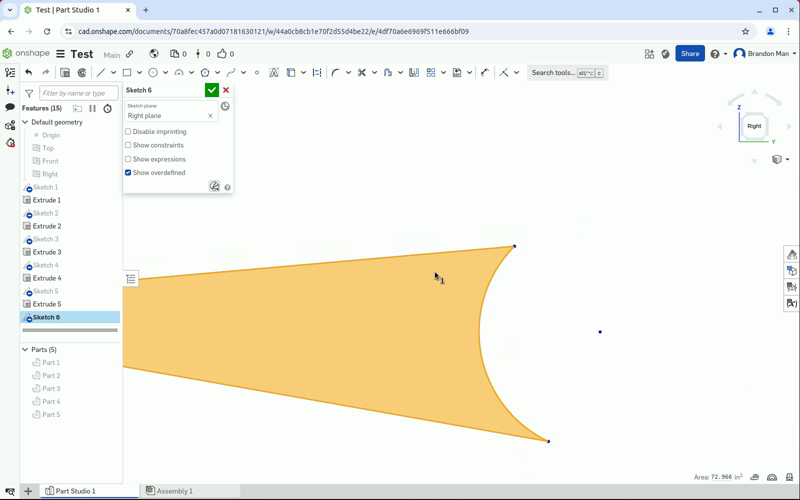
scroll(-6)
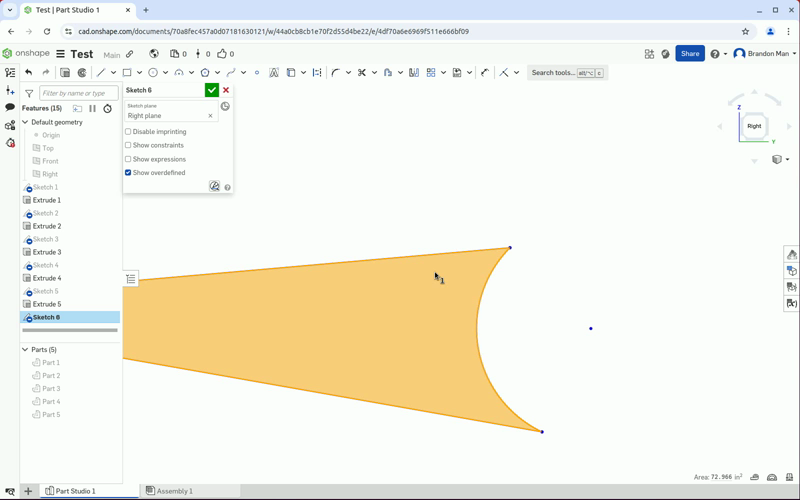
scroll(-6)
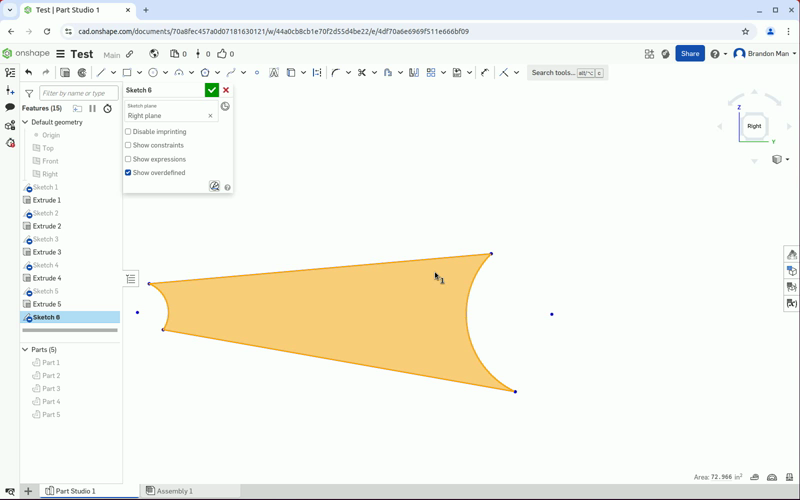
scroll(-6)
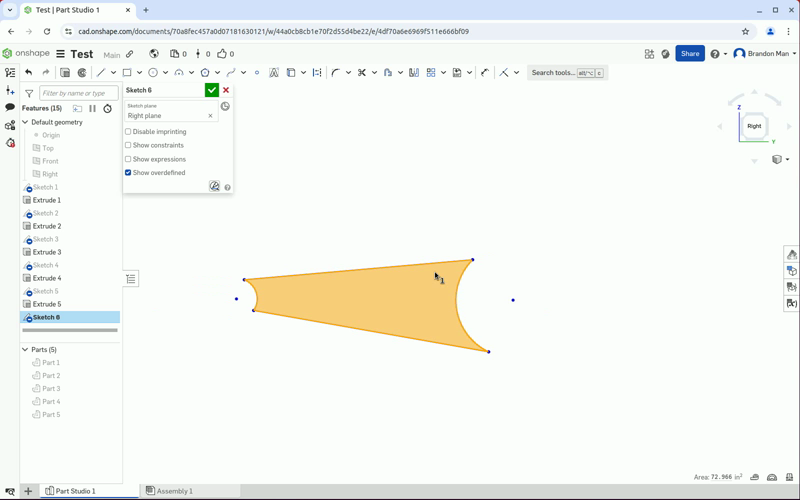
scroll(-6)
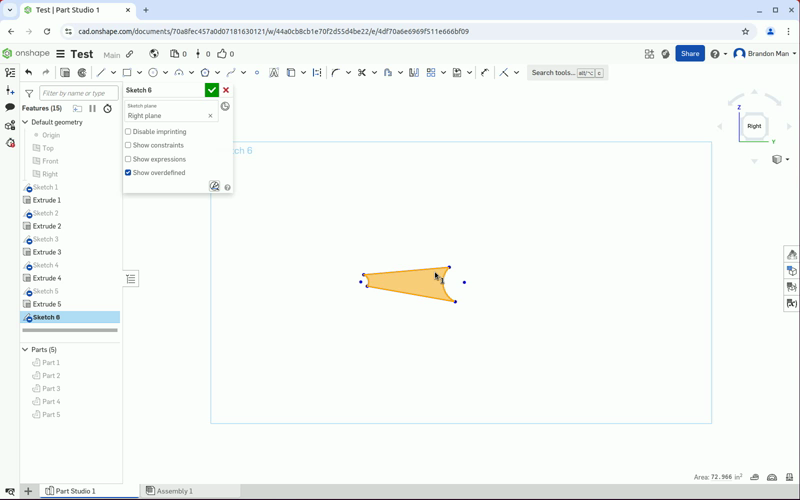
mouse_move(73, 352)
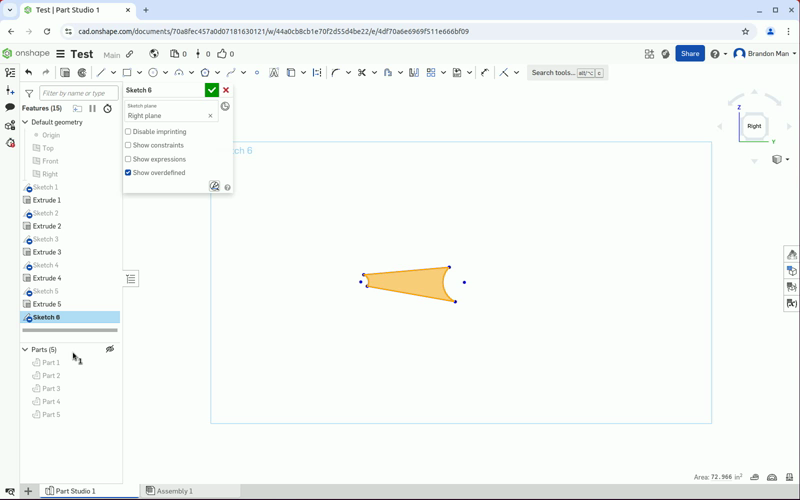
key(shift+y)
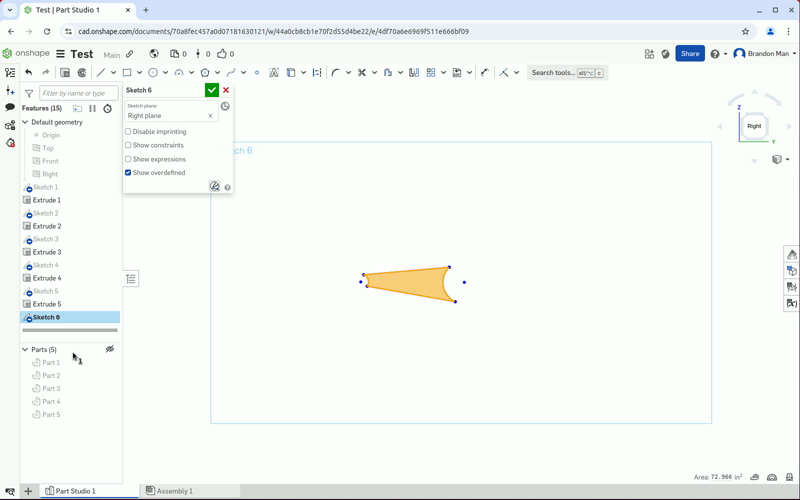
key(shift+e)
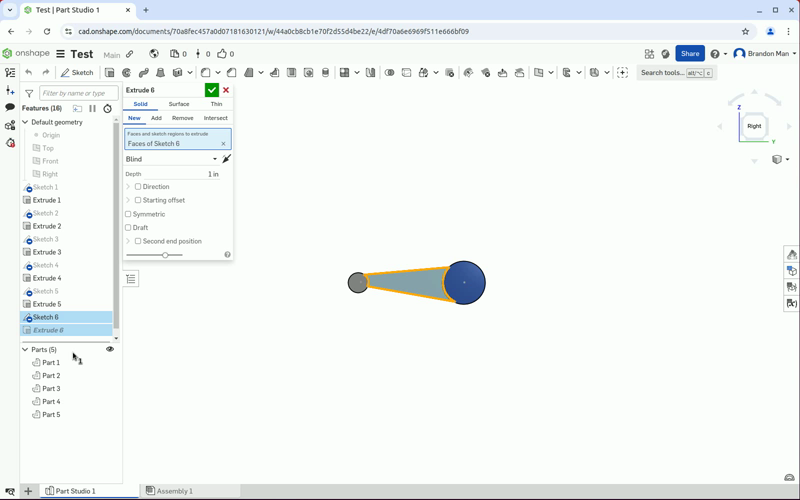
mouse_move(143, 106)
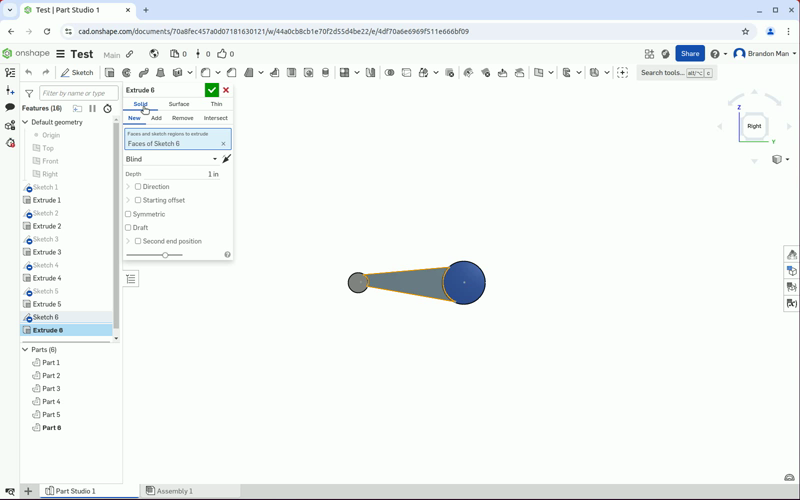
click(143, 106)
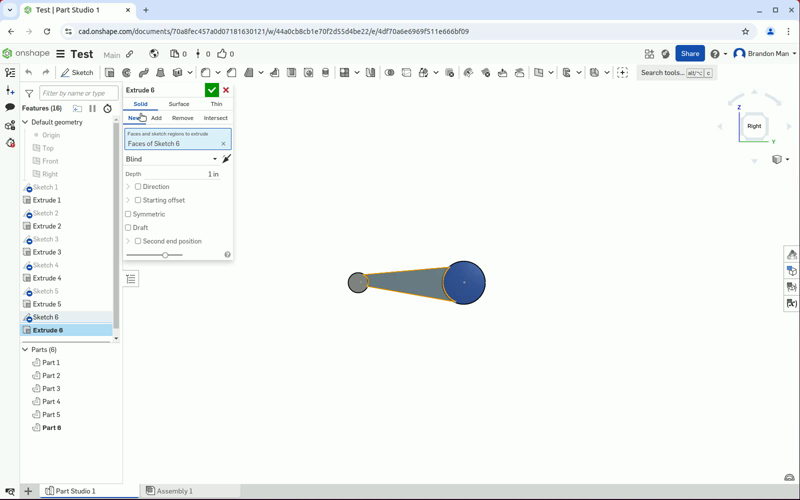
mouse_move(137, 120)
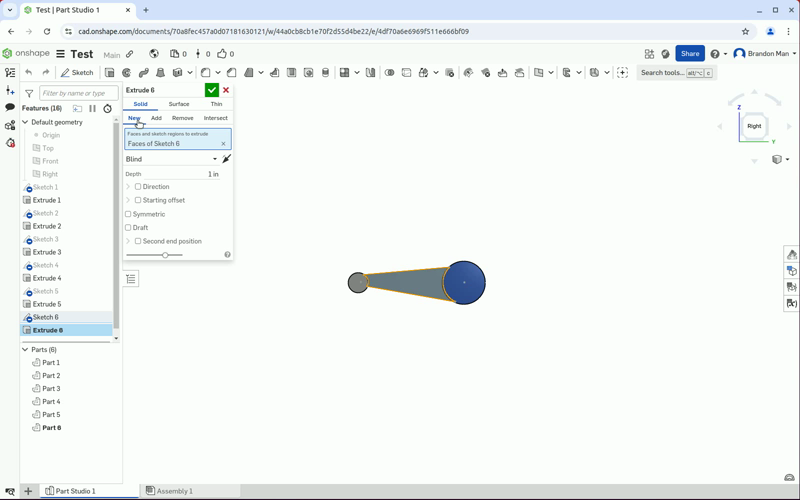
click(137, 120)
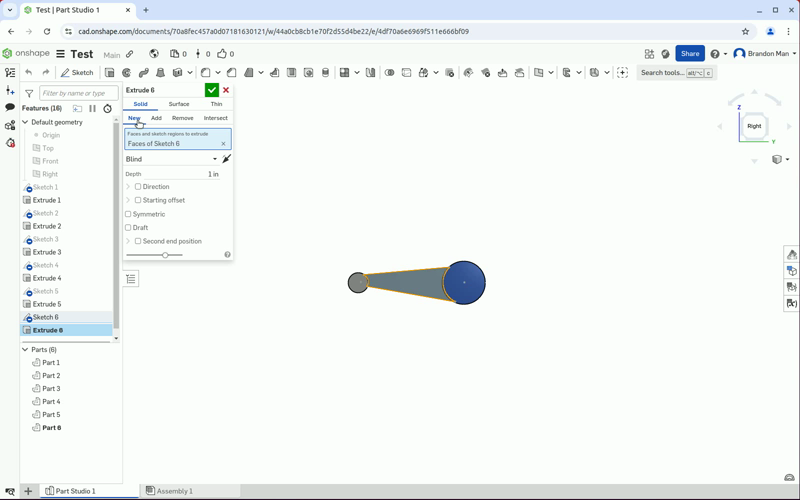
key(tab, 4)
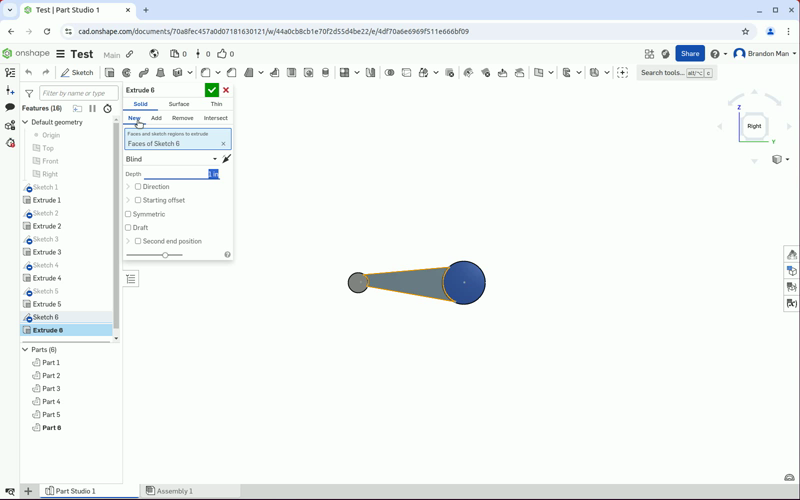
text(5.536)
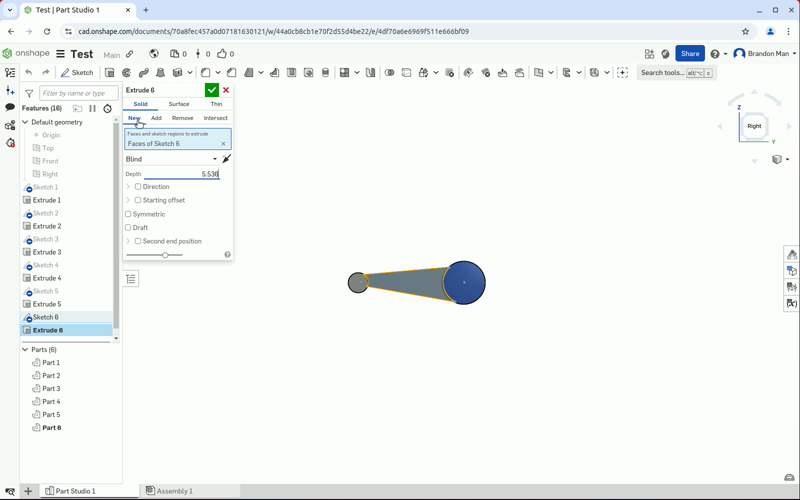
key(enter)
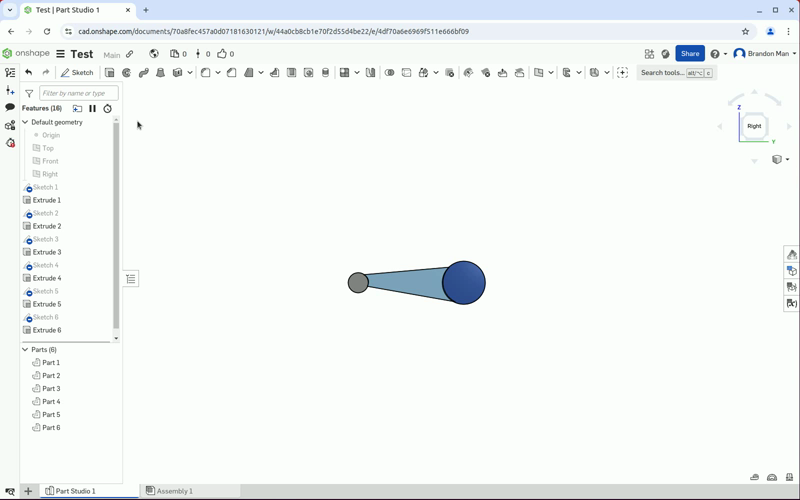
key(shift+h)
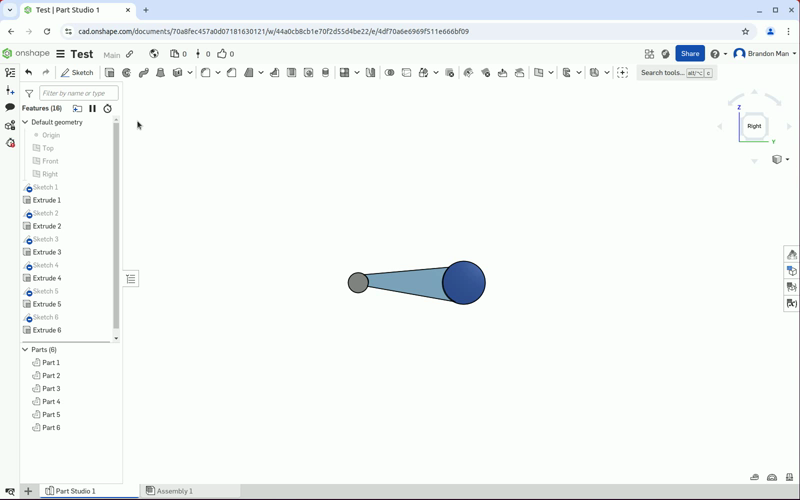
key(shift+h)
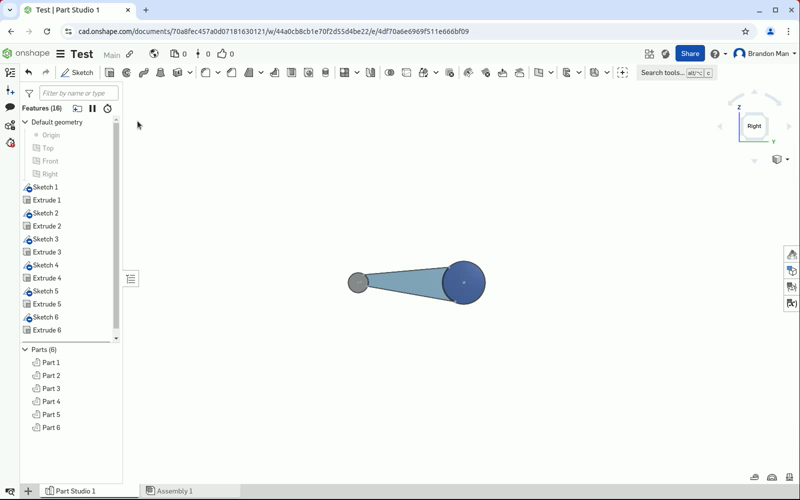
key(shift+7)
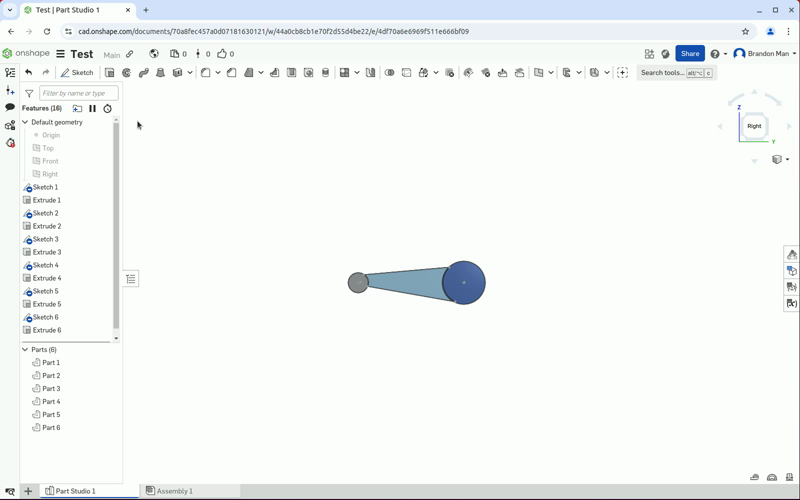
key(right, 2)
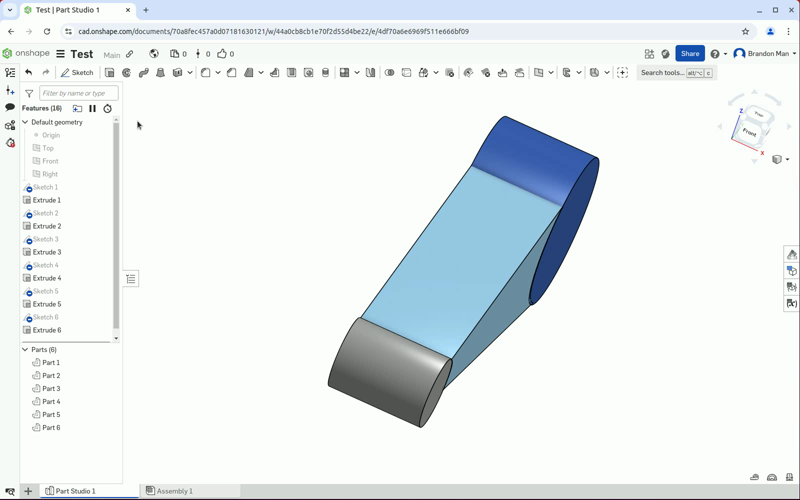
key(down, 2)
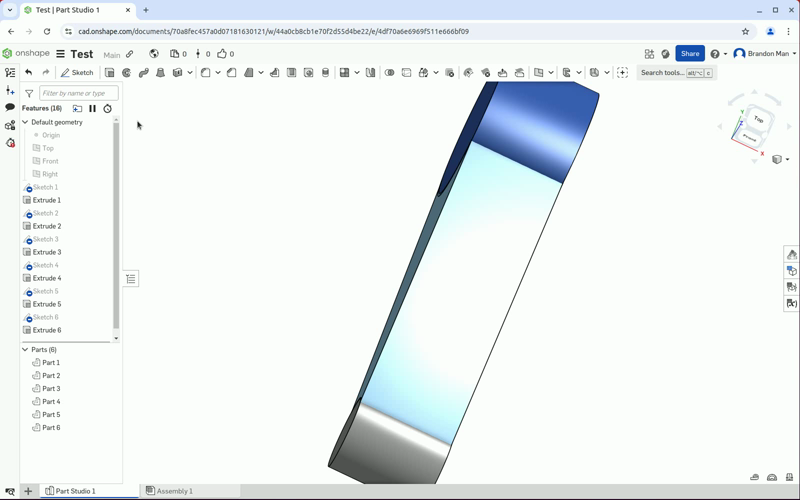
key(up, 2)
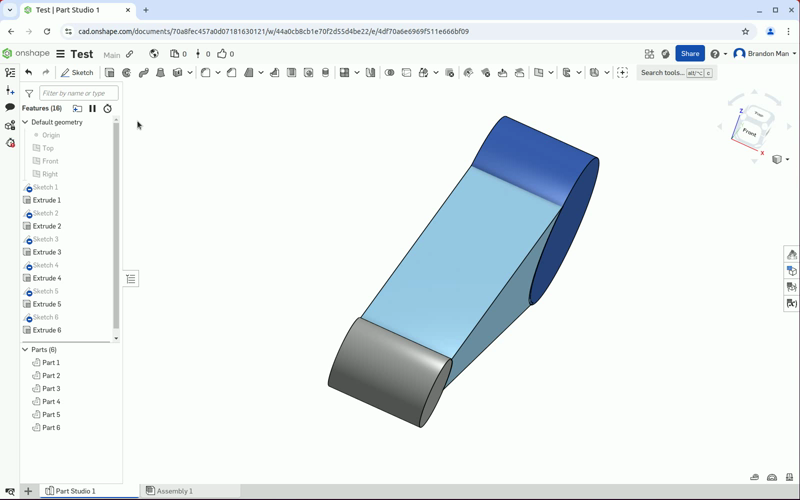
key(left, 2)
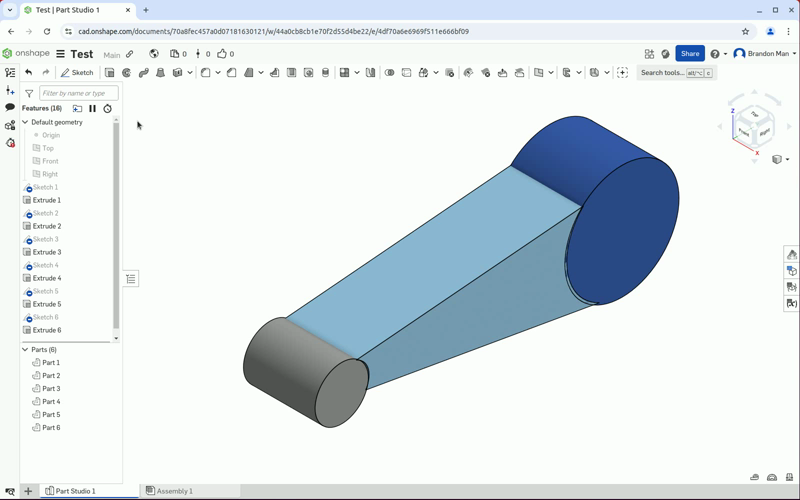
mouse_move(69, 189)
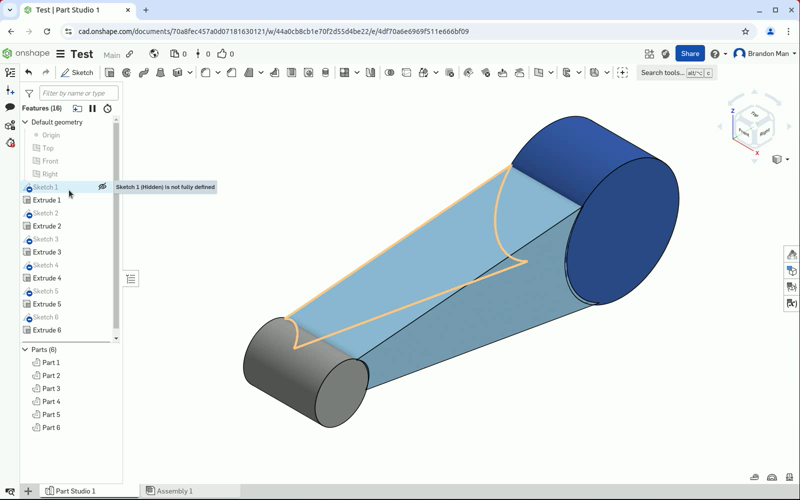
click(69, 189)